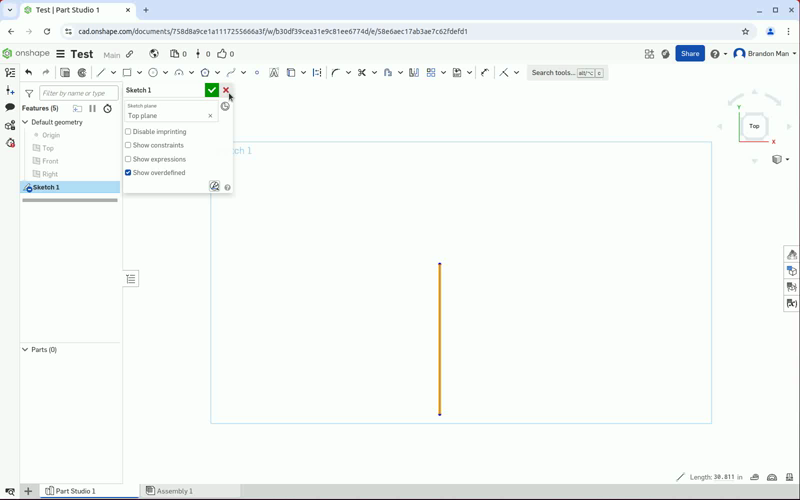
key(shift+h)
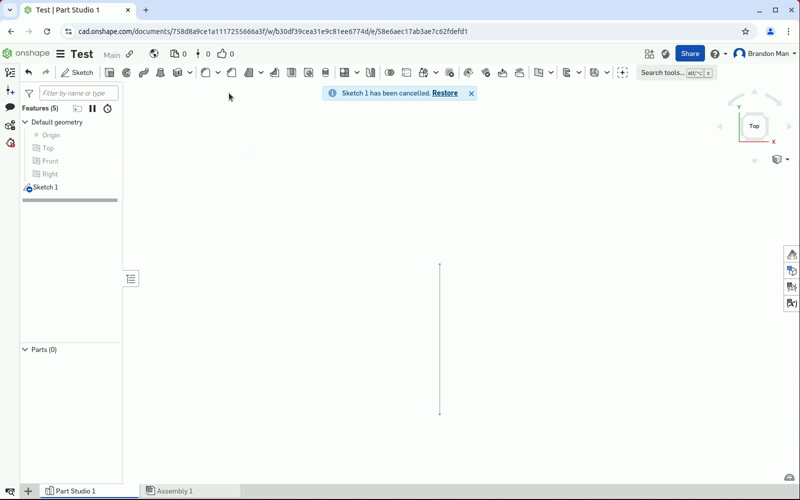
key(shift+s)
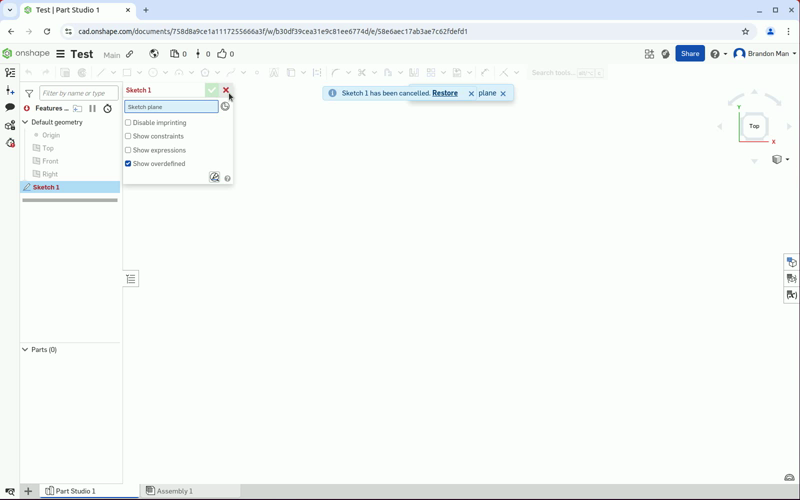
mouse_move(73, 150)
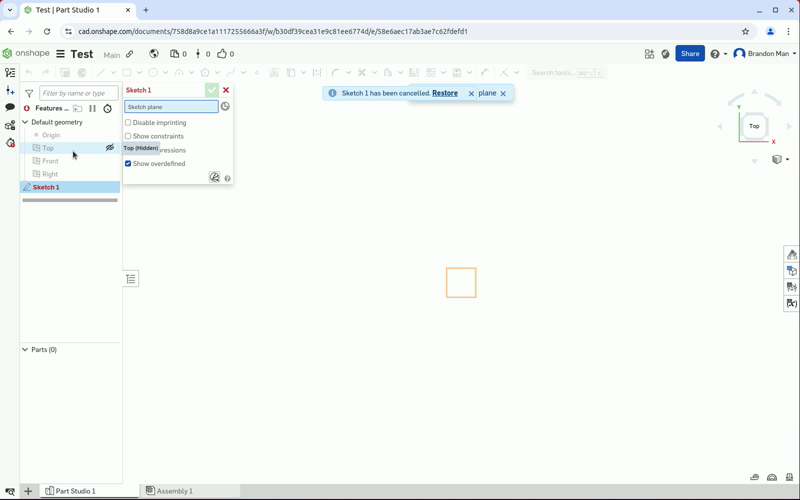
click(73, 150)
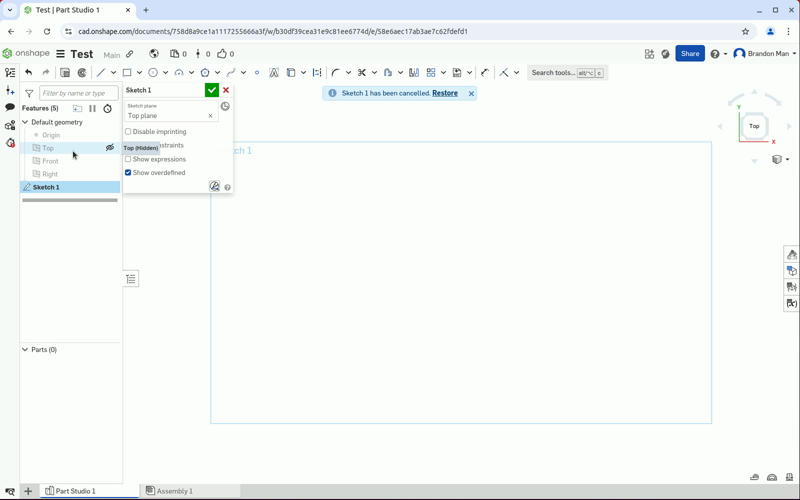
mouse_move(73, 352)
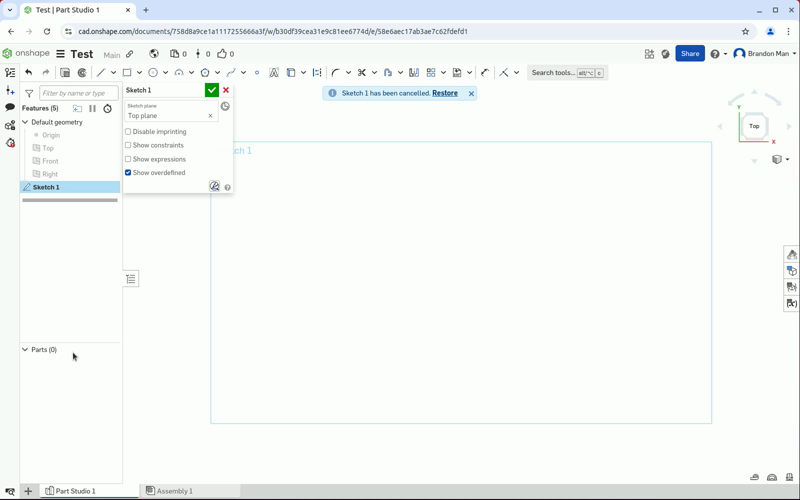
key(y)
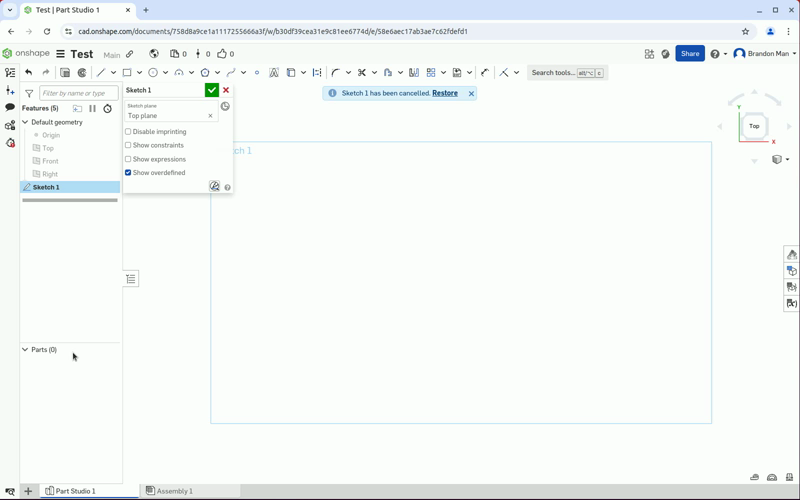
key(a)
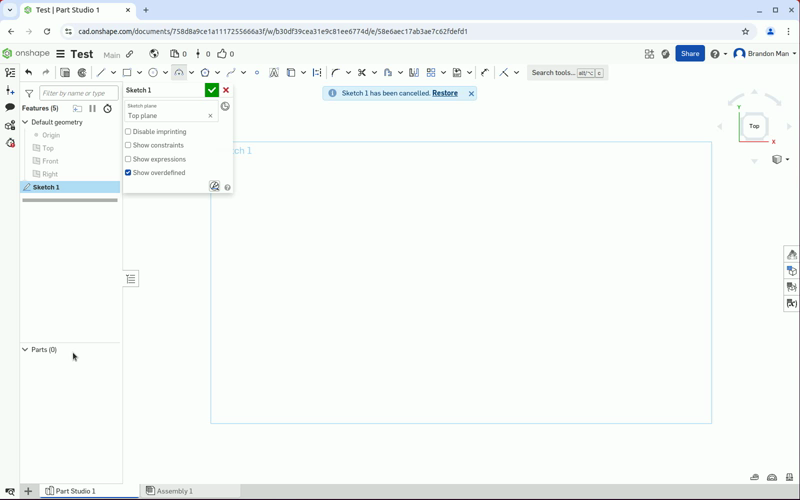
key_down(shift)
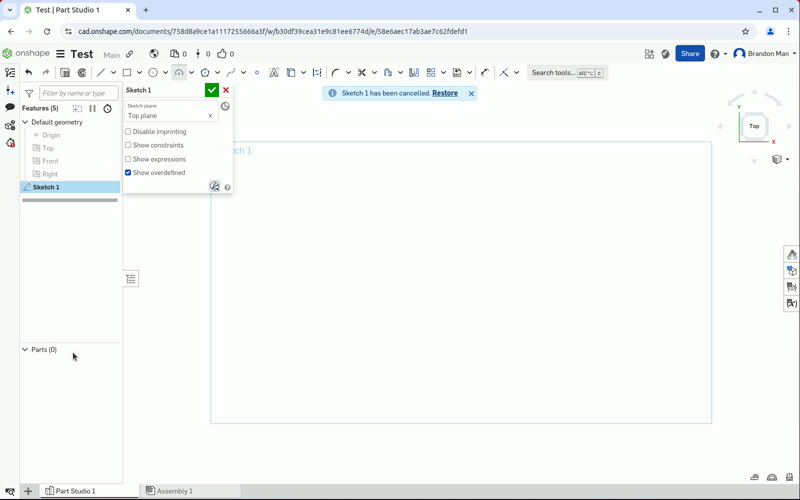
mouse_move(348, 339)
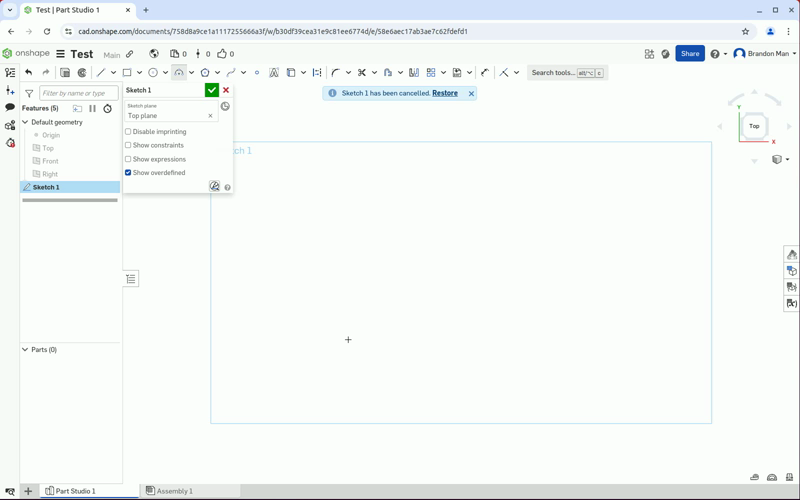
click(348, 339)
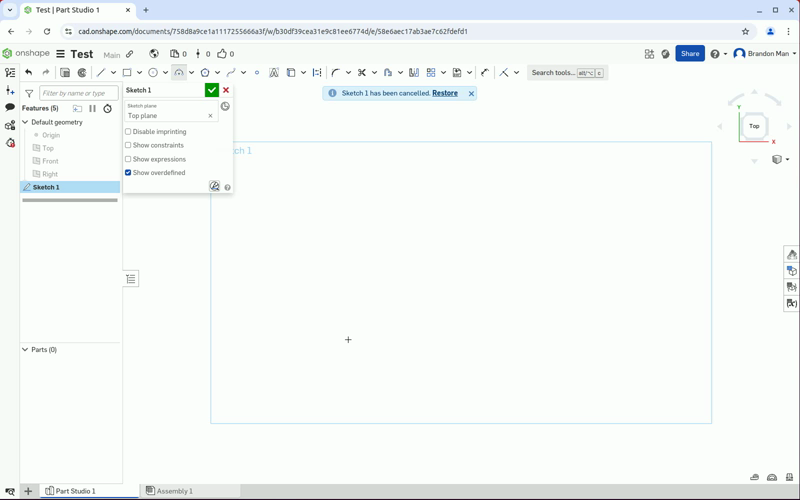
key_up(shift)
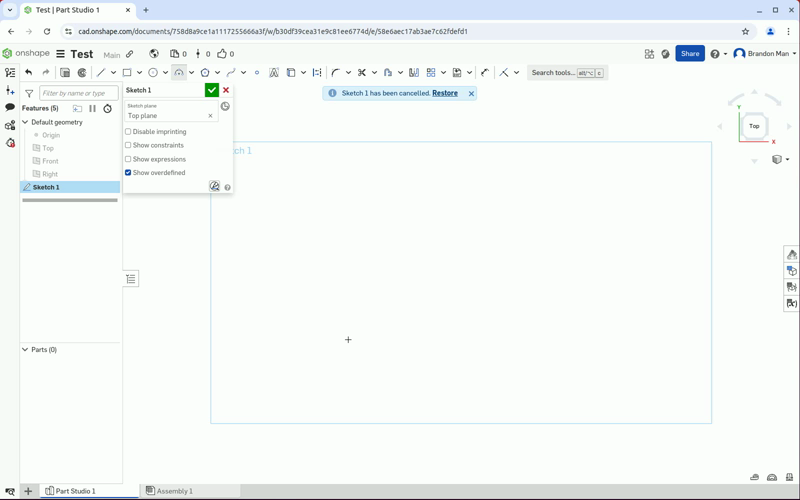
key_down(shift)
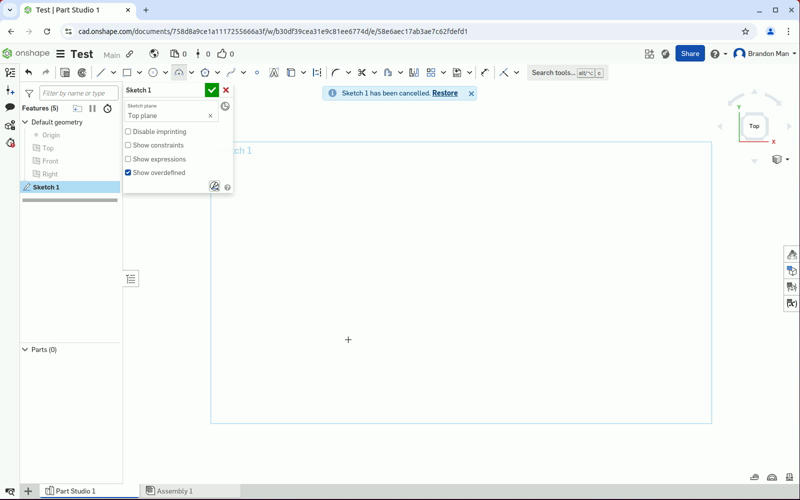
mouse_move(404, 395)
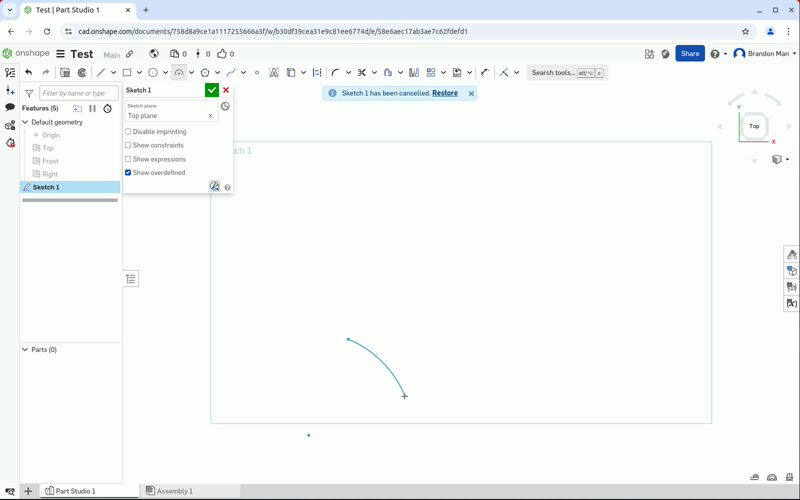
click(404, 395)
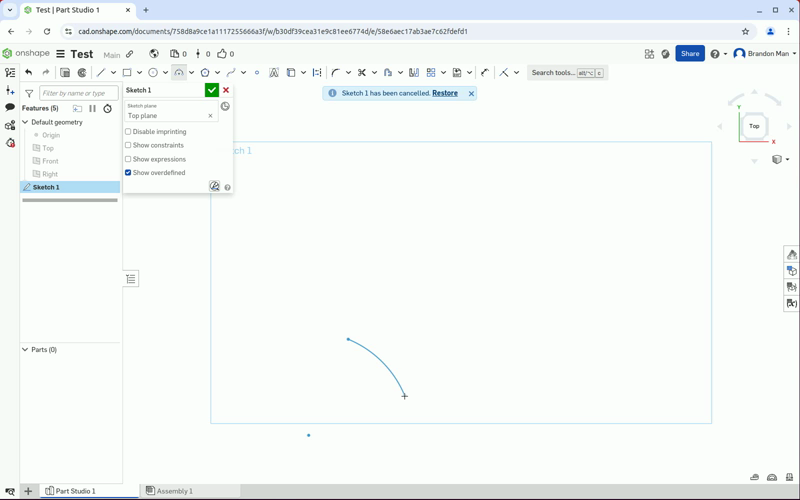
mouse_move(364, 379)
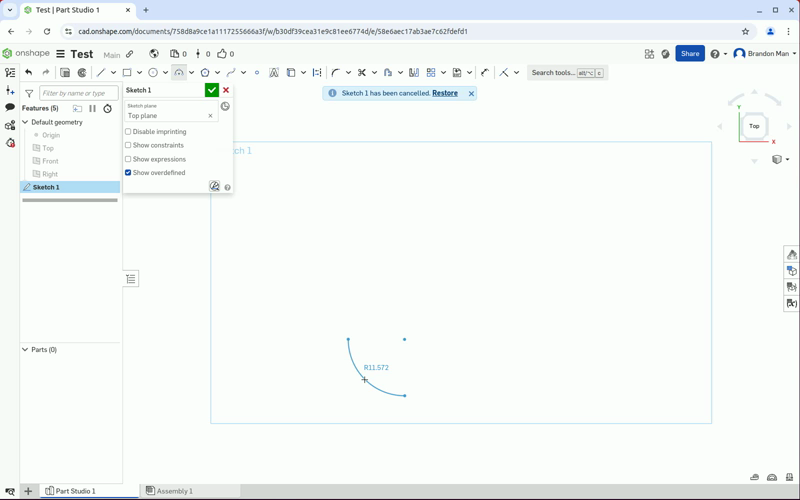
click(364, 379)
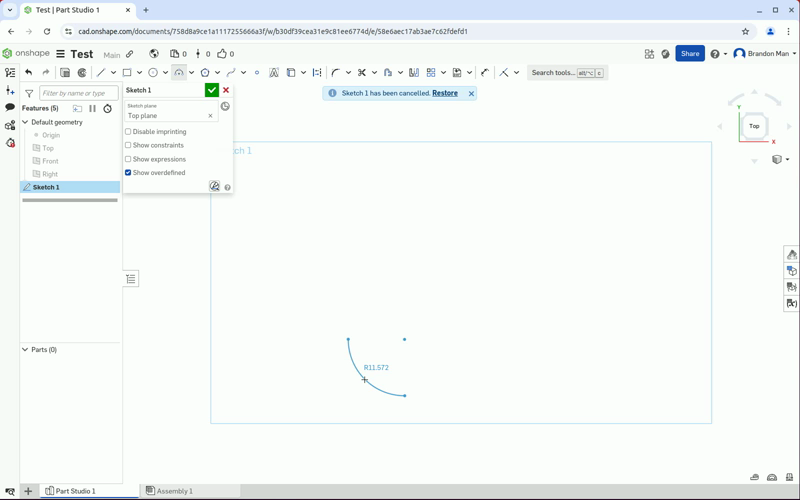
key_up(shift)
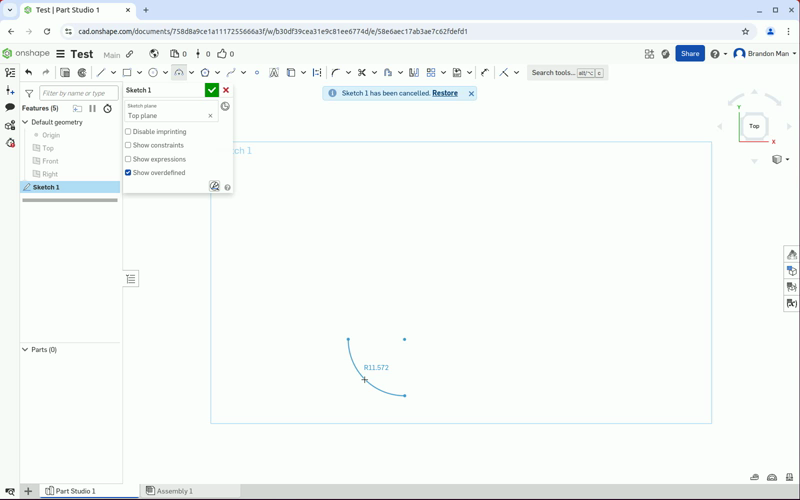
key(esc)
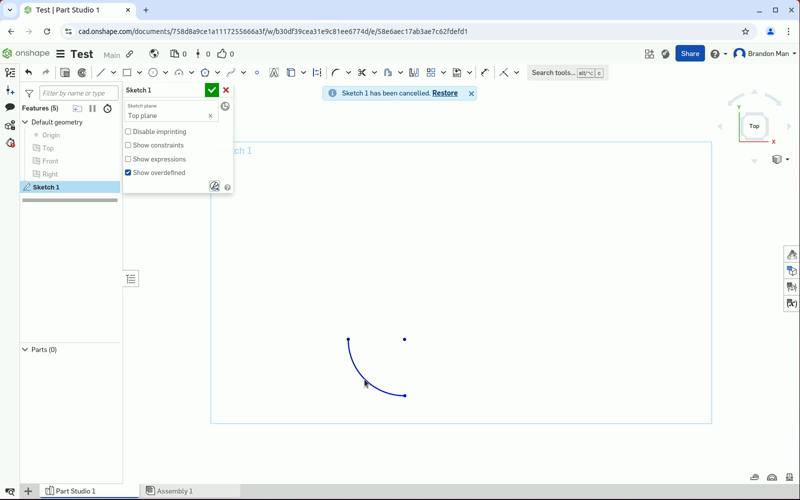
key(l)
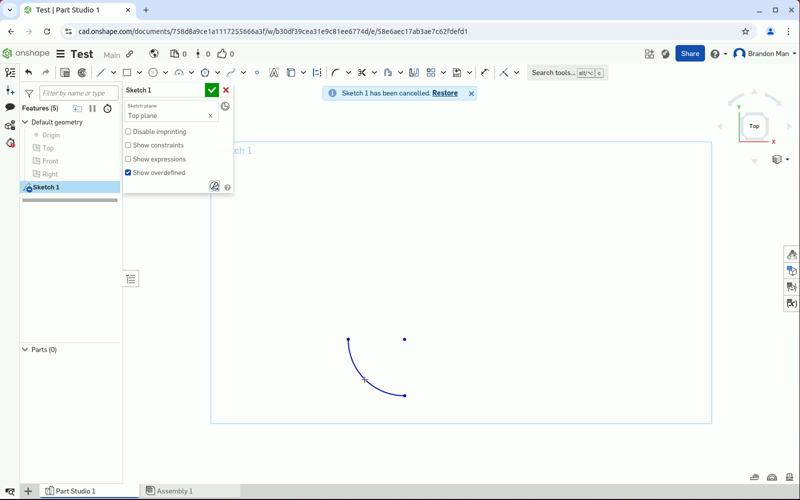
mouse_move(404, 395)
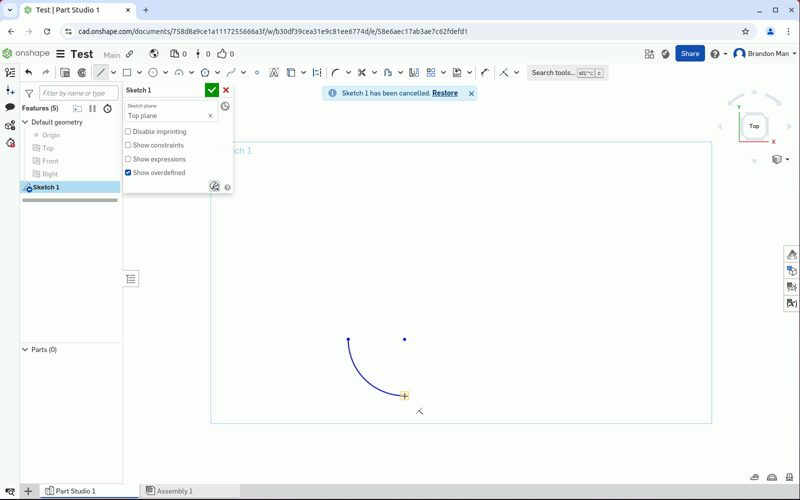
click(404, 395)
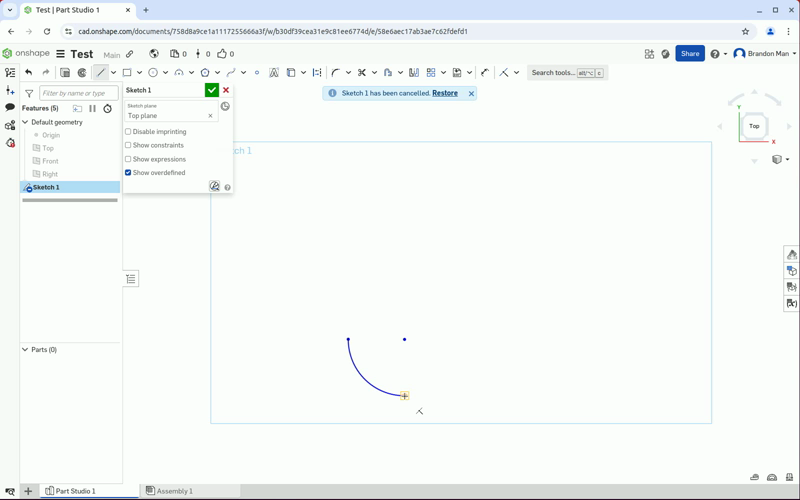
key_down(shift)
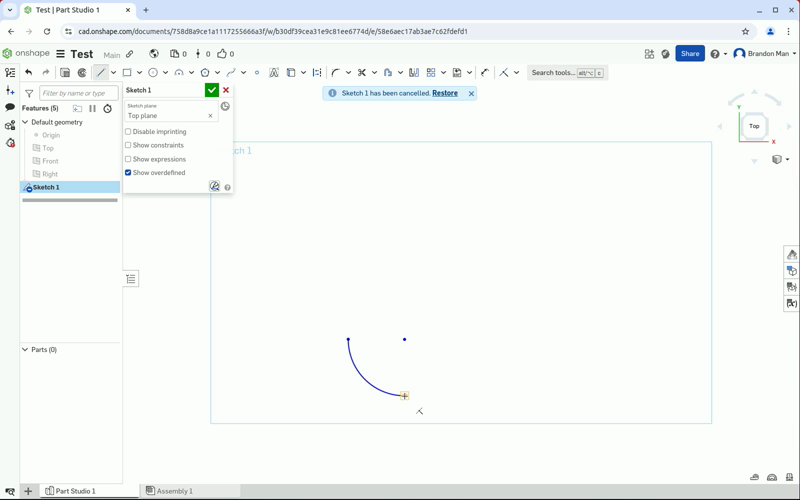
mouse_move(515, 395)
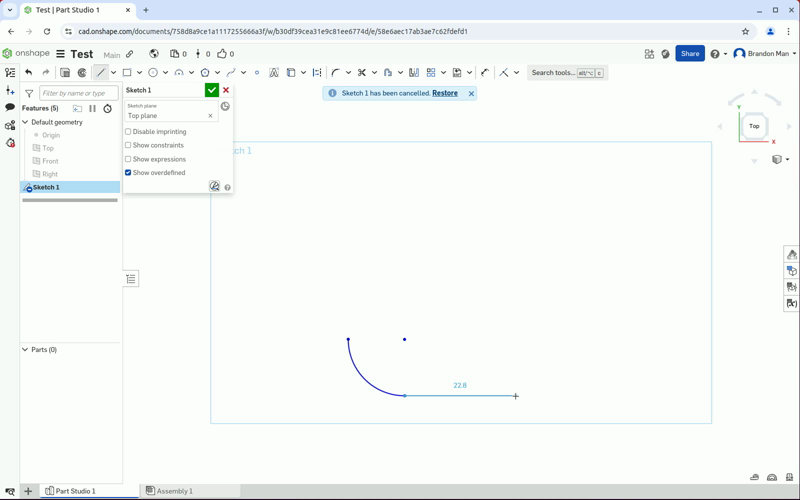
click(515, 395)
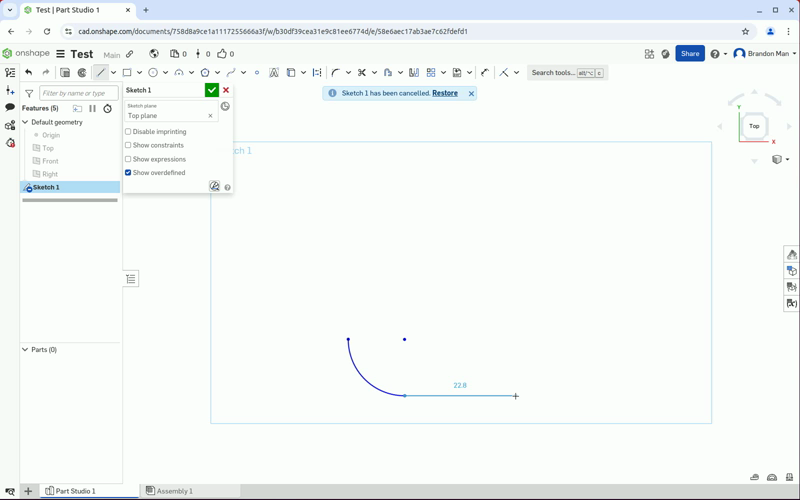
key_up(shift)
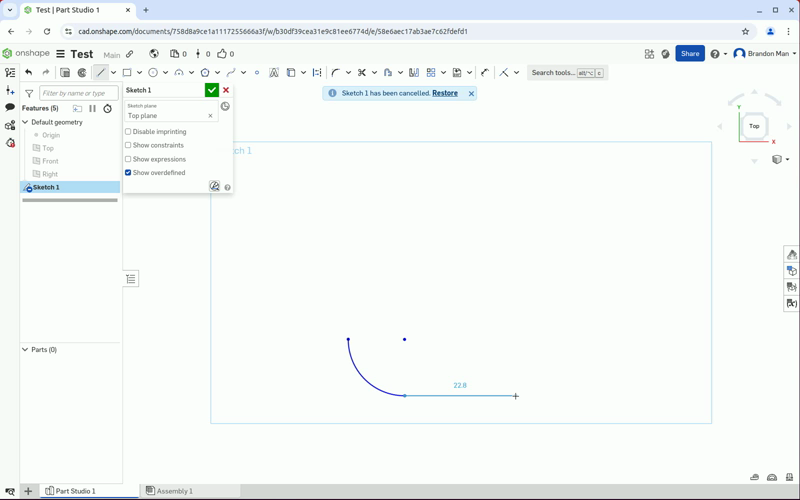
key(esc)
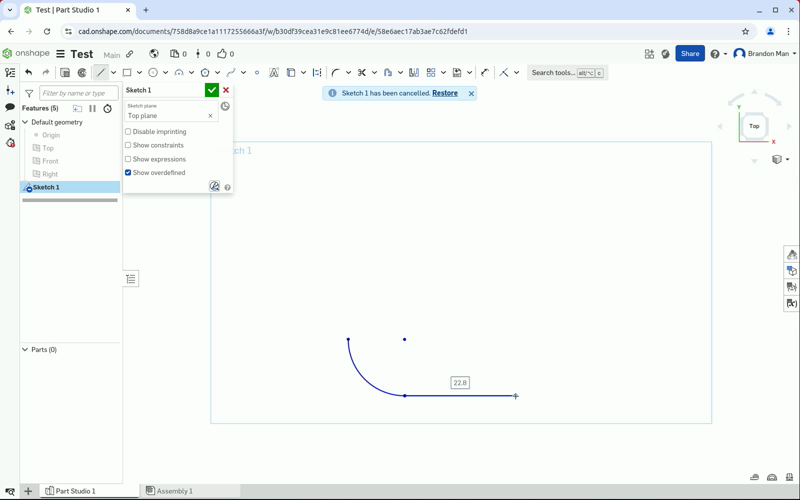
key(a)
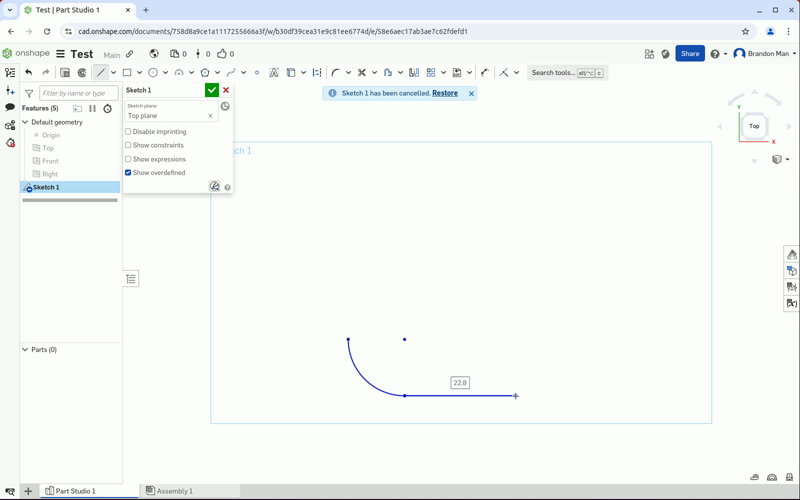
mouse_move(515, 395)
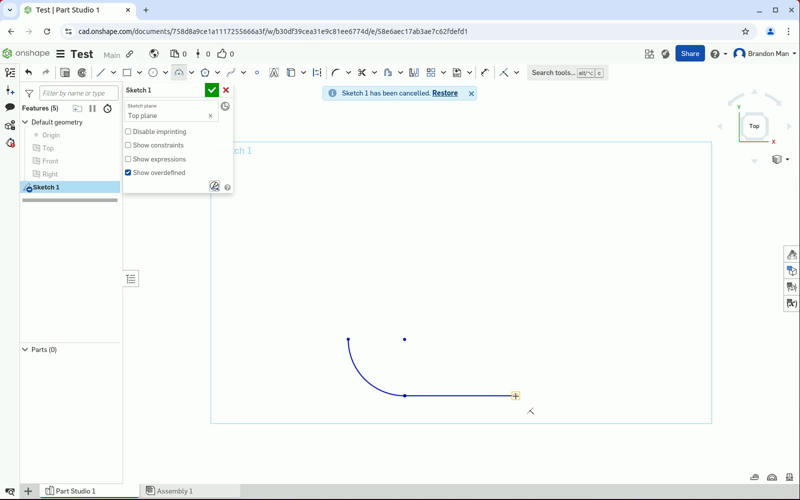
click(515, 395)
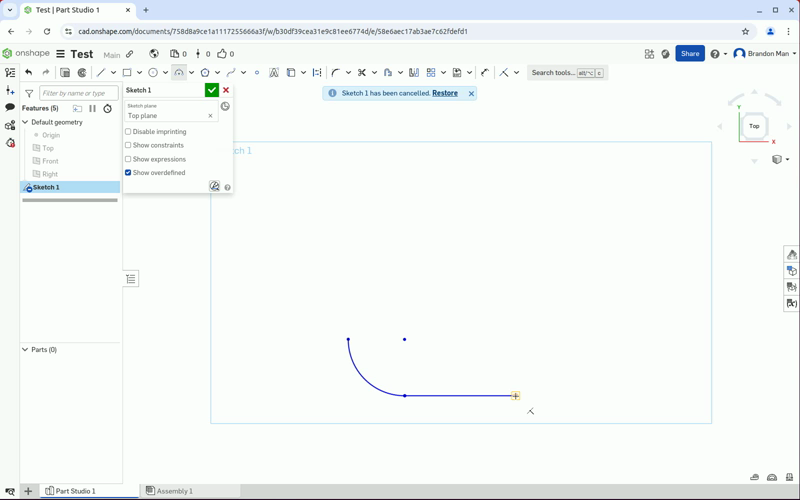
key_down(shift)
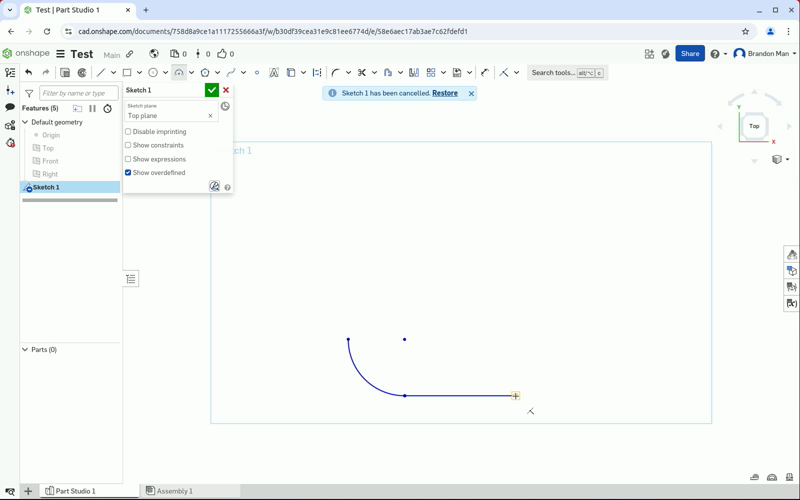
mouse_move(572, 339)
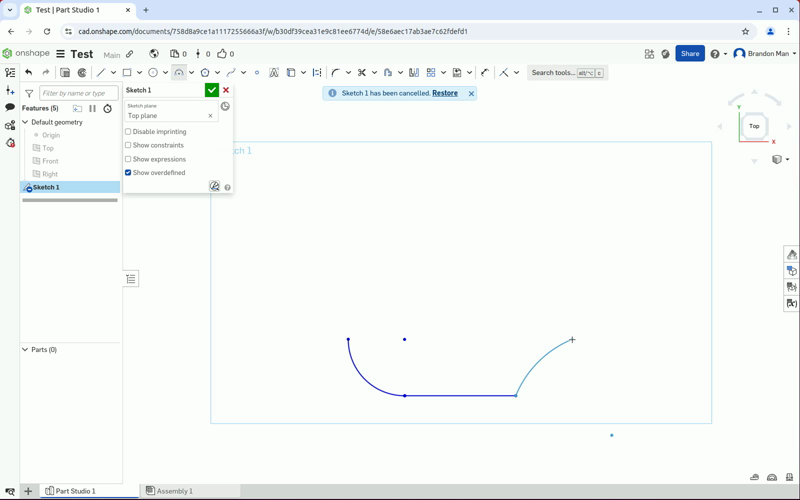
click(572, 339)
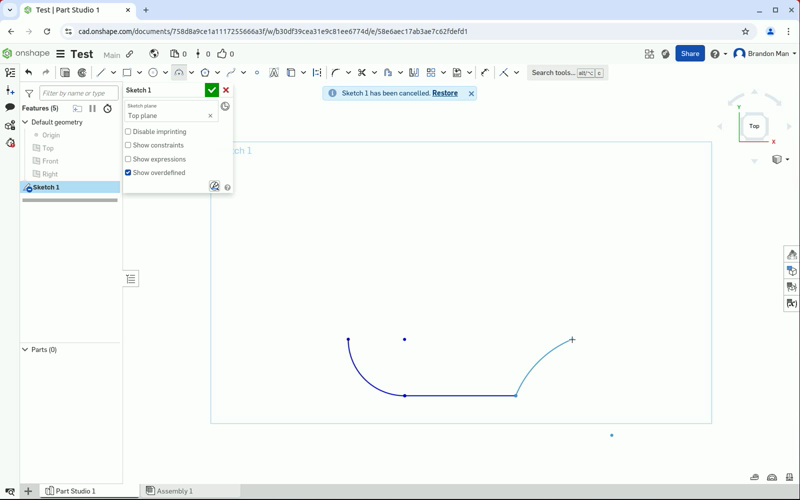
mouse_move(555, 379)
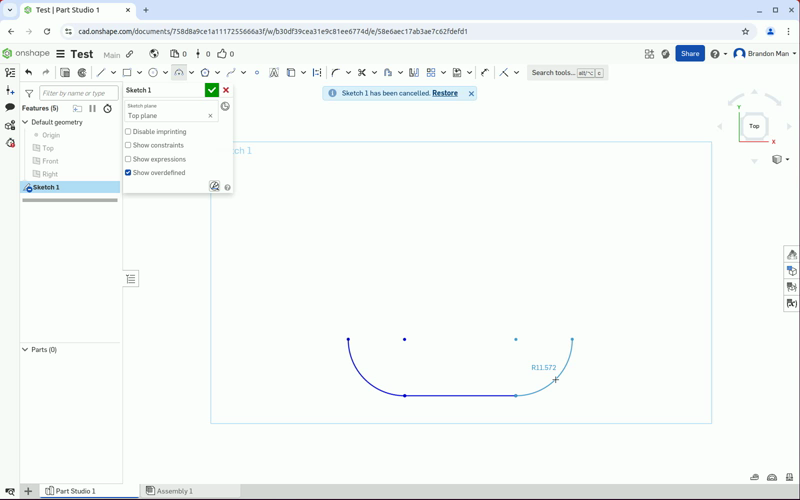
click(555, 379)
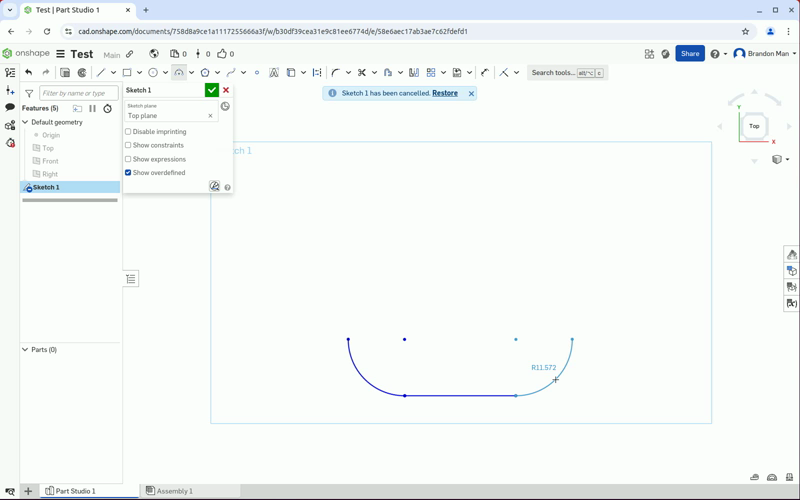
key_up(shift)
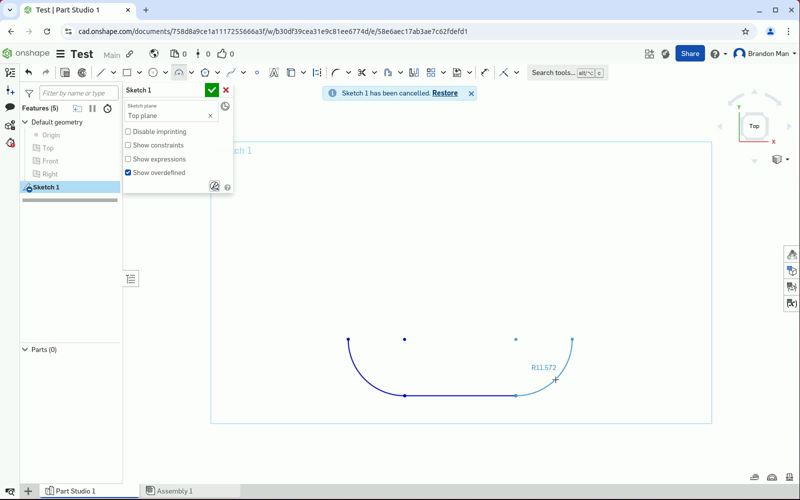
key(esc)
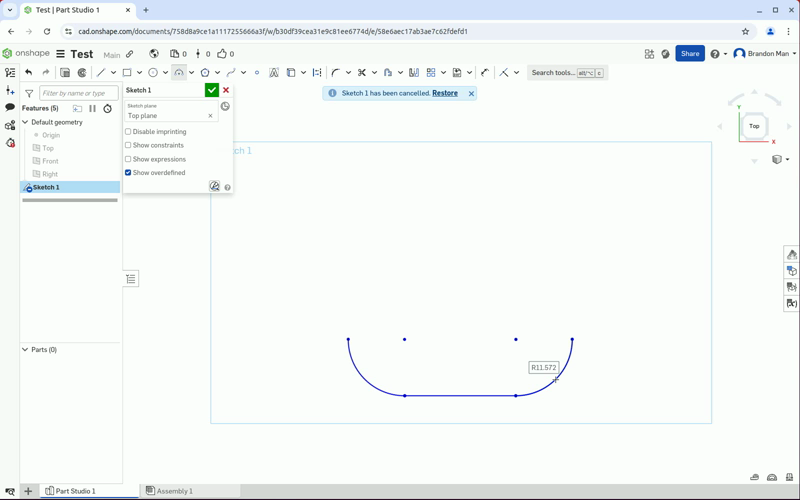
key(l)
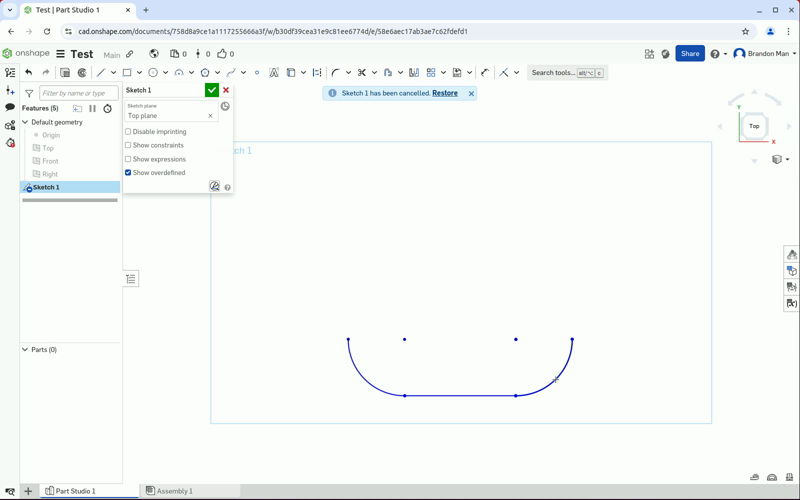
mouse_move(572, 339)
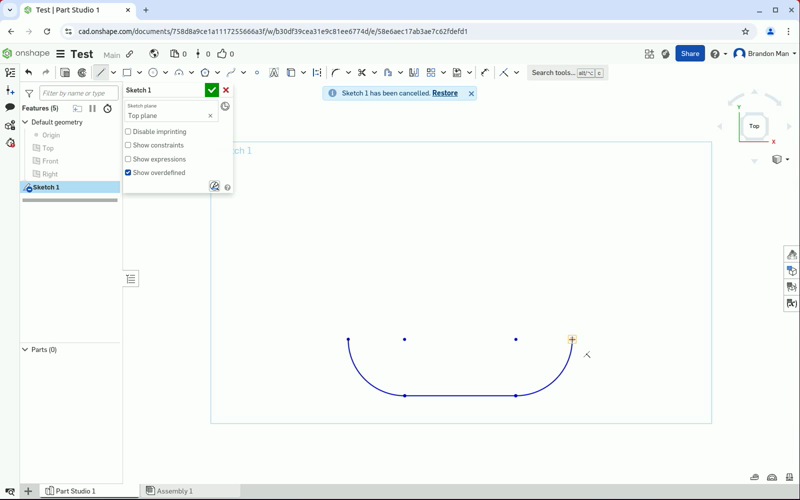
click(572, 339)
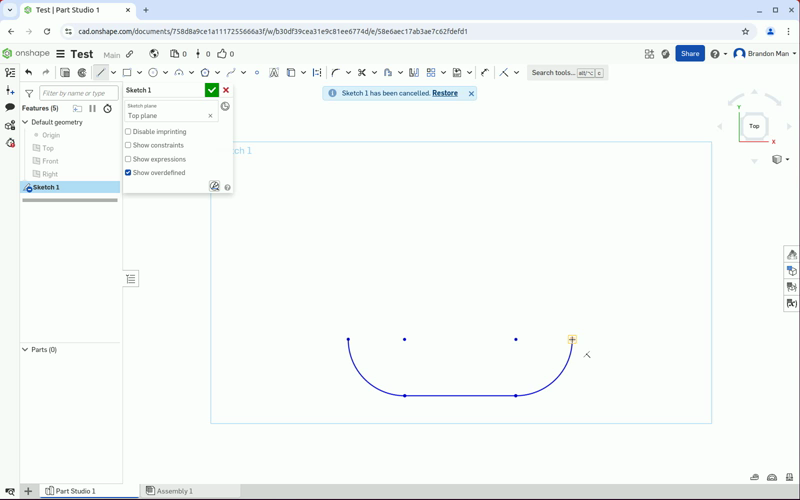
key_down(shift)
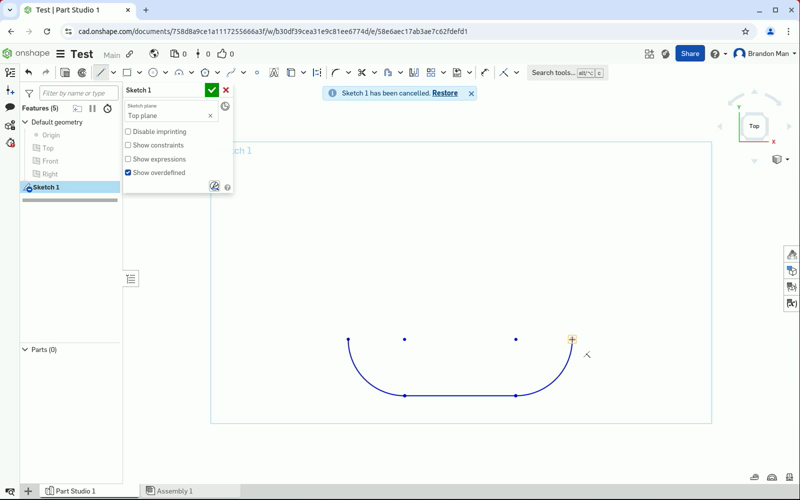
mouse_move(572, 226)
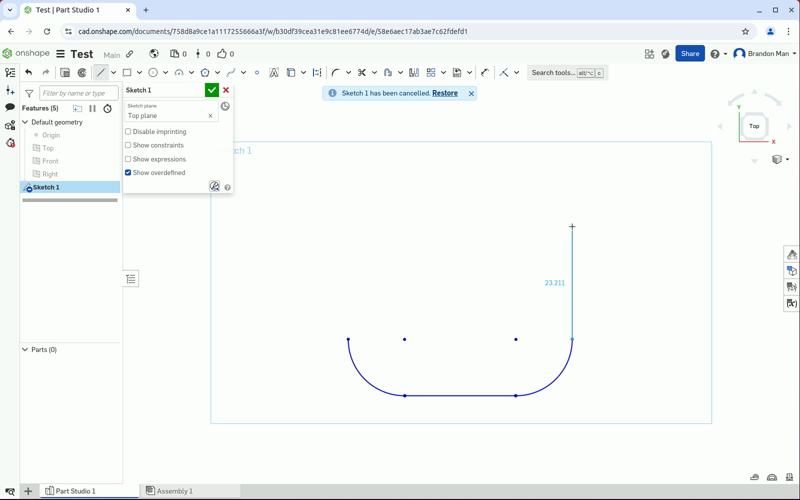
click(572, 226)
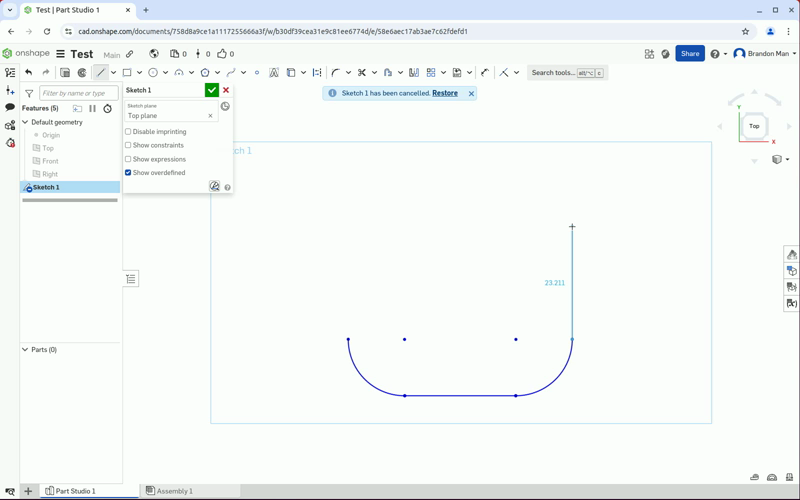
key_up(shift)
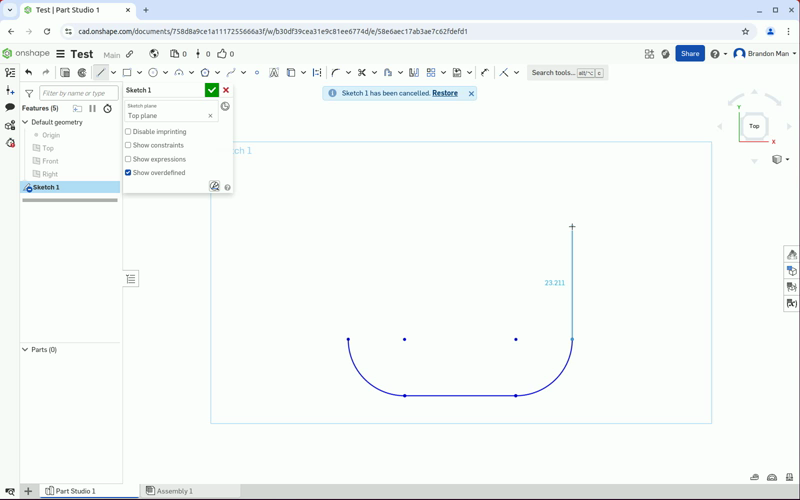
key(esc)
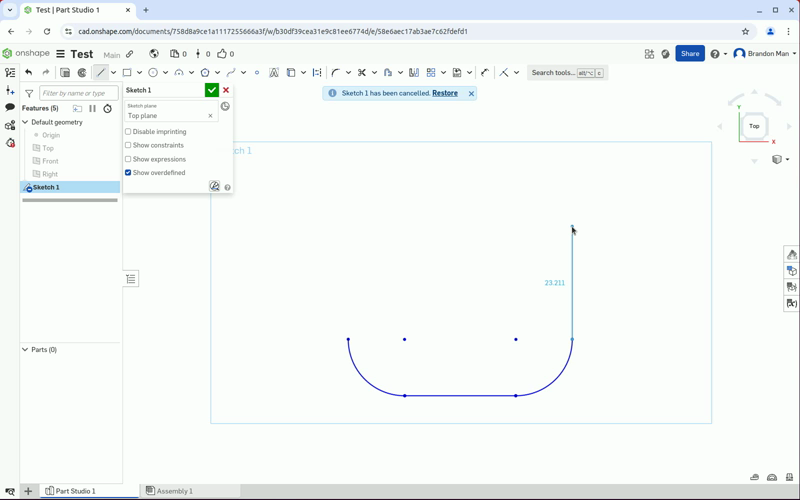
key(a)
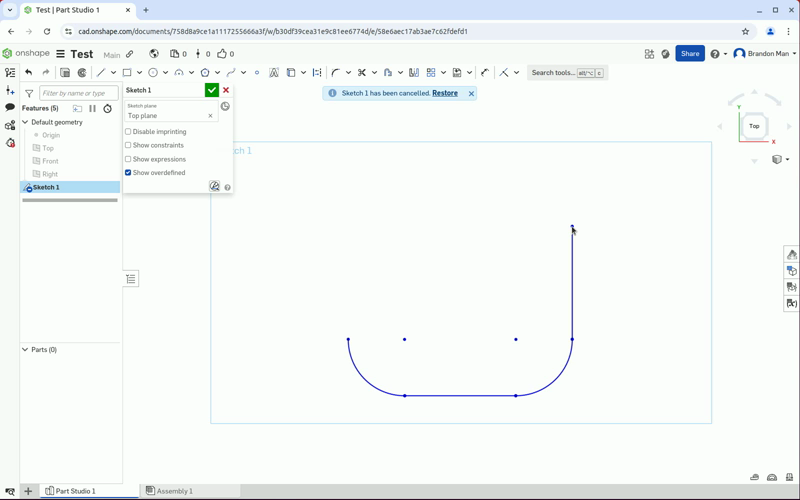
mouse_move(572, 226)
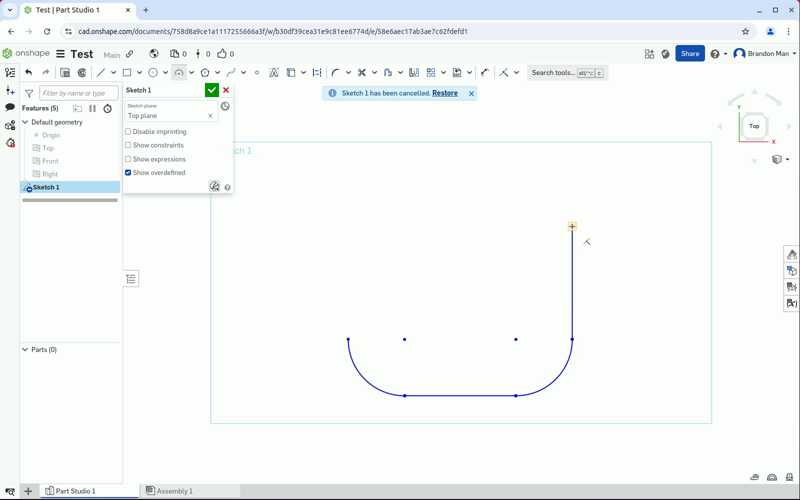
click(572, 226)
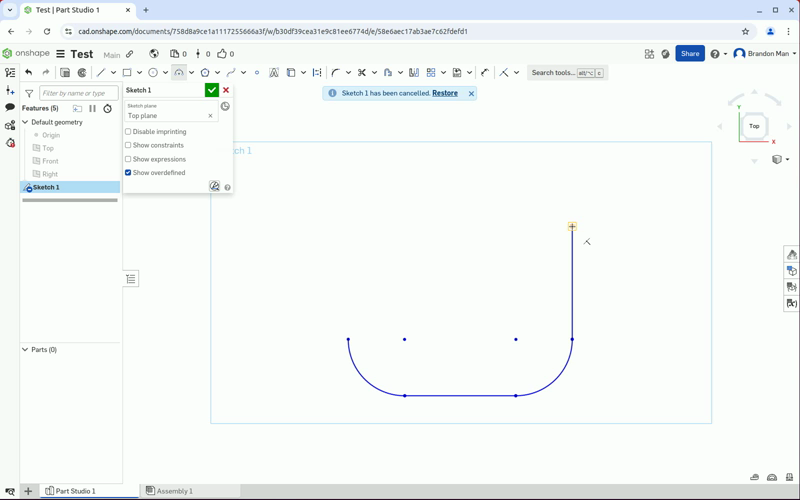
key_down(shift)
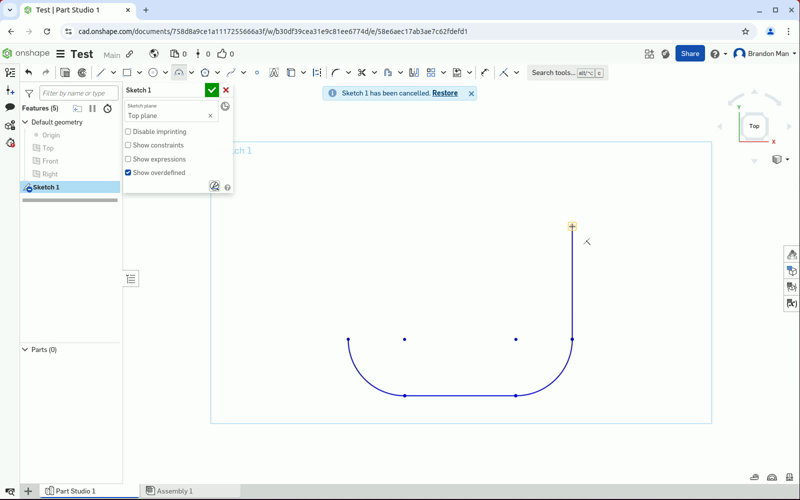
mouse_move(515, 171)
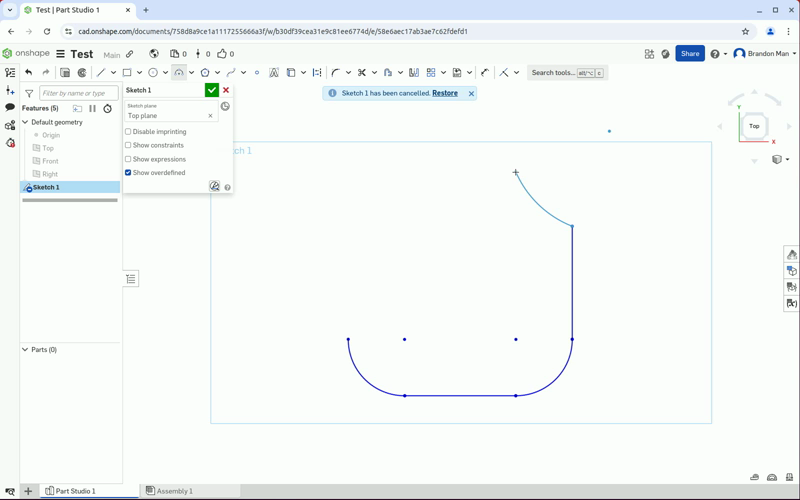
click(515, 171)
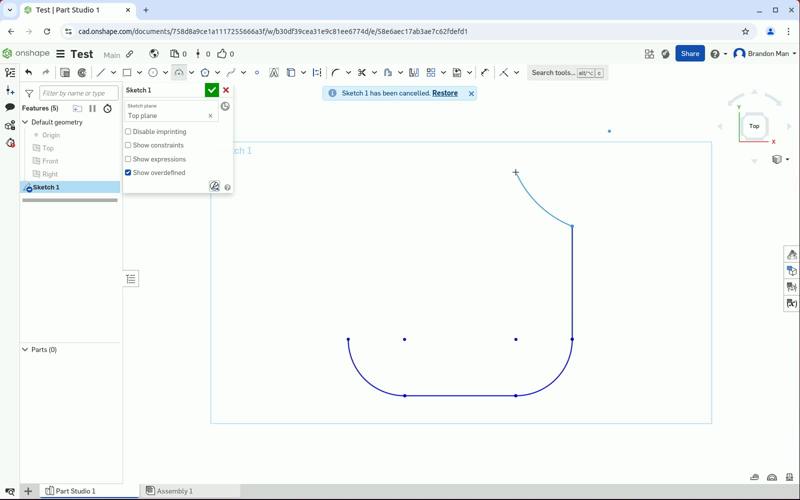
mouse_move(555, 187)
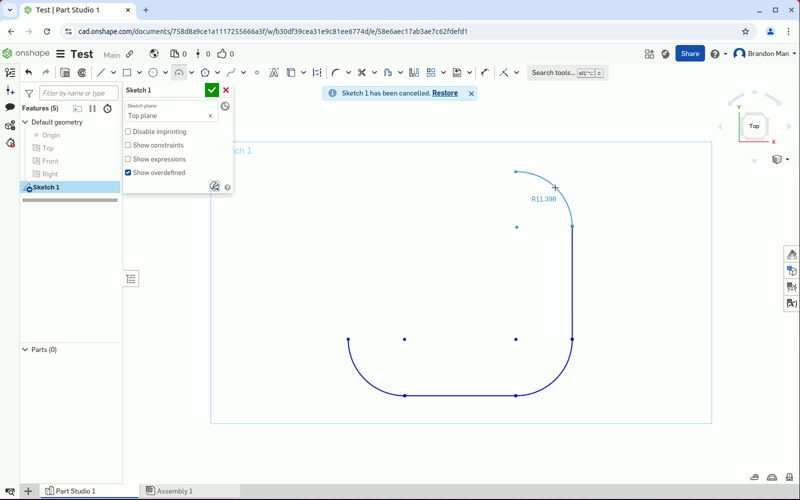
click(555, 187)
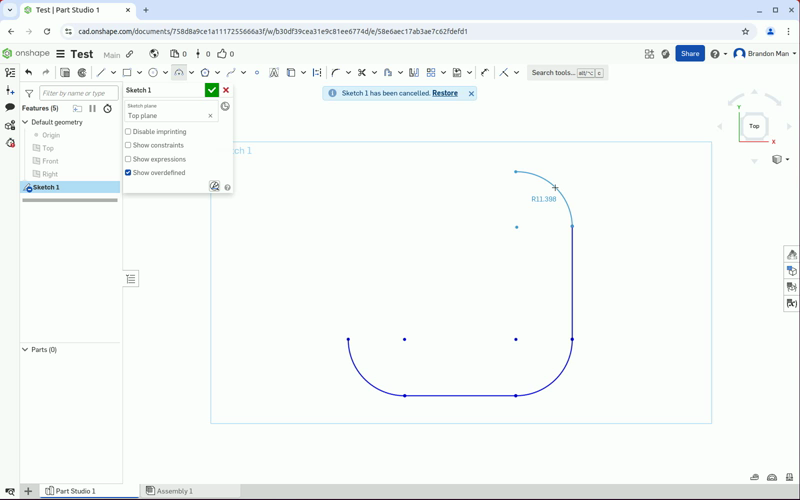
key_up(shift)
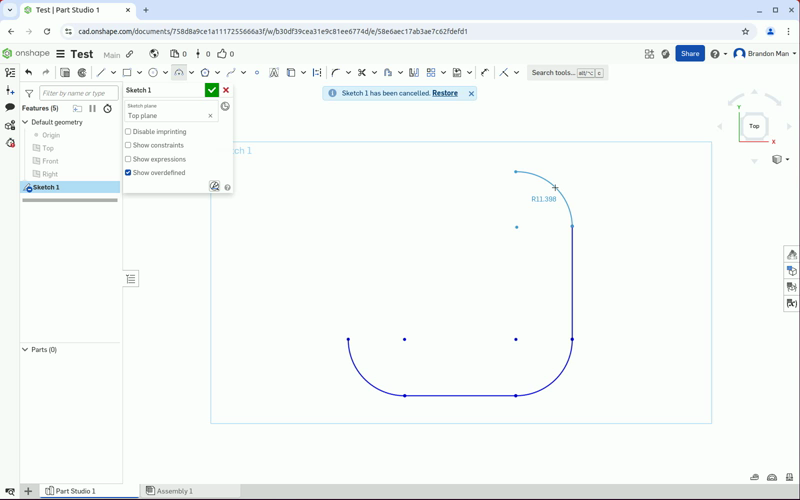
key(esc)
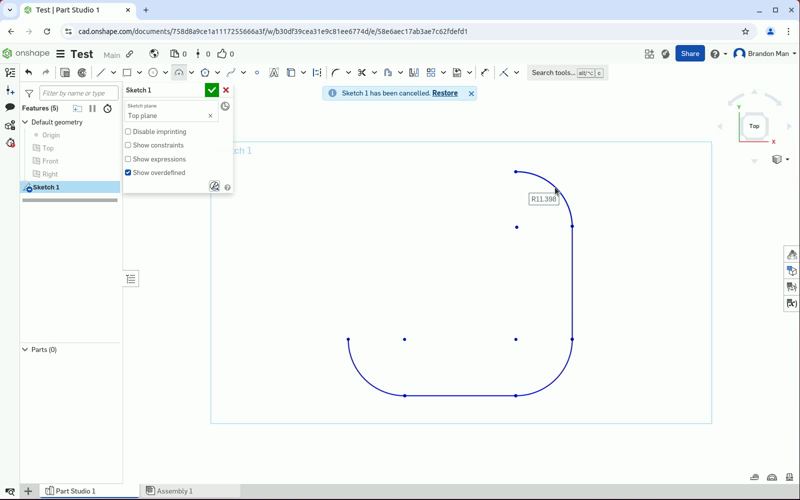
key(l)
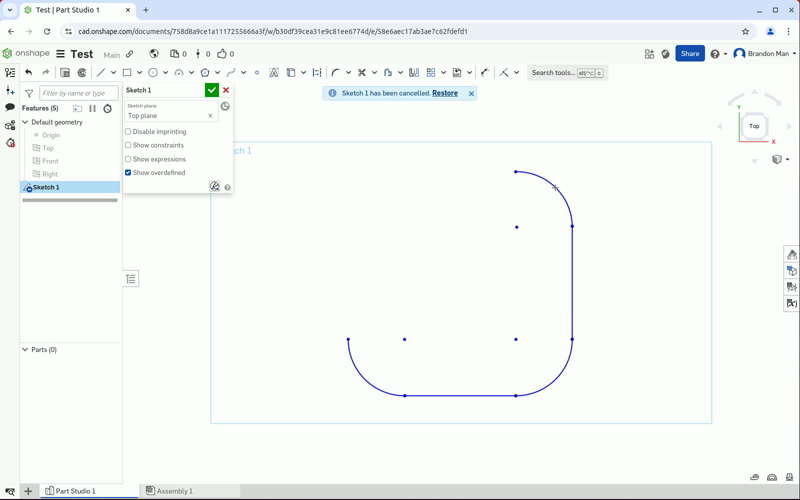
mouse_move(515, 171)
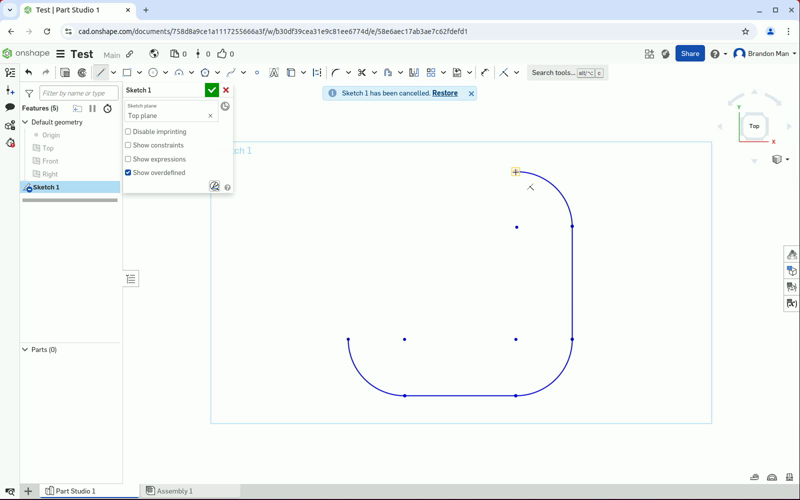
click(515, 171)
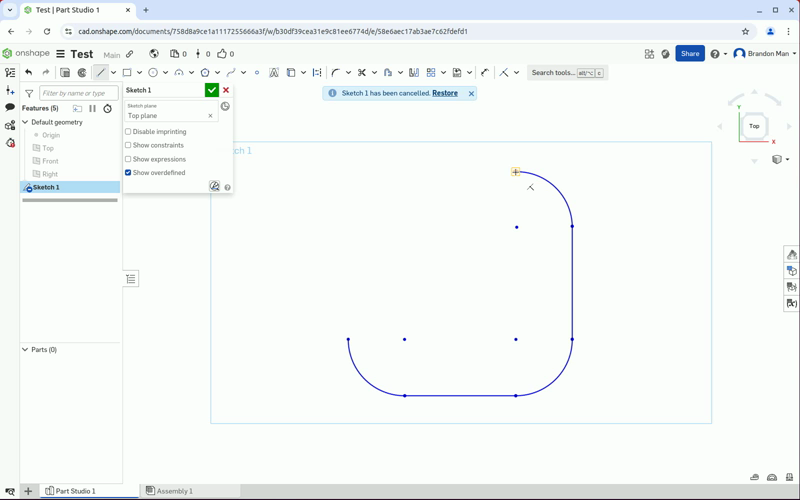
key_down(shift)
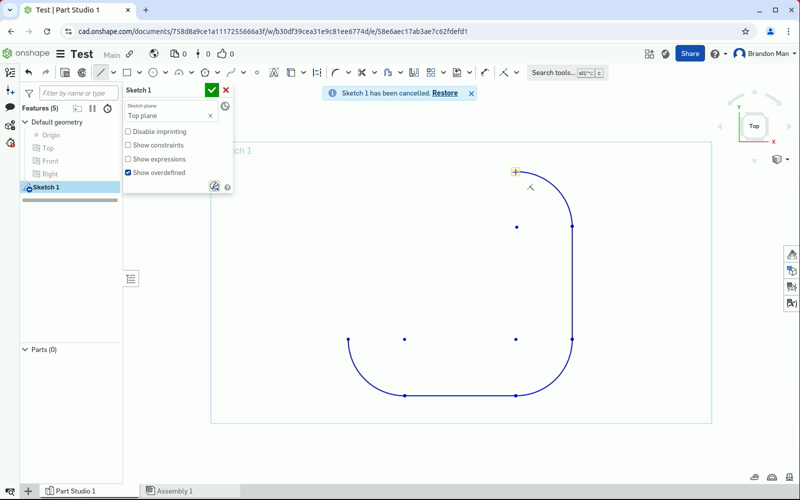
mouse_move(404, 171)
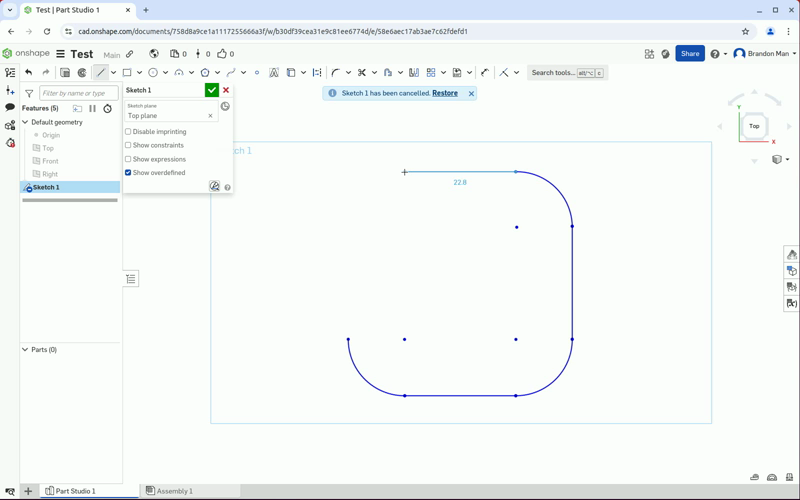
click(404, 171)
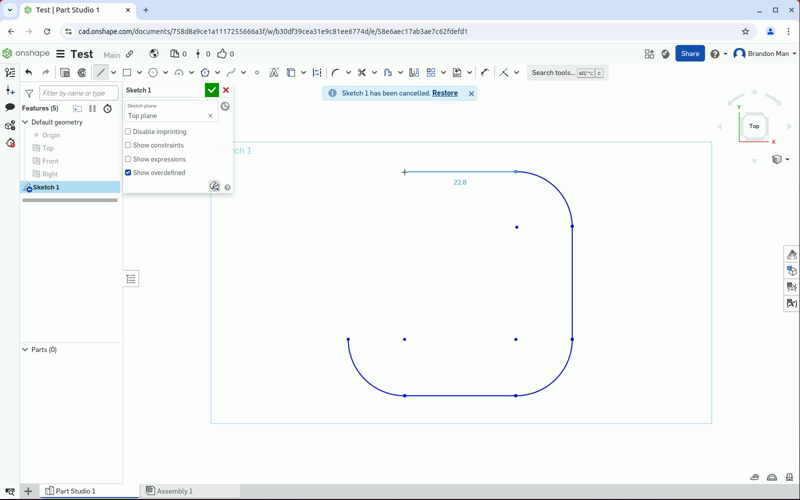
key_up(shift)
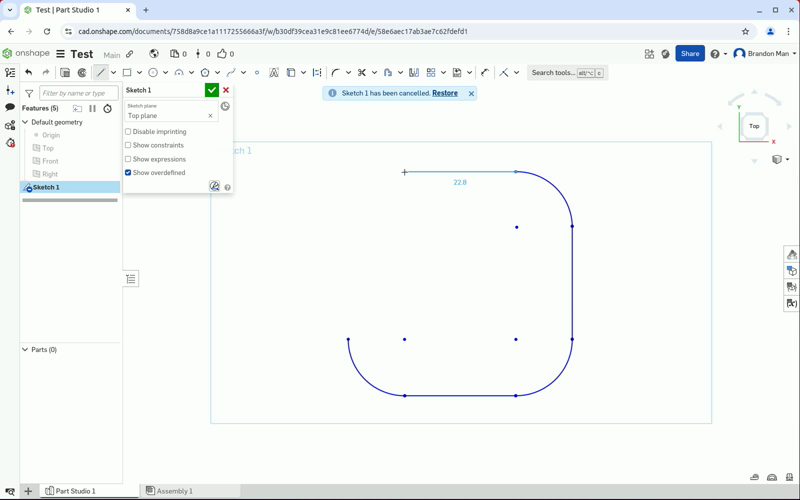
key(esc)
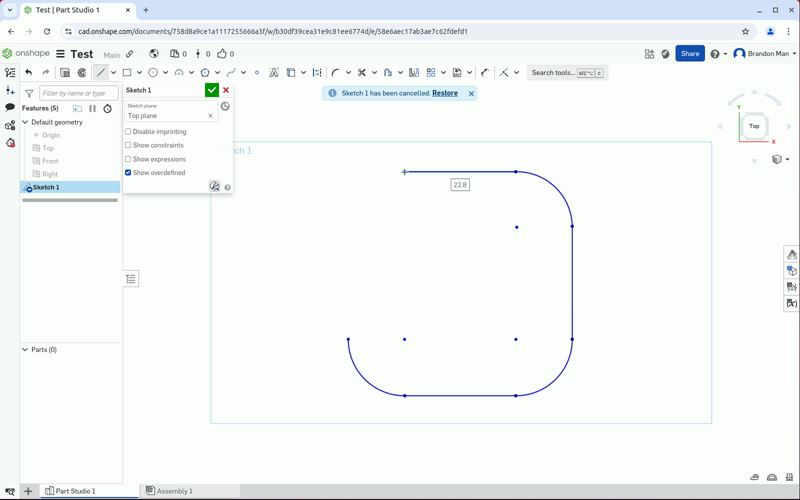
key(a)
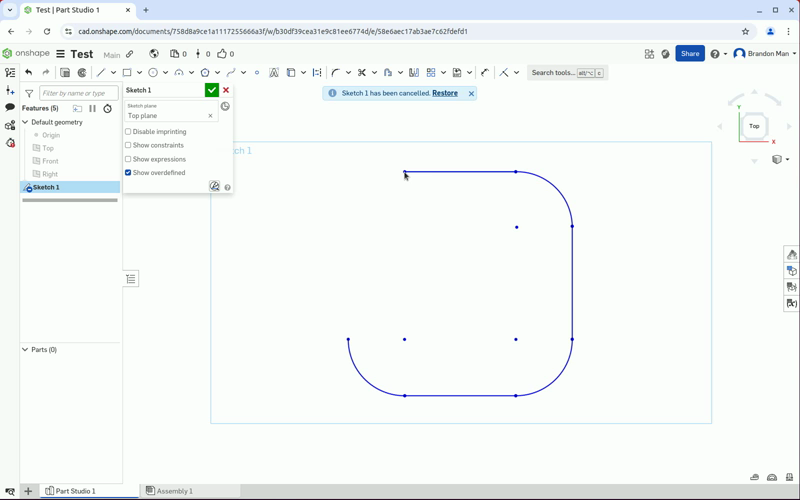
mouse_move(404, 171)
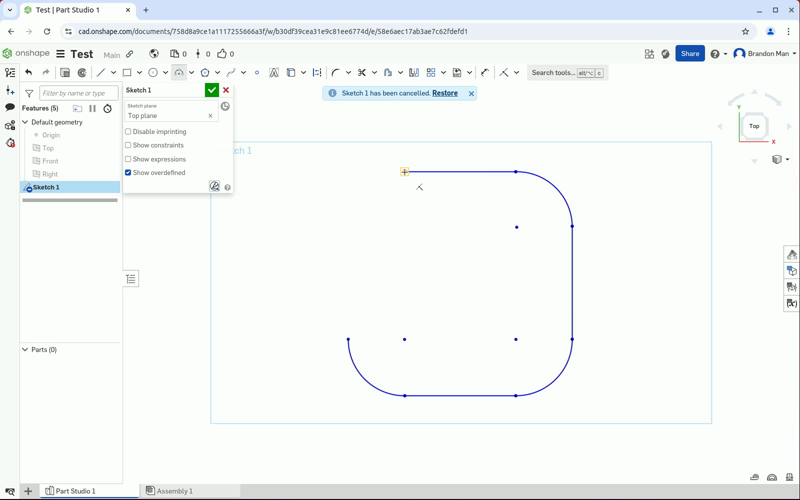
click(404, 171)
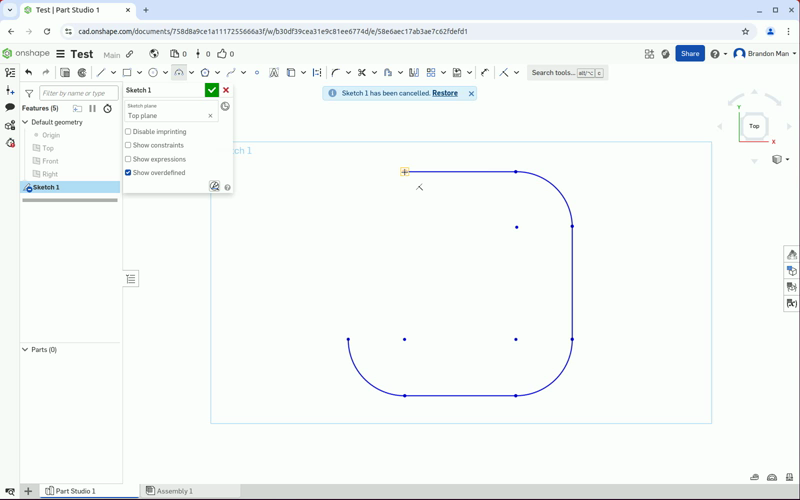
key_down(shift)
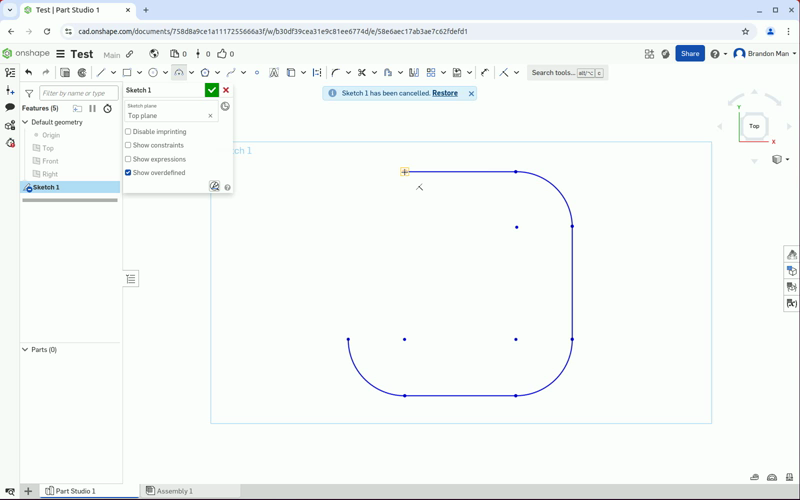
mouse_move(348, 226)
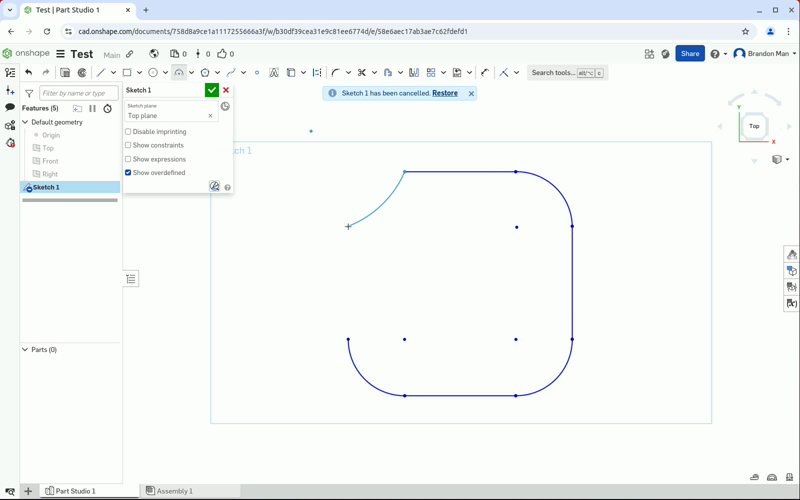
click(348, 226)
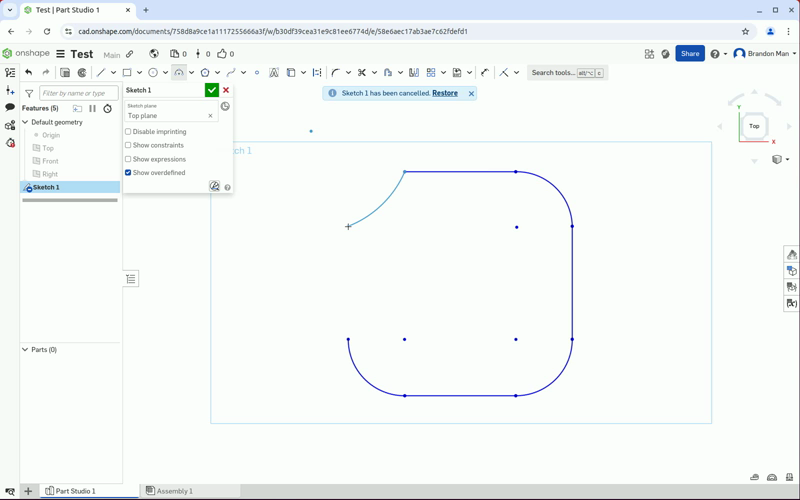
mouse_move(365, 187)
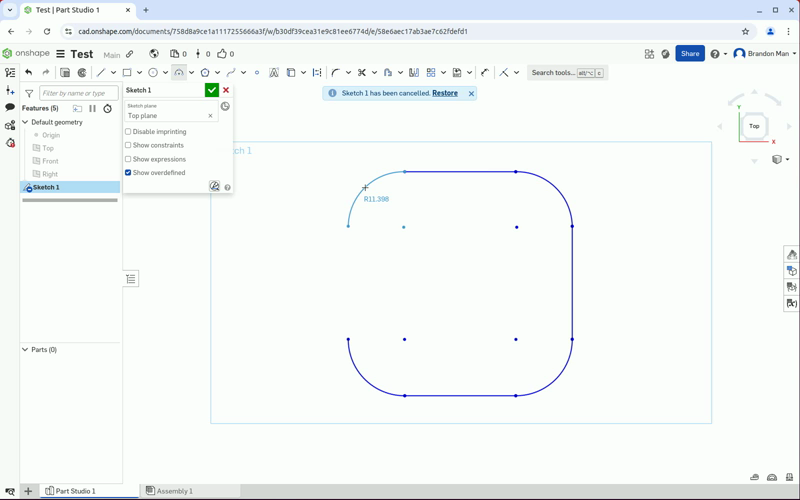
click(365, 187)
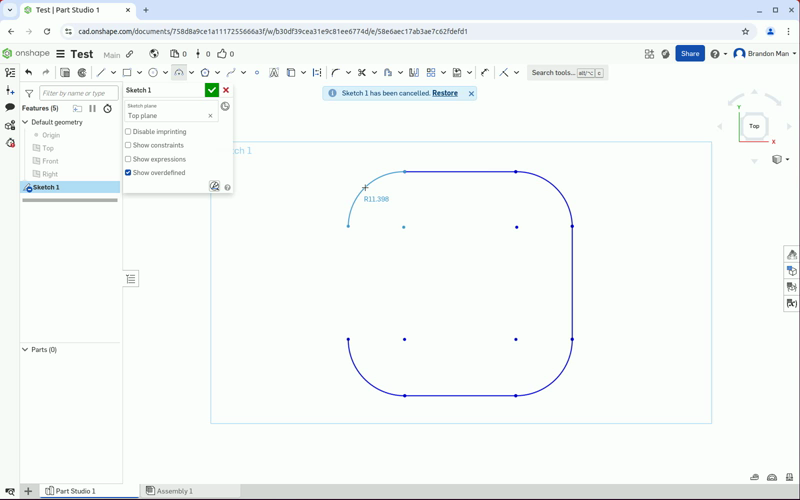
key_up(shift)
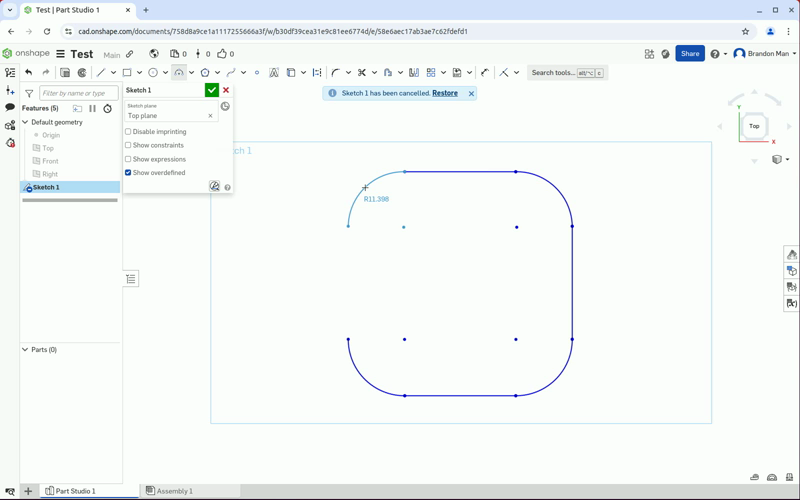
key(esc)
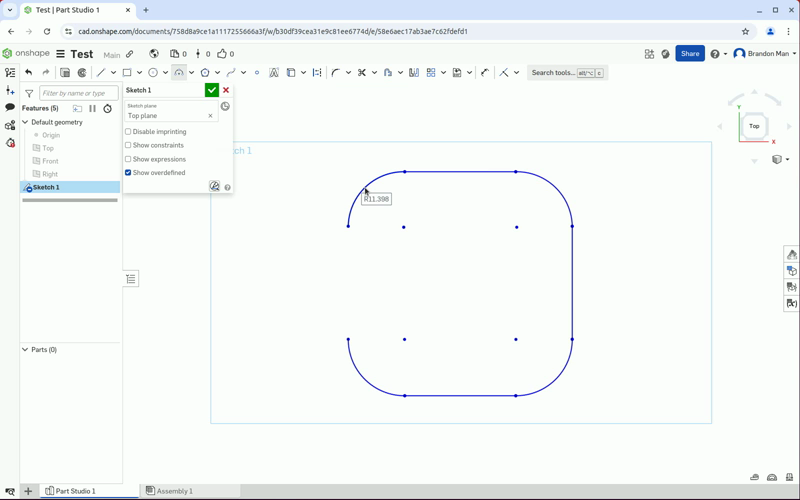
key(l)
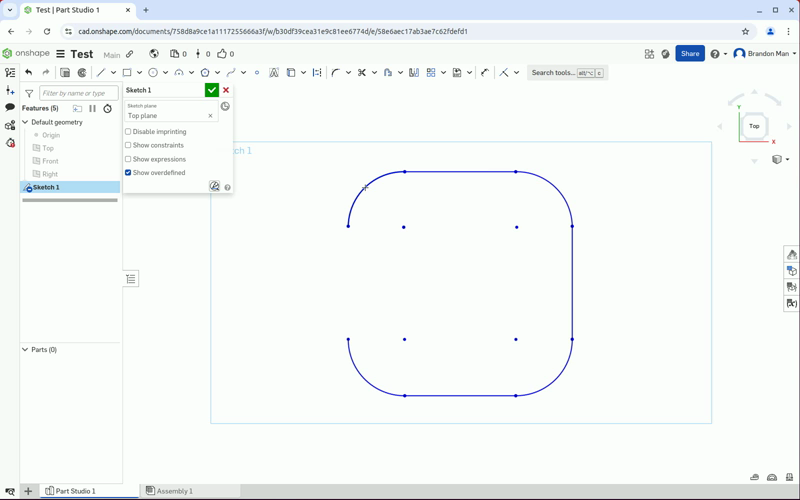
mouse_move(348, 226)
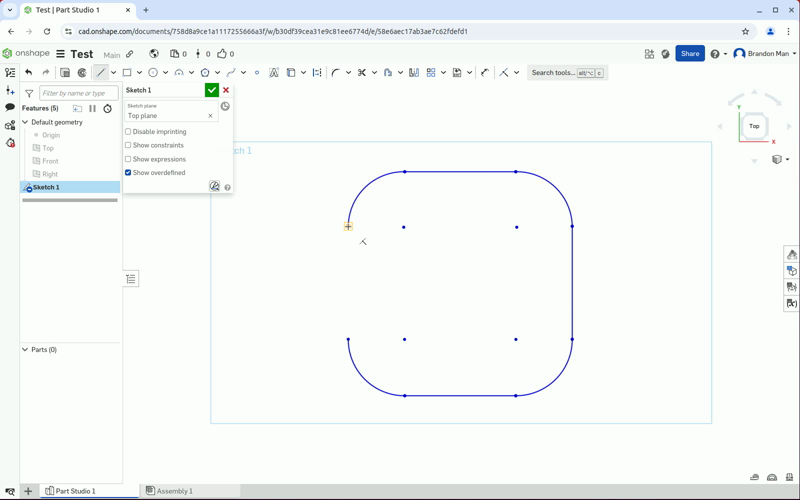
click(348, 226)
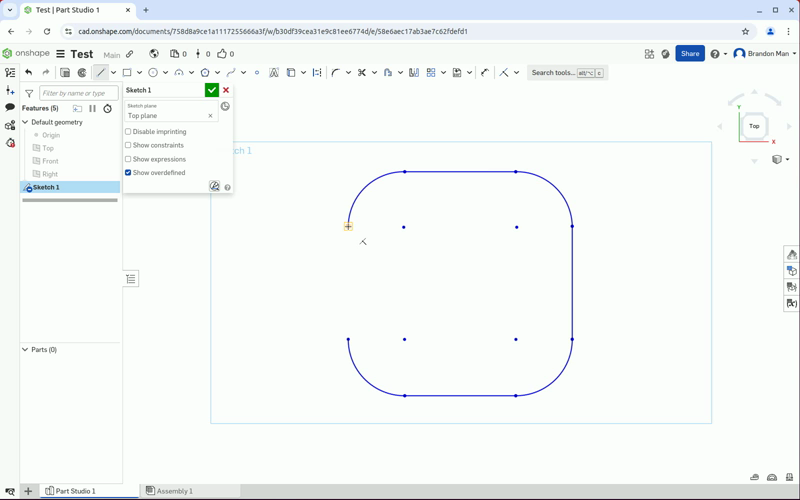
key_down(shift)
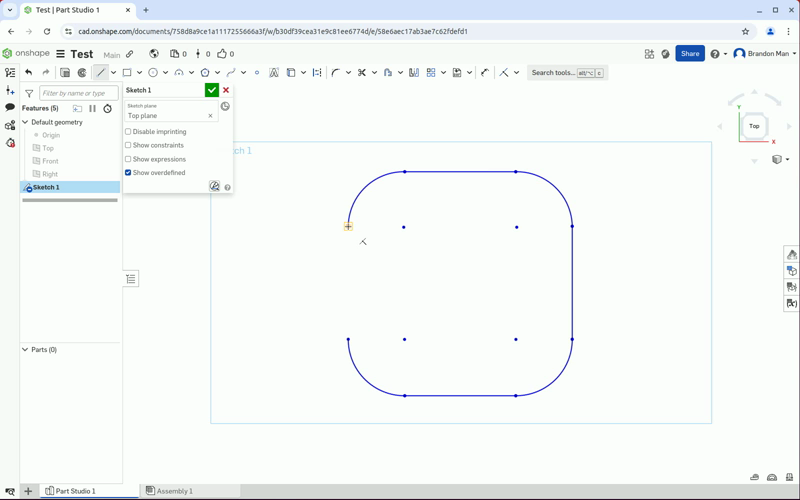
mouse_move(348, 339)
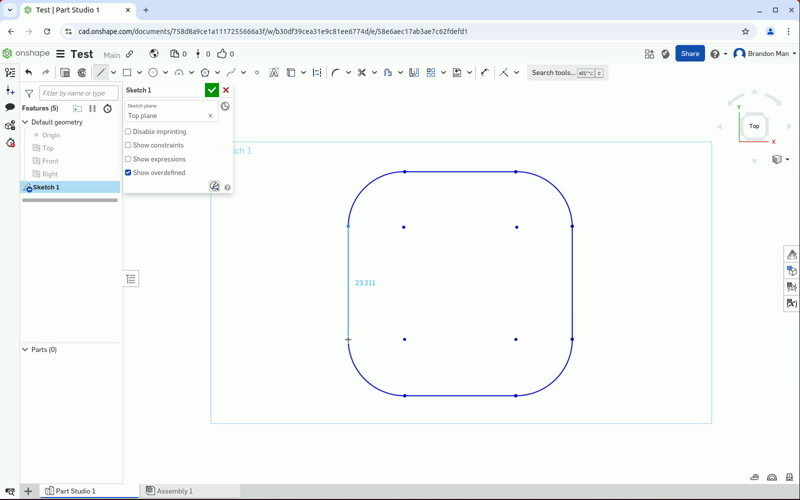
key_up(shift)
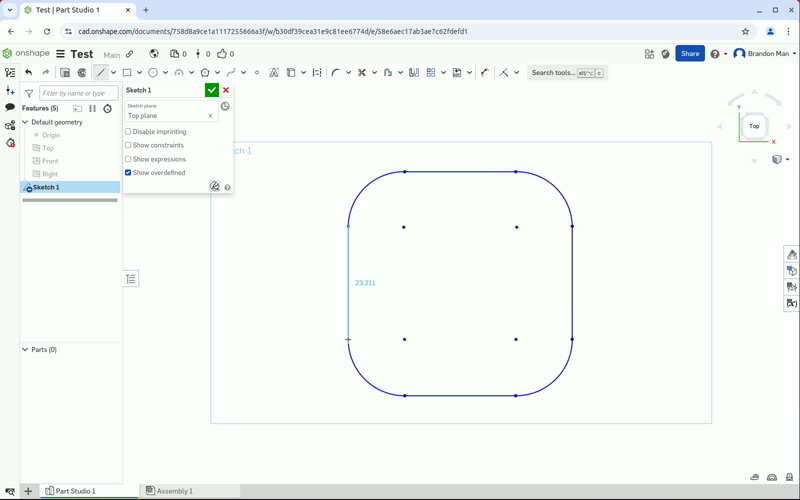
click(348, 339)
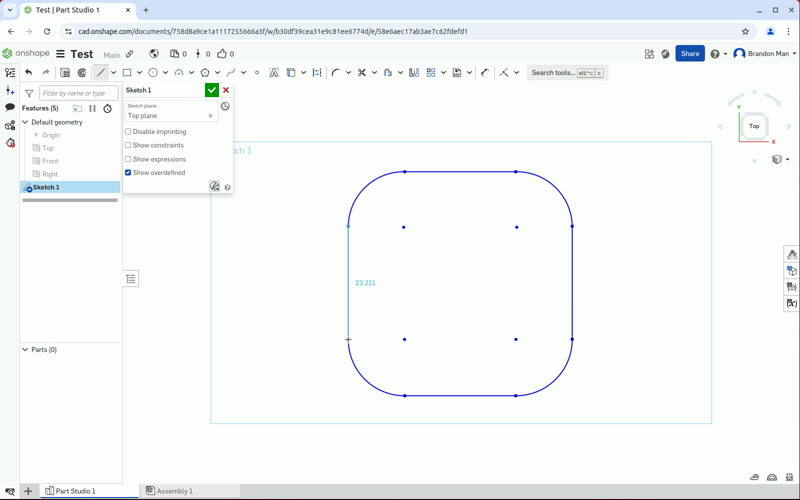
key(esc)
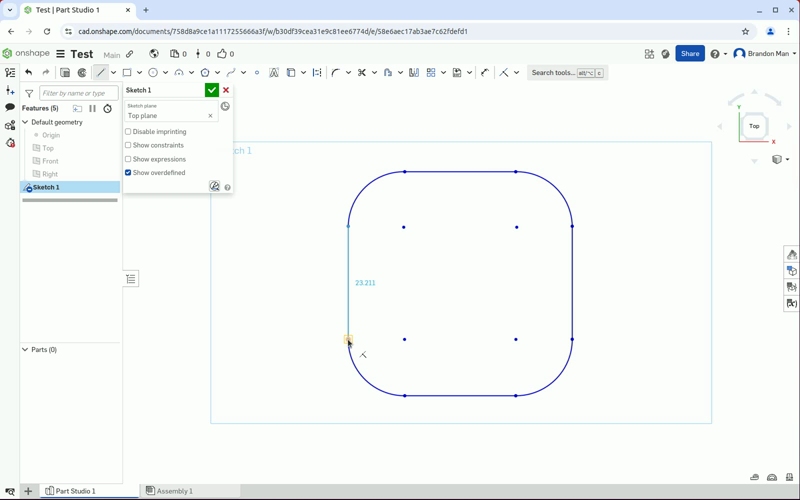
key(c)
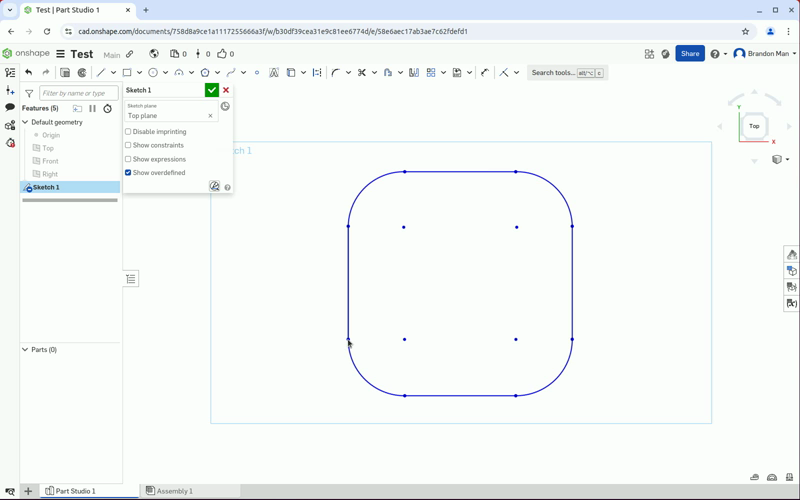
key_down(shift)
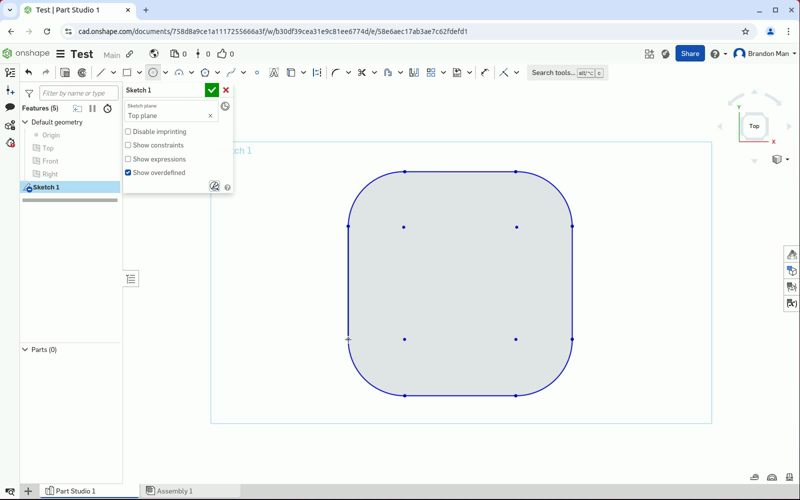
mouse_move(461, 282)
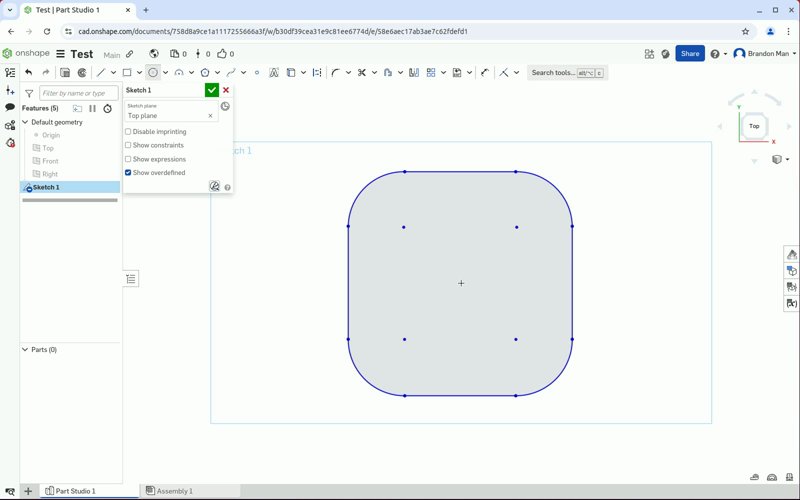
click(461, 282)
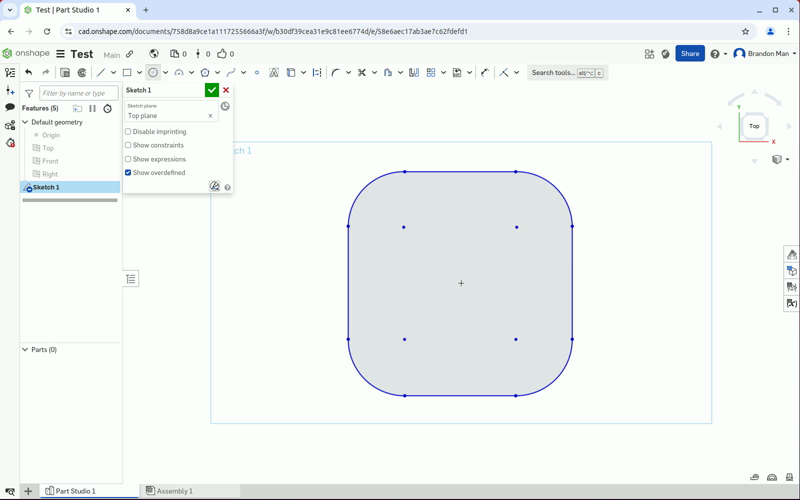
key_up(shift)
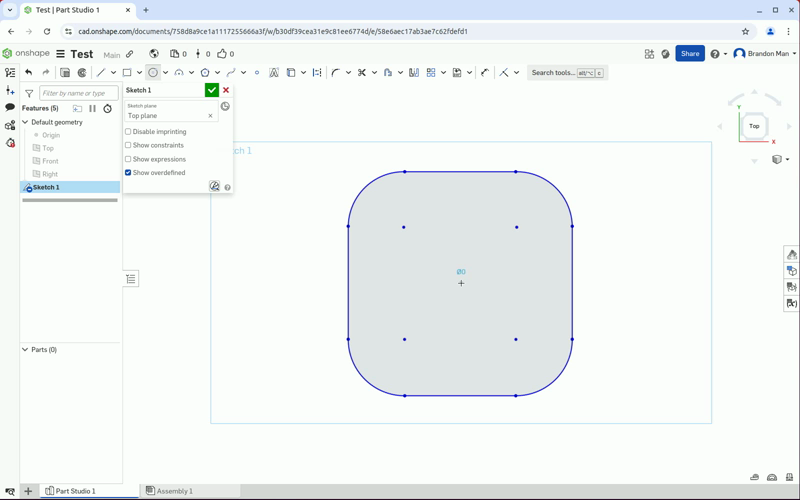
mouse_move(489, 282)
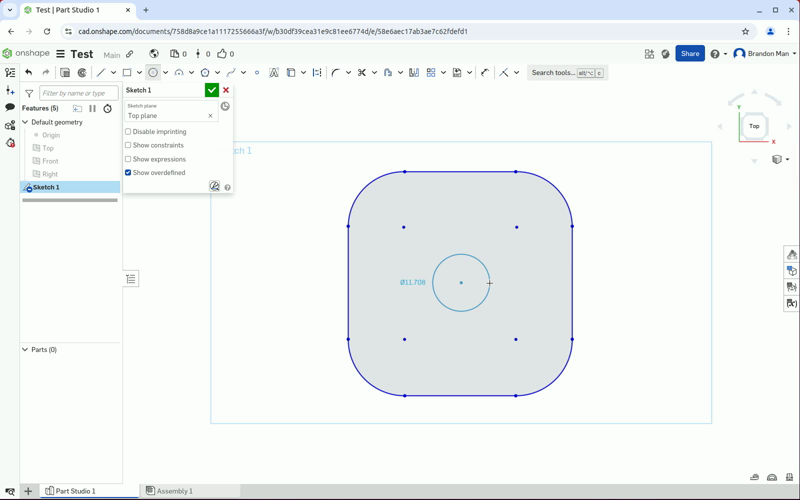
click(489, 282)
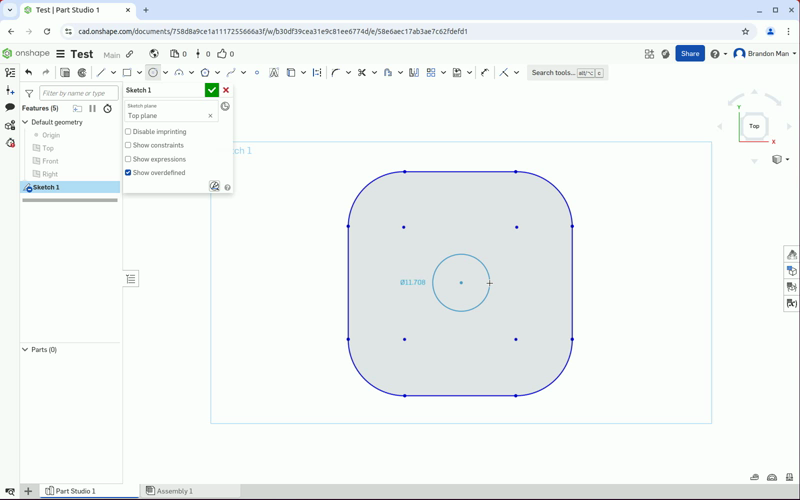
key(esc)
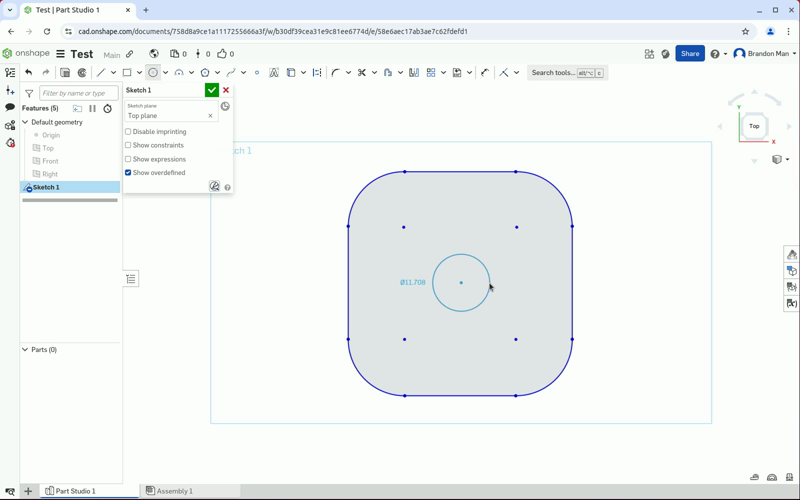
mouse_move(521, 225)
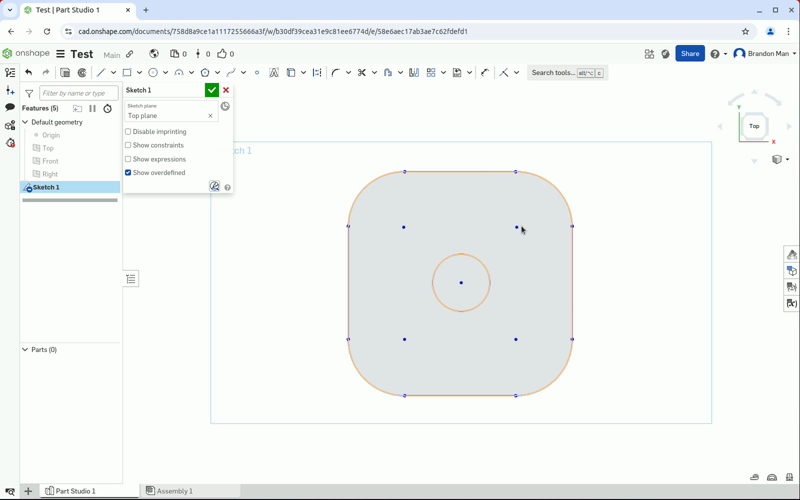
click(521, 225)
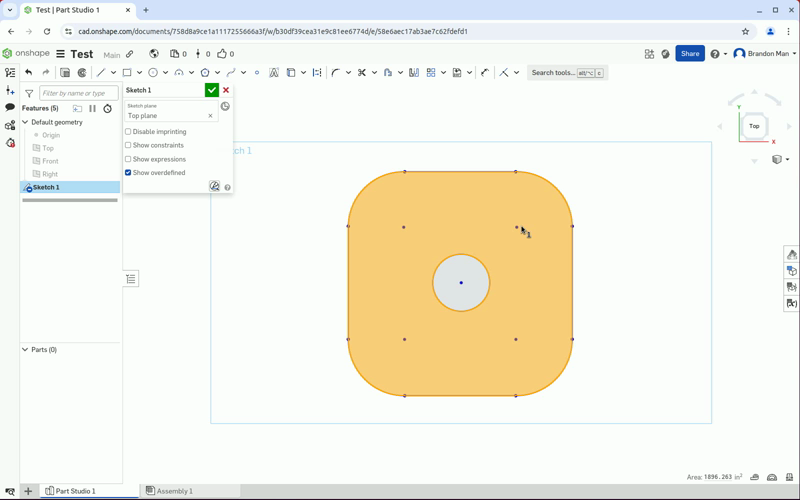
mouse_move(73, 352)
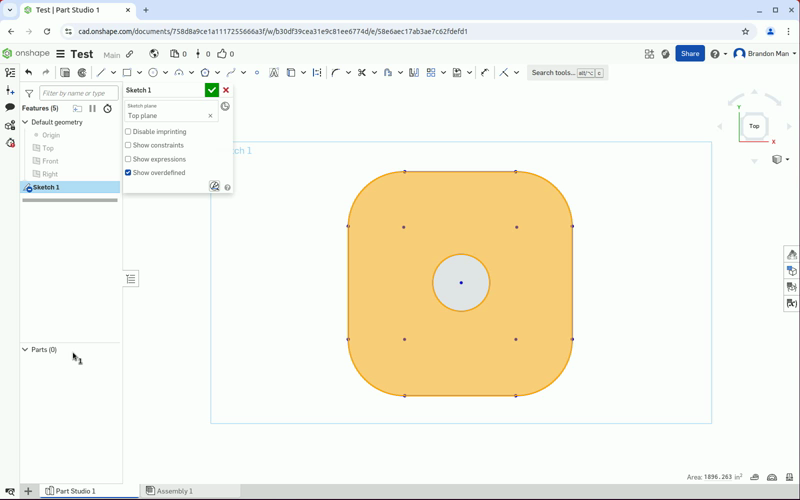
key(shift+y)
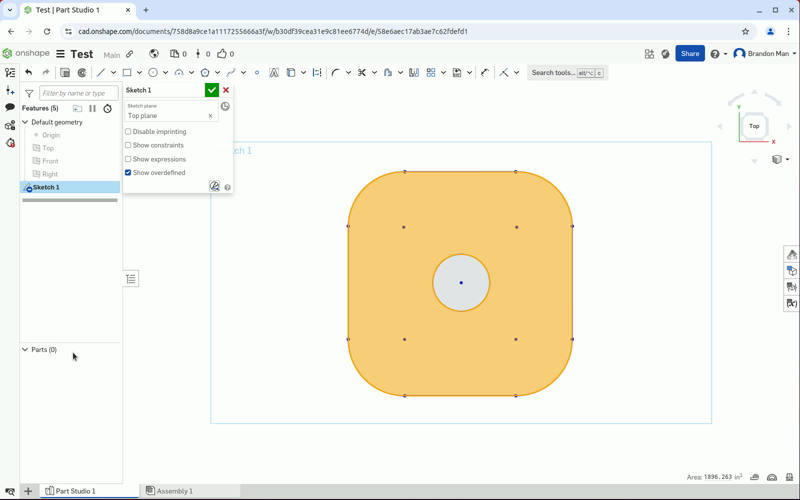
key(shift+e)
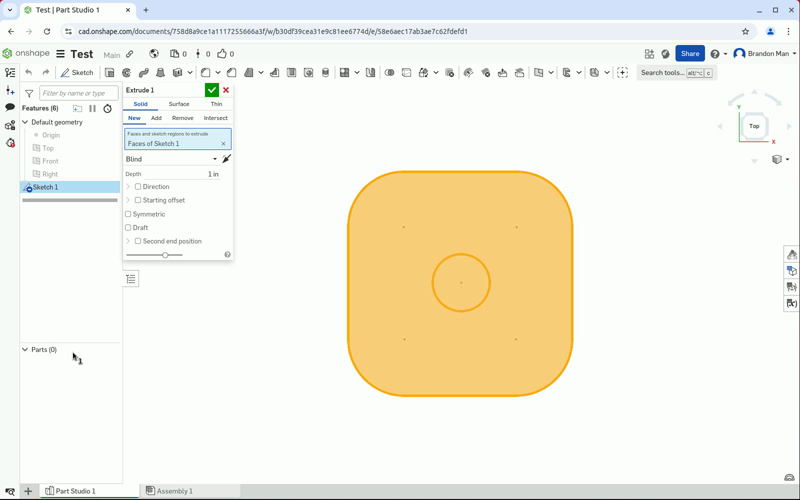
mouse_move(143, 106)
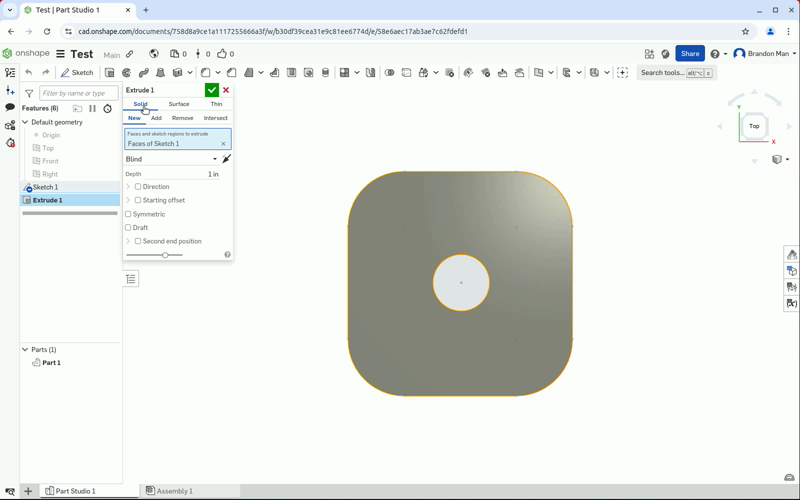
click(143, 106)
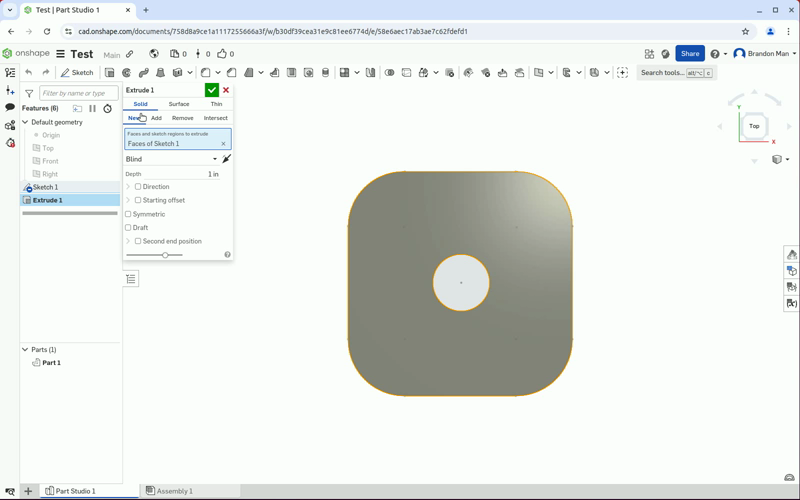
mouse_move(137, 120)
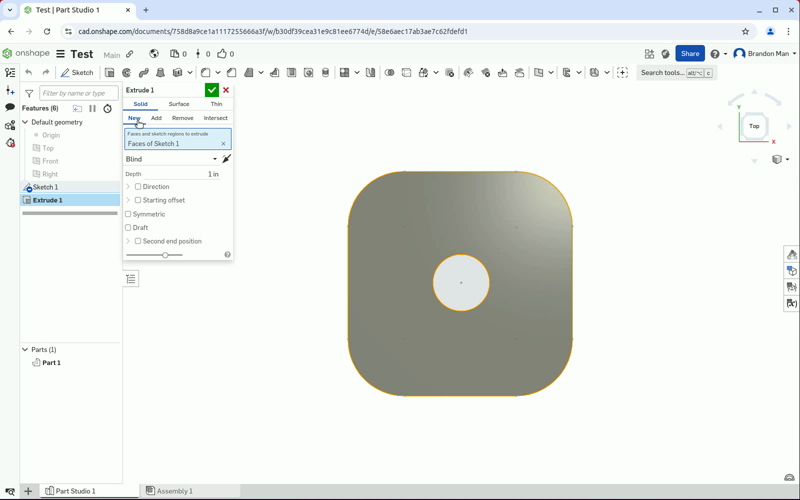
click(137, 120)
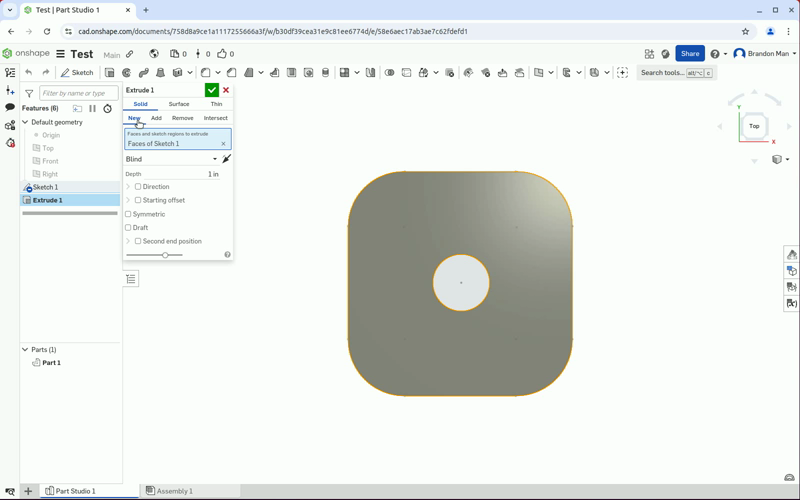
key(tab, 4)
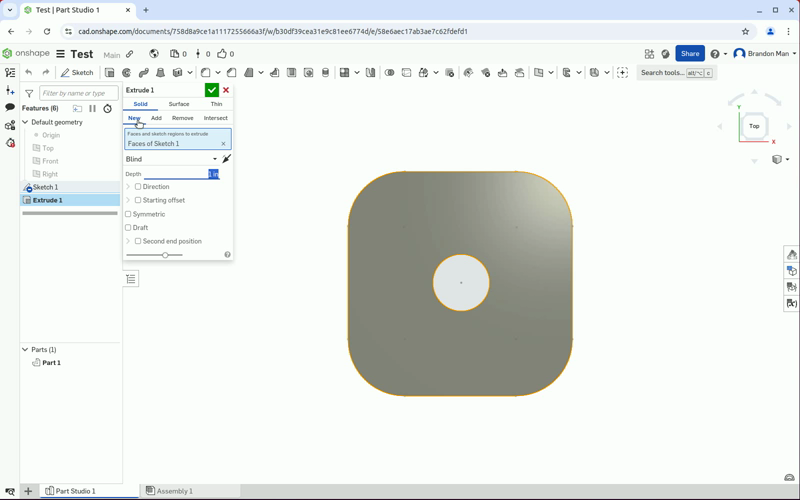
text(3.37)
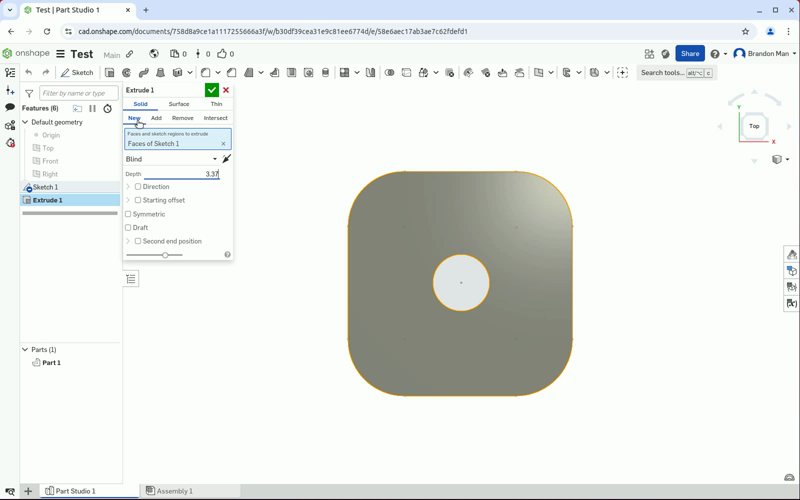
key(enter)
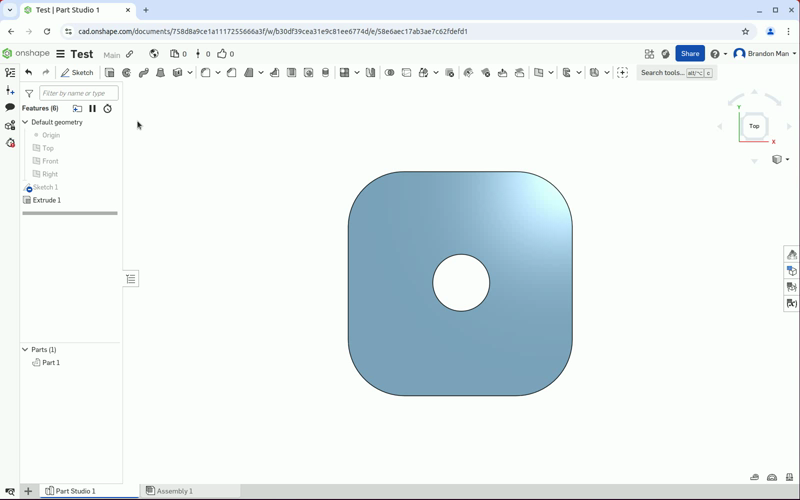
key(shift+h)
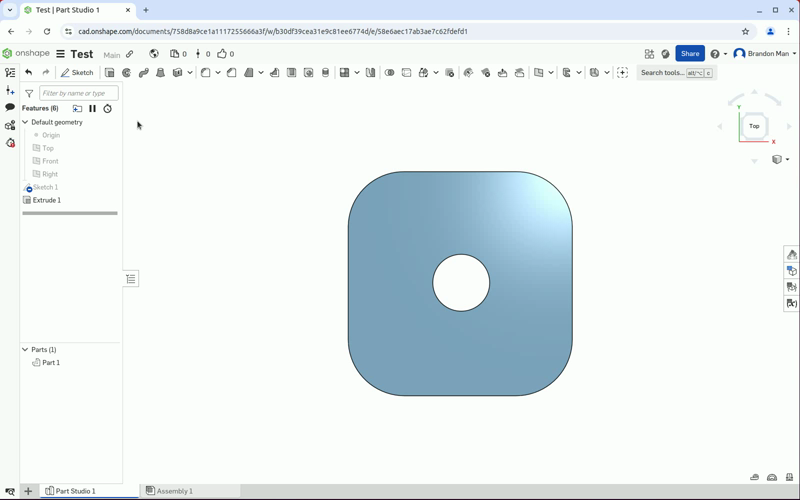
key(shift+h)
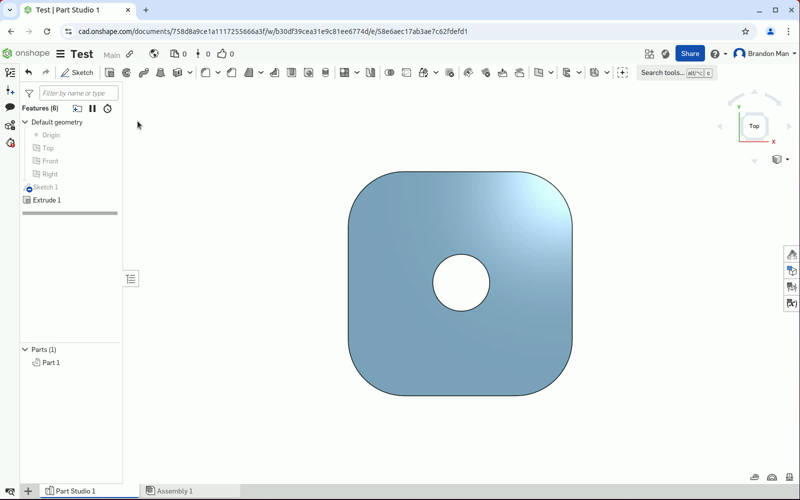
mouse_move(73, 189)
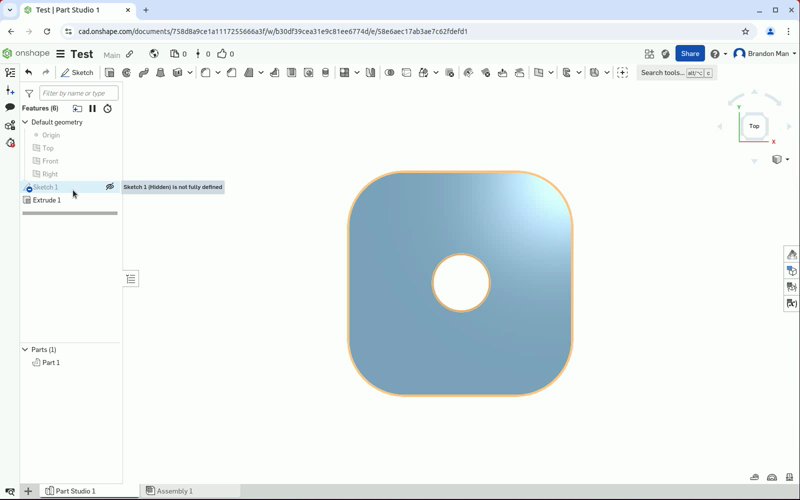
click(73, 189)
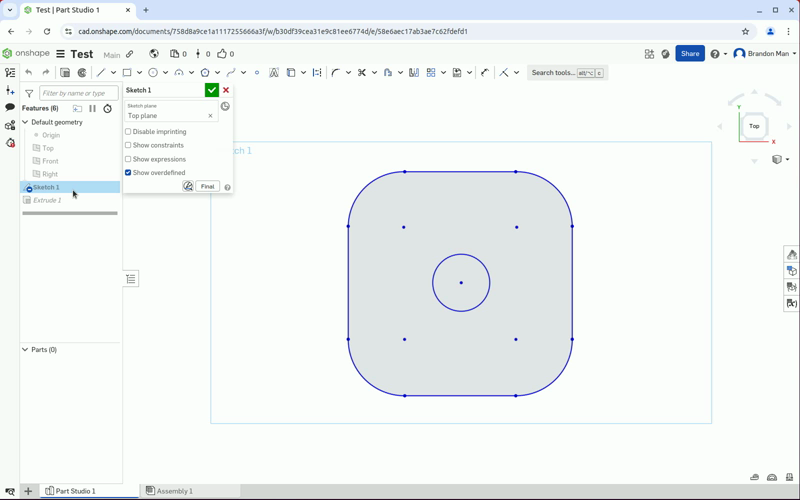
mouse_move(229, 92)
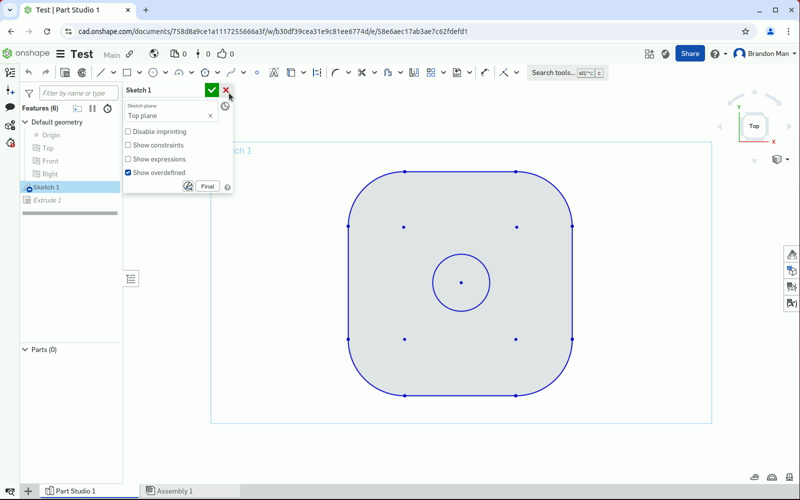
click(229, 92)
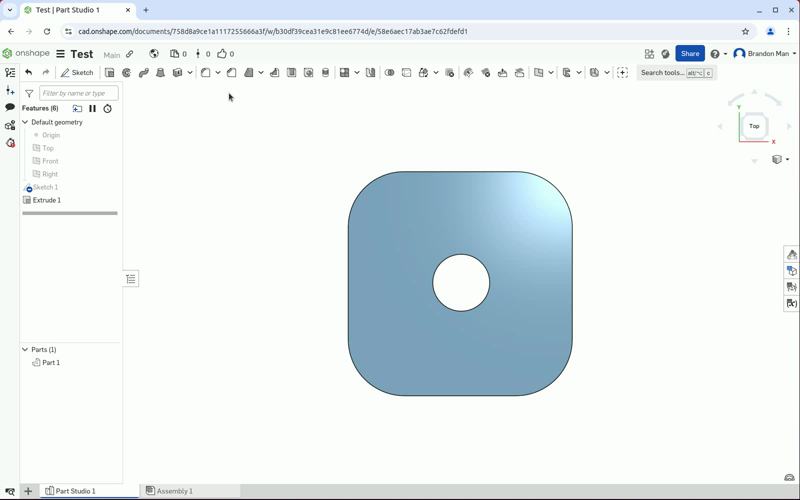
mouse_move(541, 75)
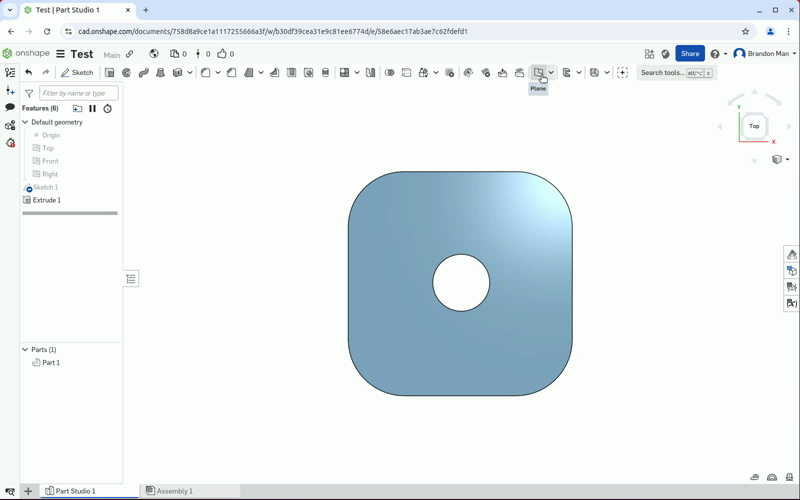
click(541, 75)
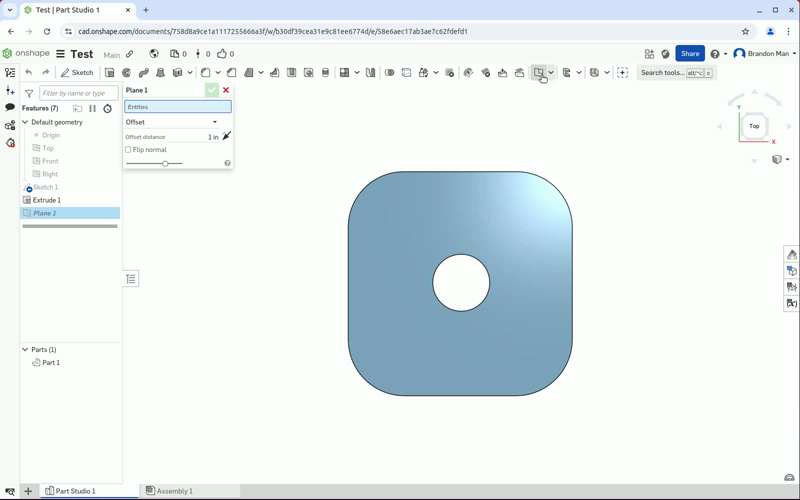
mouse_move(73, 150)
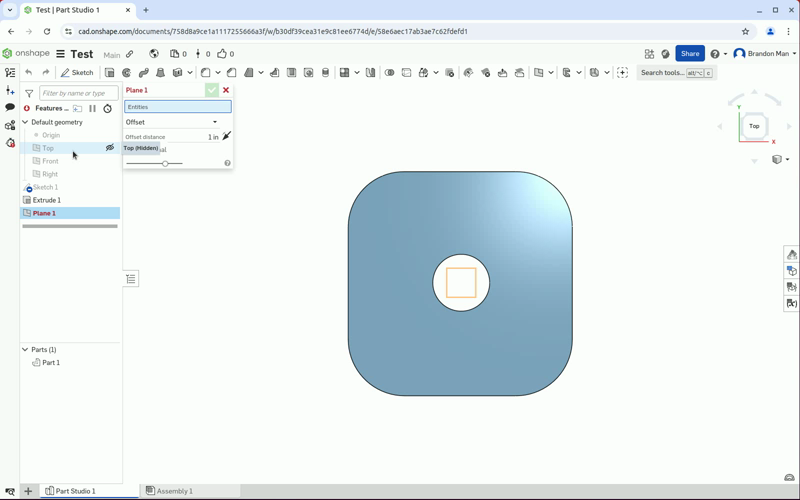
click(73, 150)
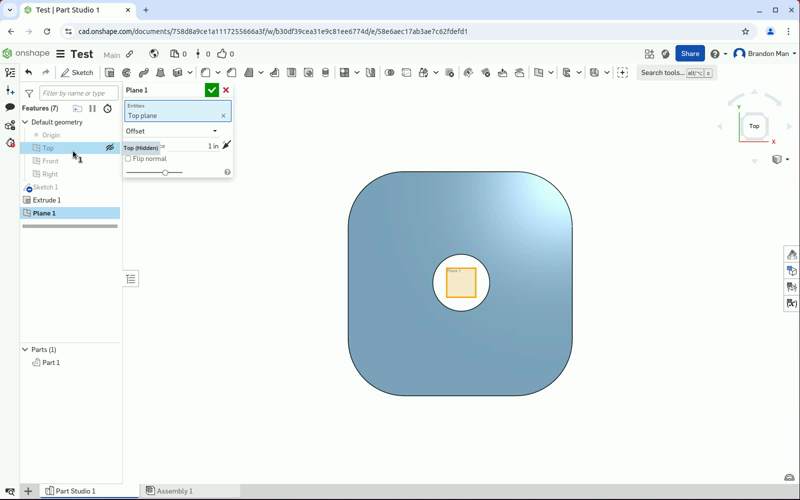
key(tab, 2)
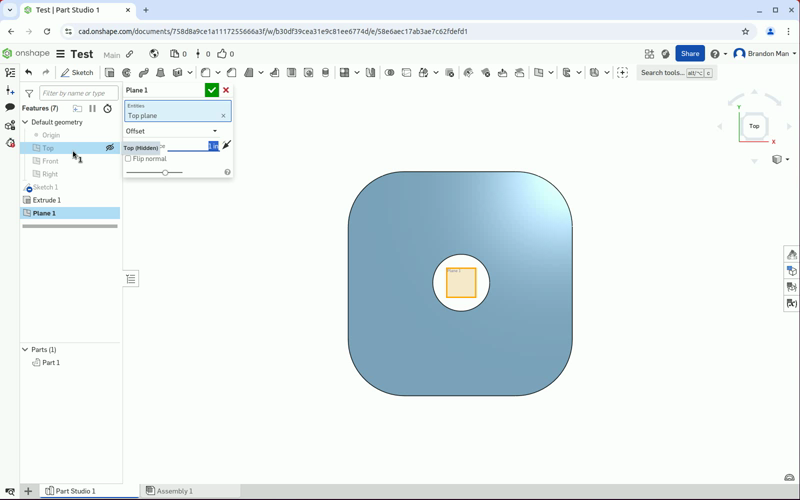
text(3.358)
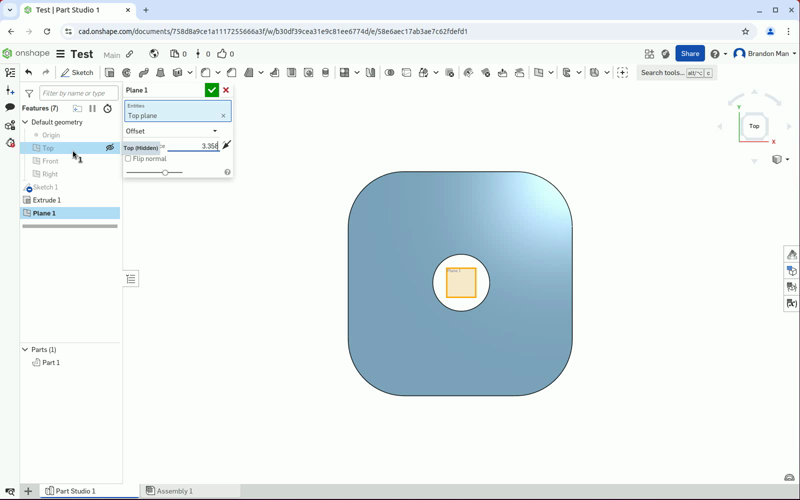
key(enter, 2)
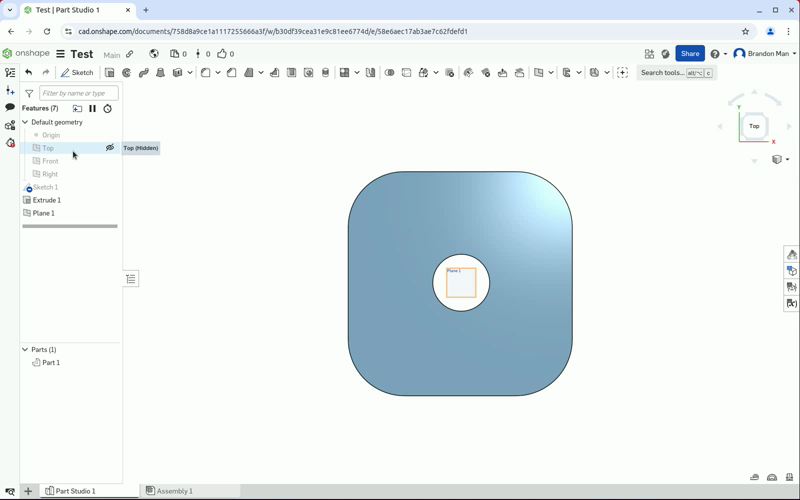
key(shift+s)
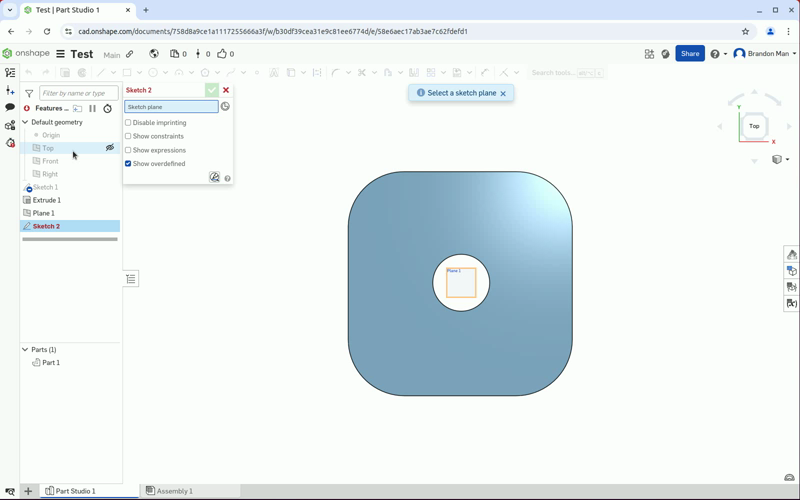
mouse_move(73, 215)
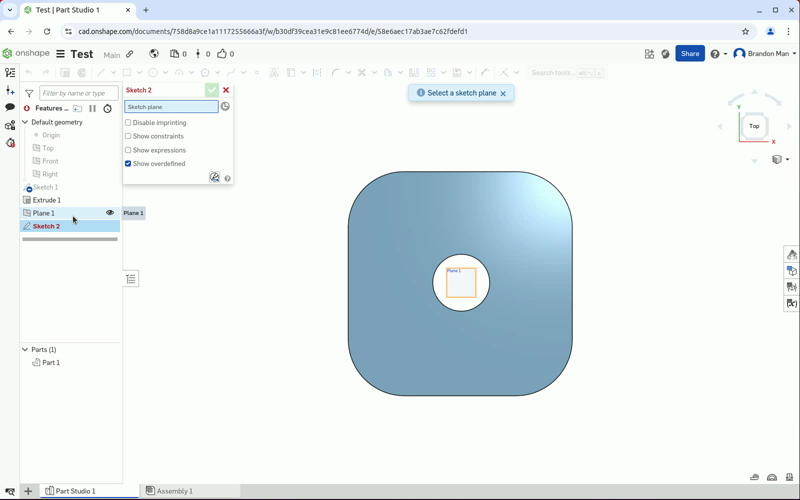
click(73, 215)
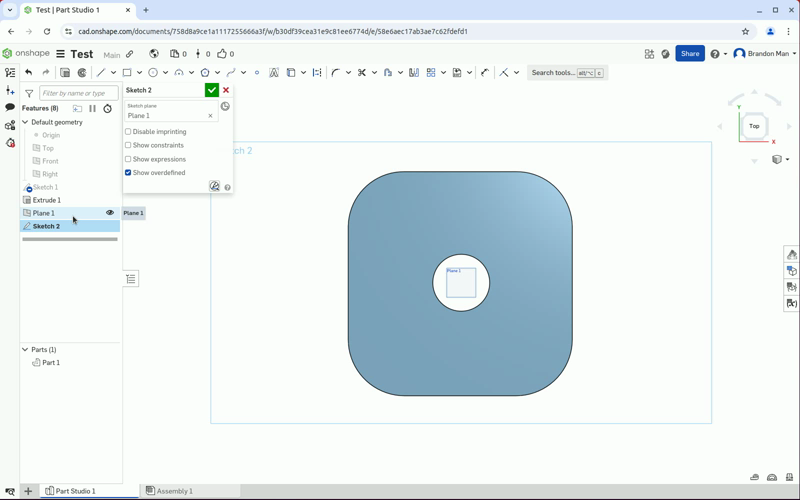
mouse_move(73, 352)
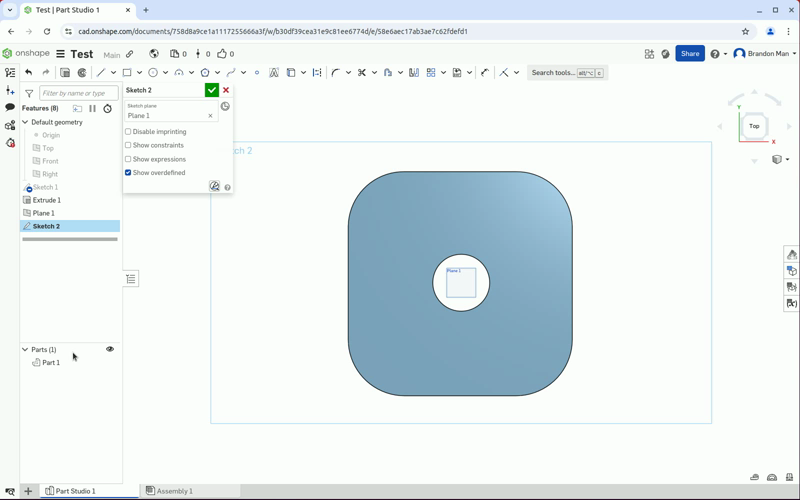
key(y)
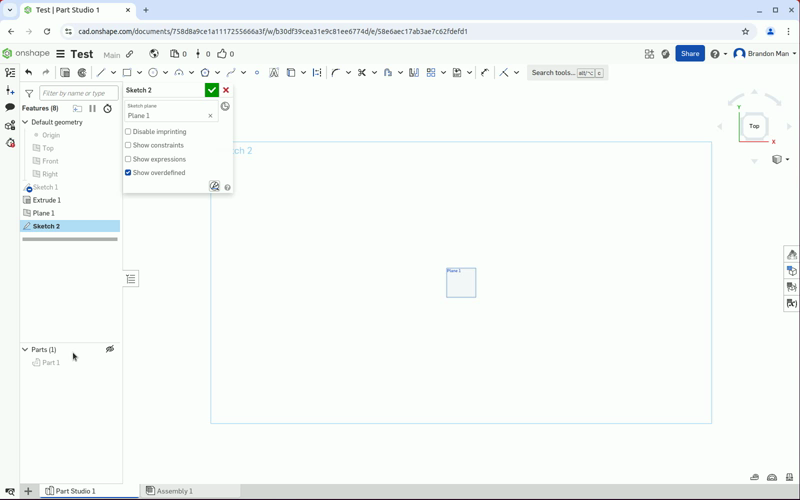
key(a)
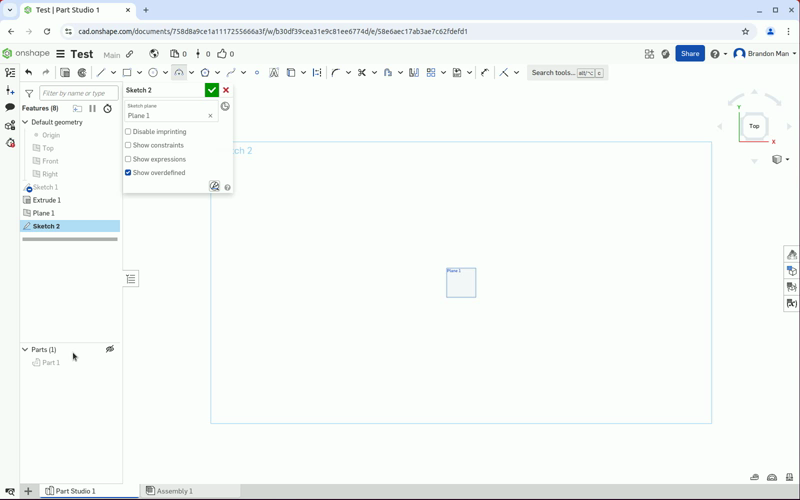
key_down(shift)
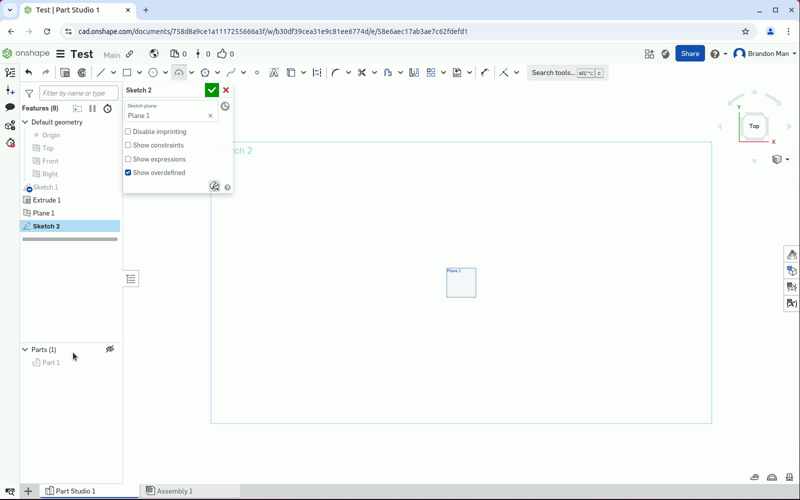
mouse_move(364, 339)
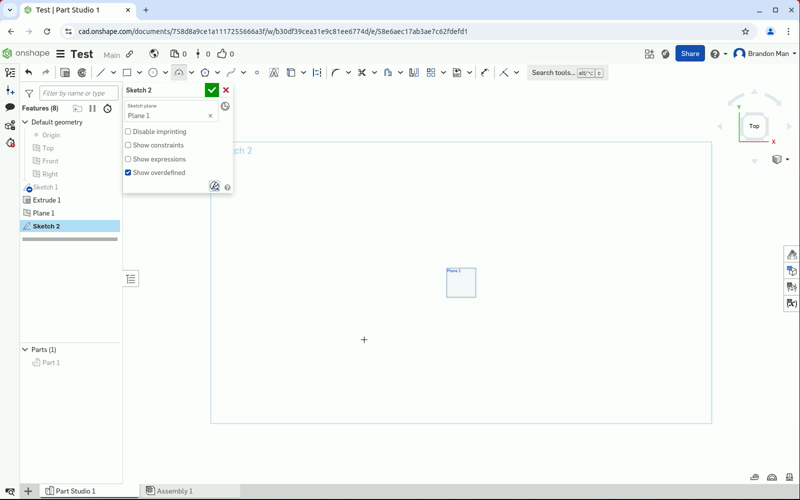
click(364, 339)
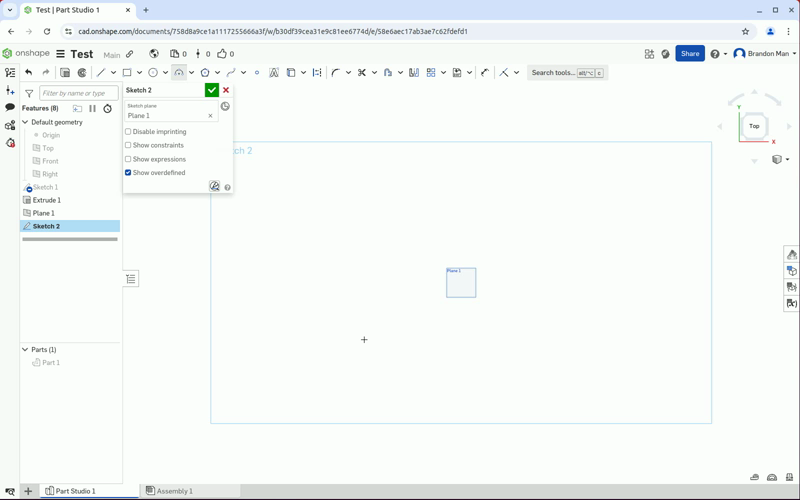
key_up(shift)
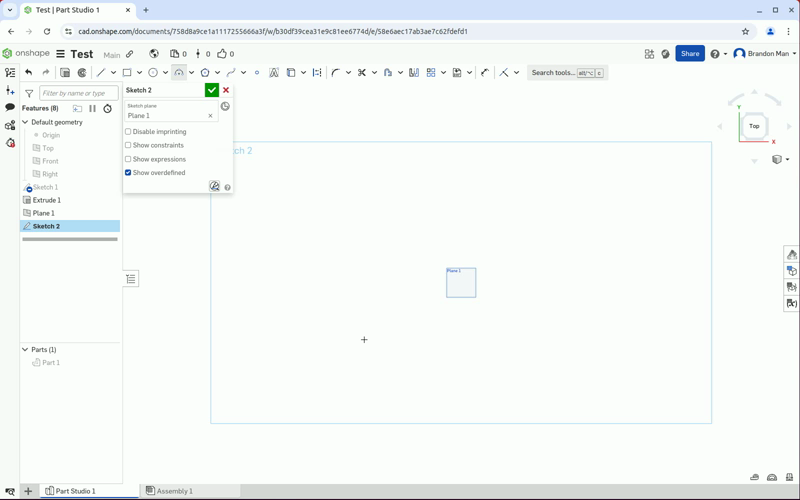
key_down(shift)
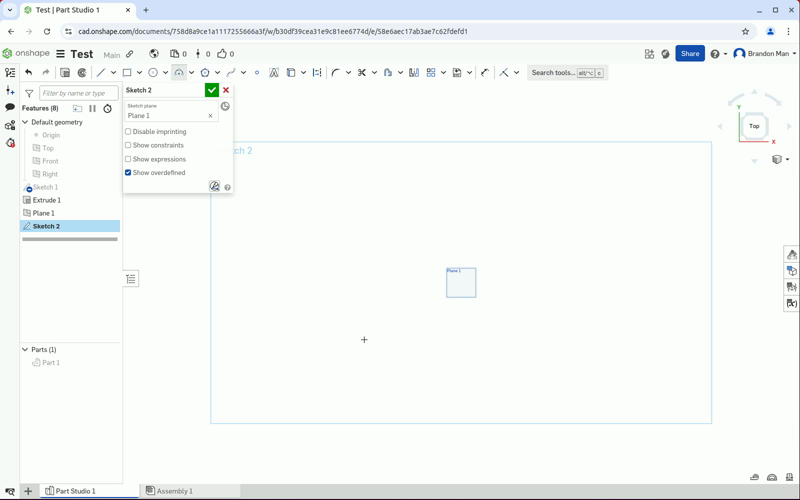
mouse_move(404, 379)
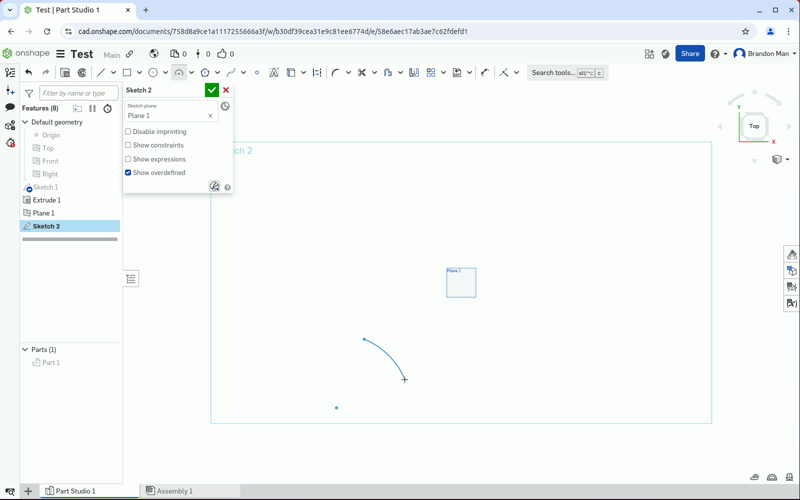
click(404, 379)
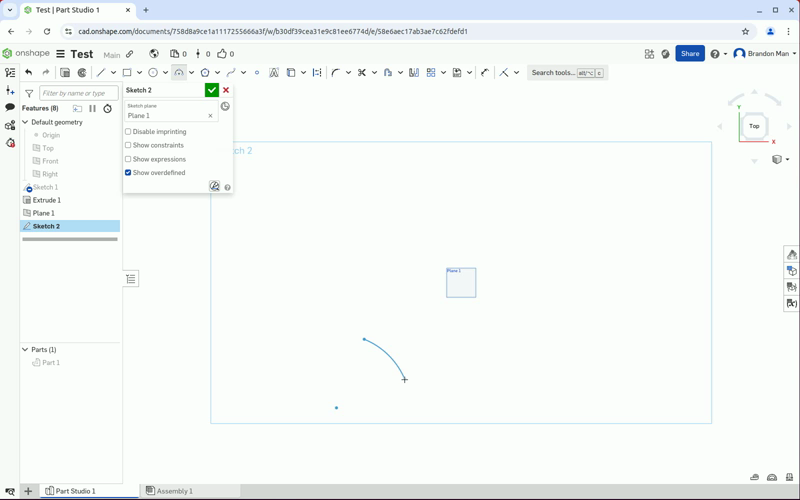
mouse_move(376, 367)
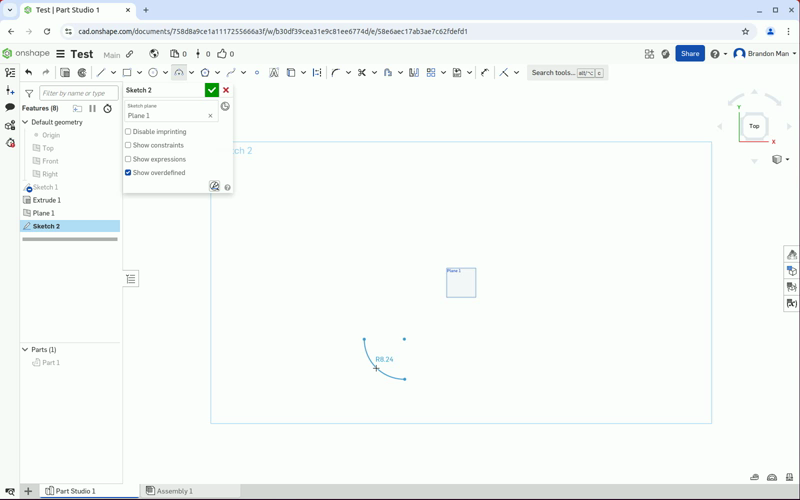
click(376, 367)
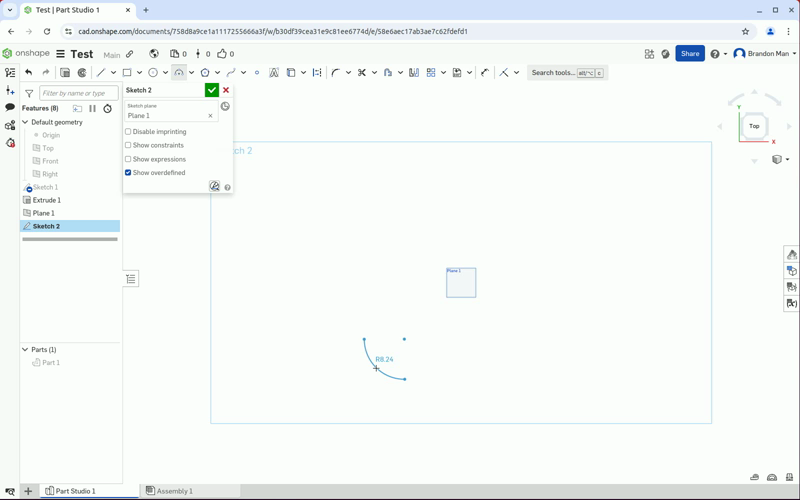
key_up(shift)
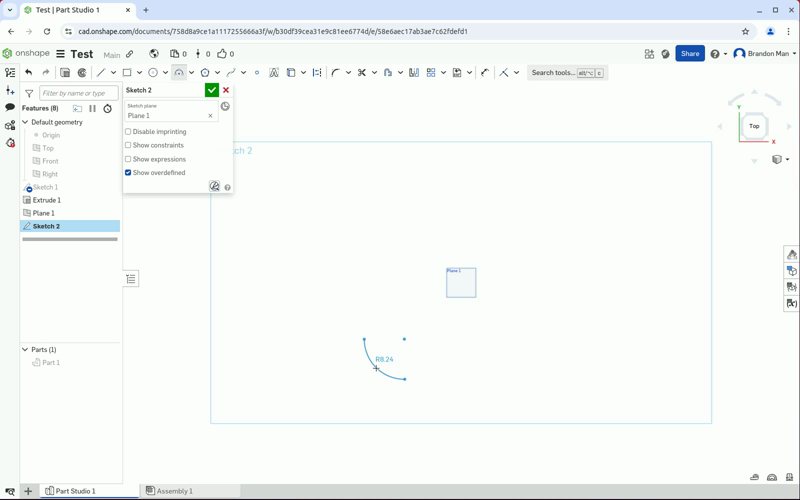
key(esc)
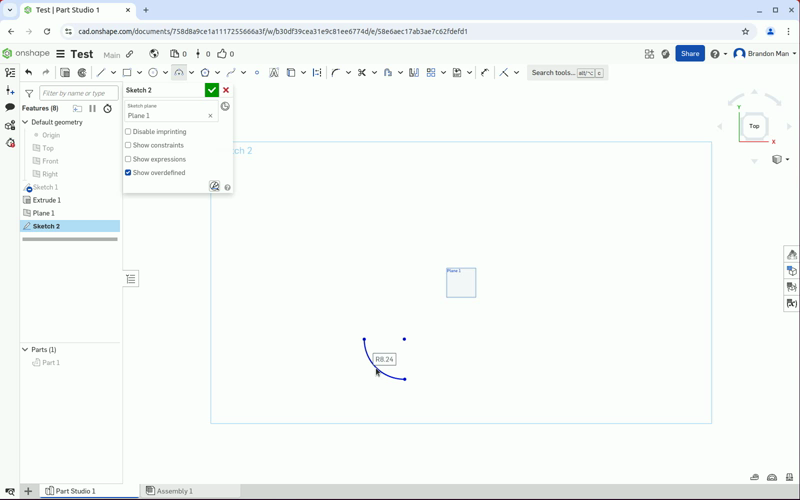
key(l)
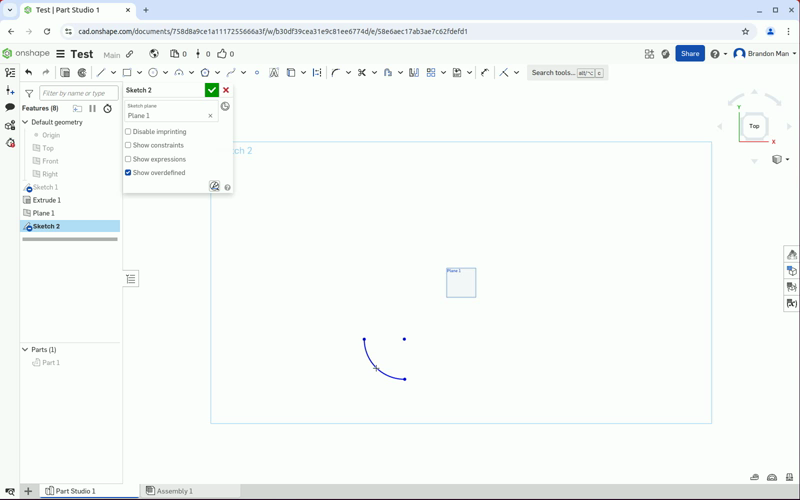
mouse_move(404, 379)
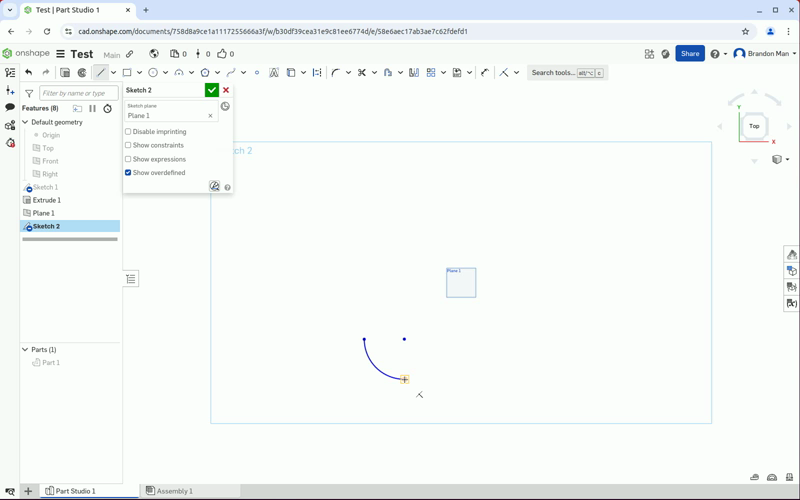
click(404, 379)
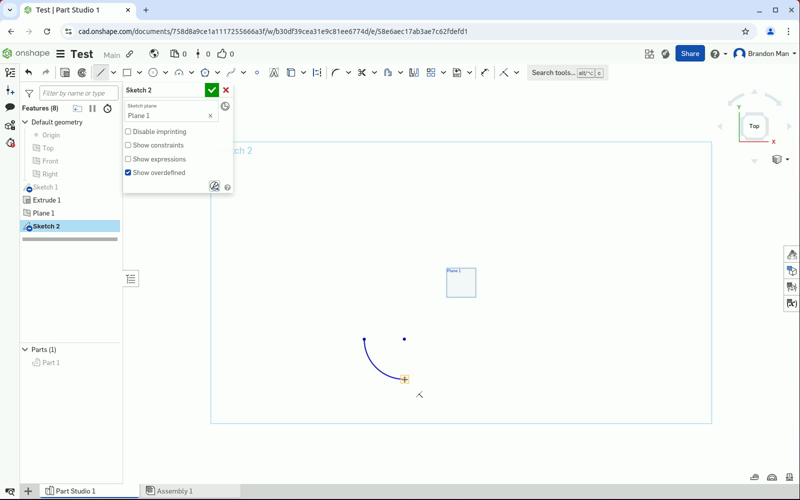
key_down(shift)
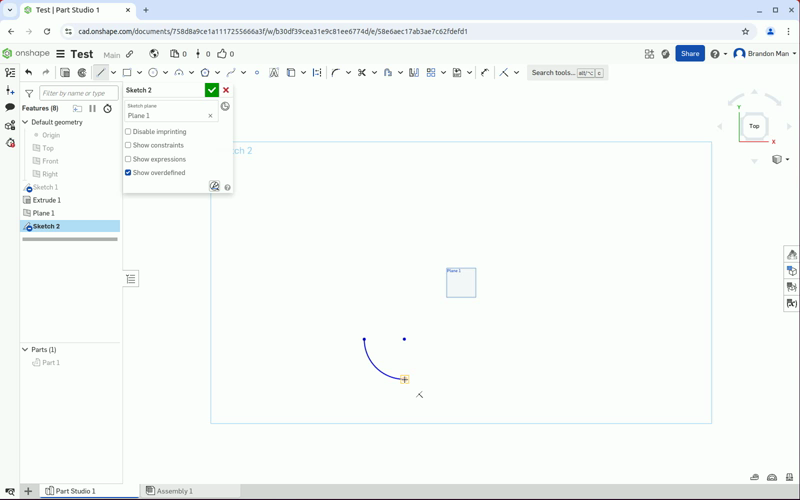
mouse_move(514, 379)
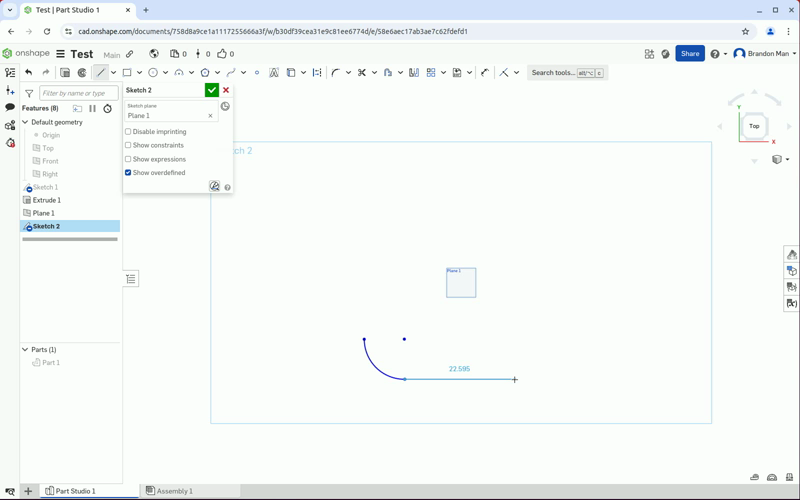
click(514, 379)
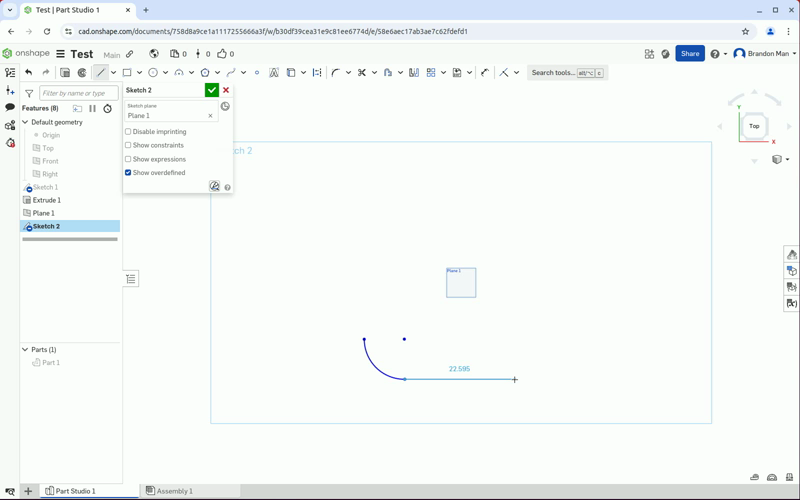
key_up(shift)
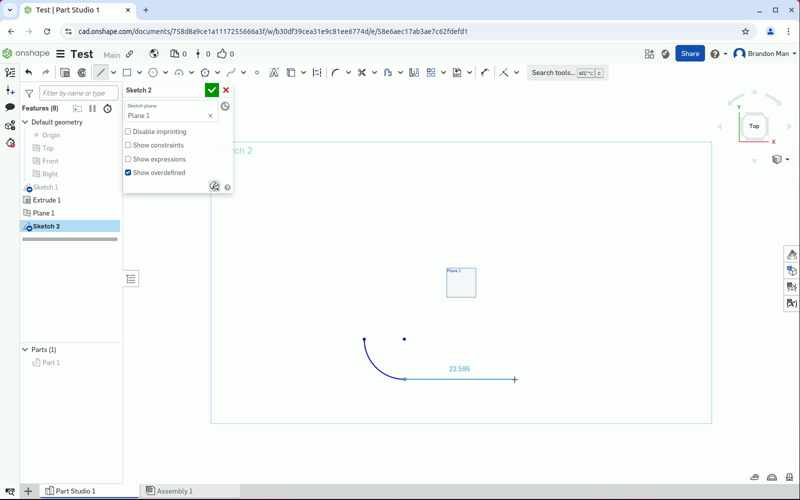
key(esc)
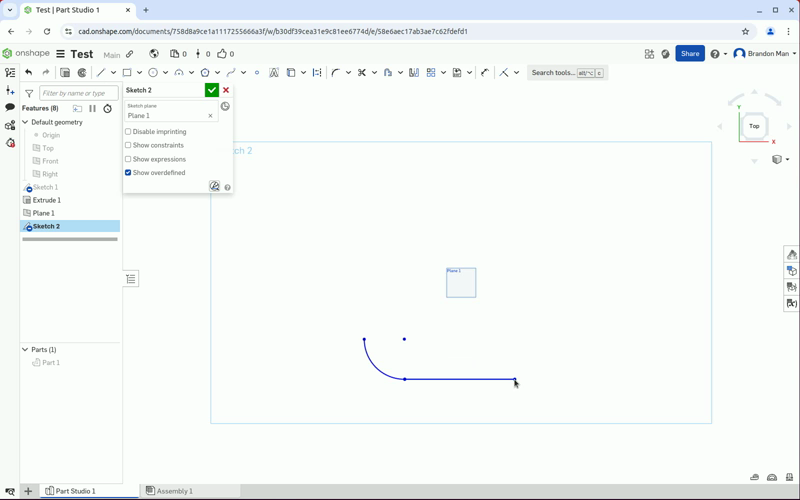
key(a)
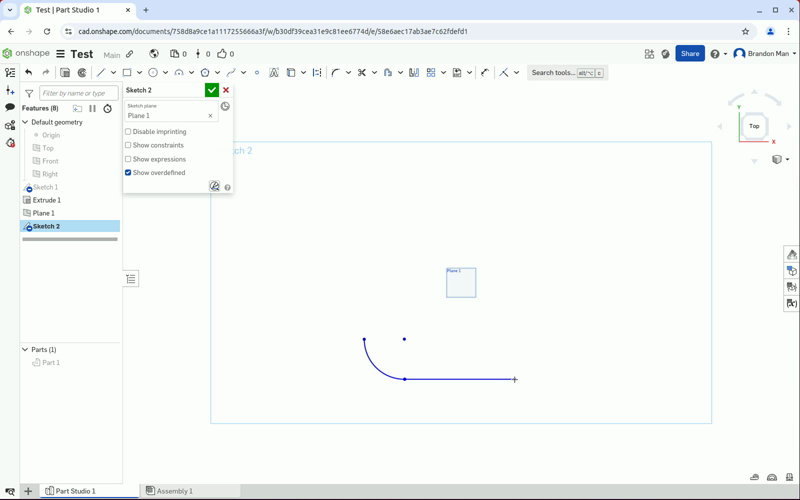
mouse_move(514, 379)
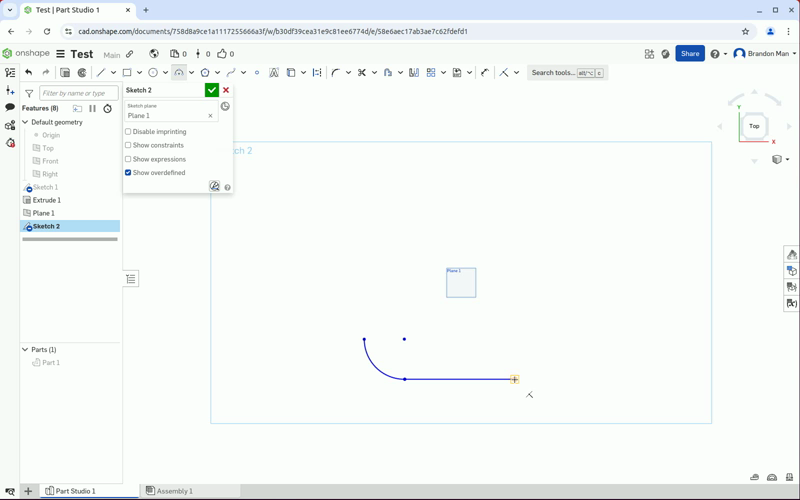
click(514, 379)
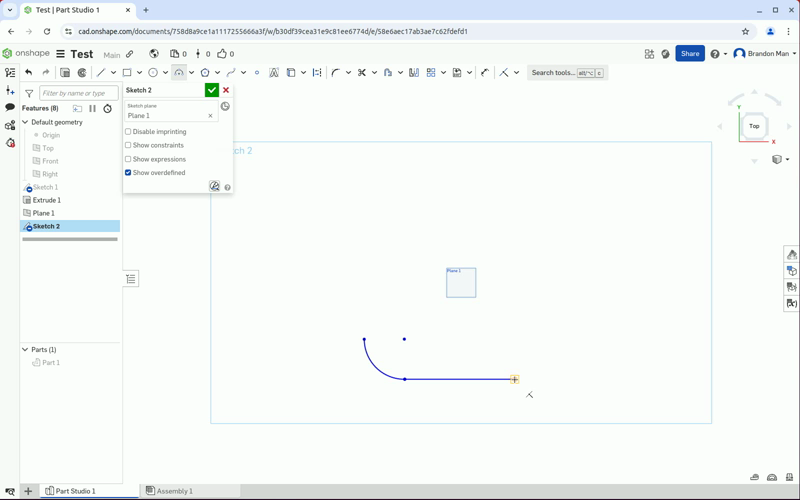
key_down(shift)
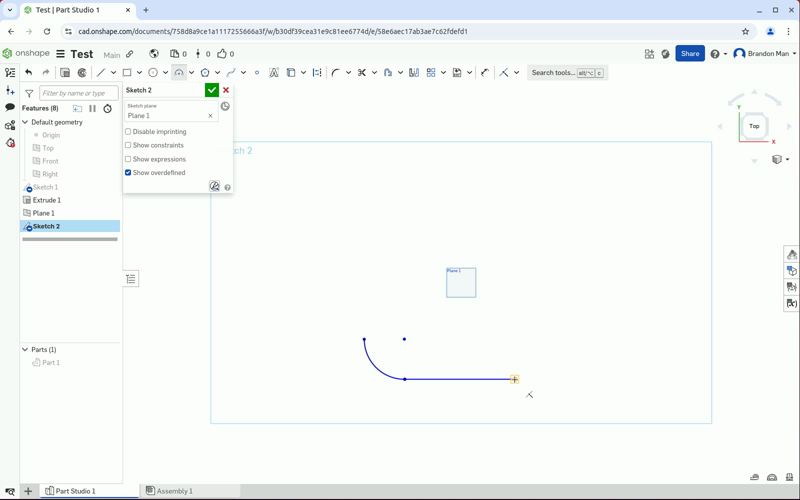
mouse_move(554, 339)
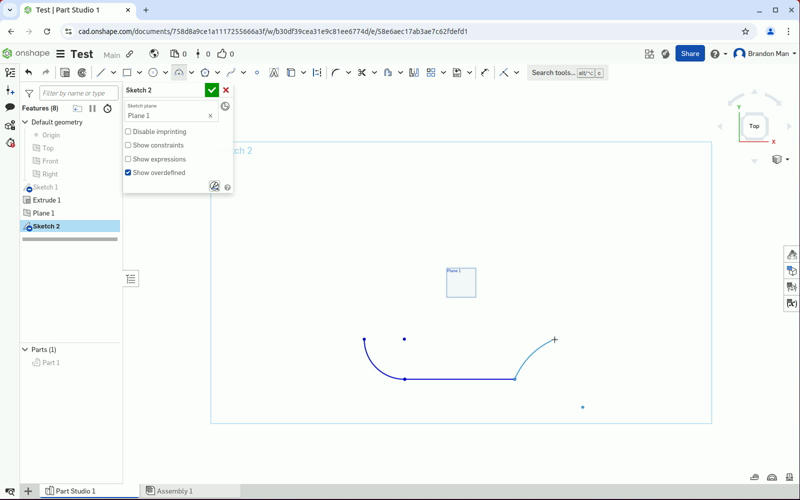
click(554, 339)
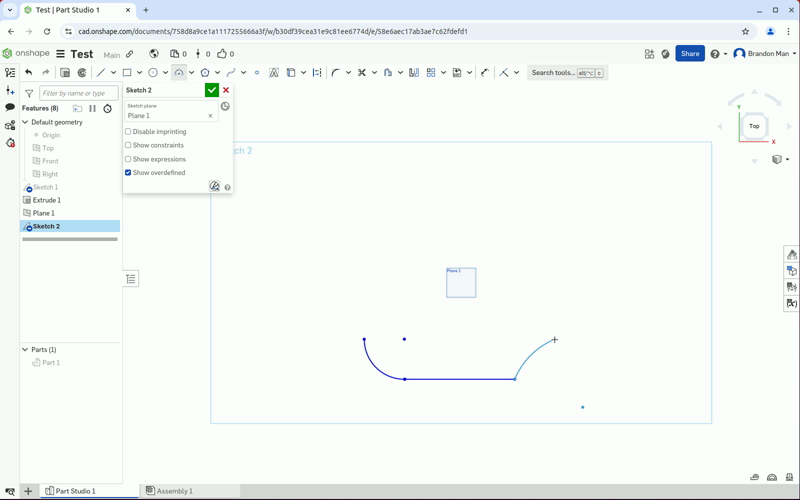
mouse_move(543, 367)
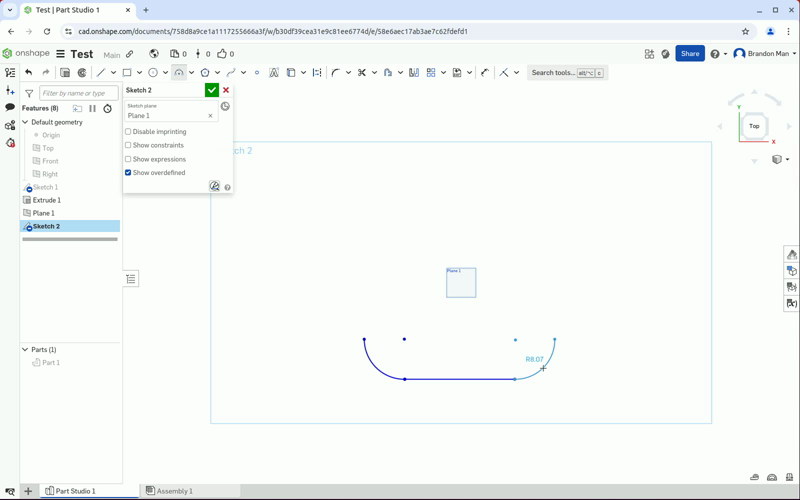
click(543, 367)
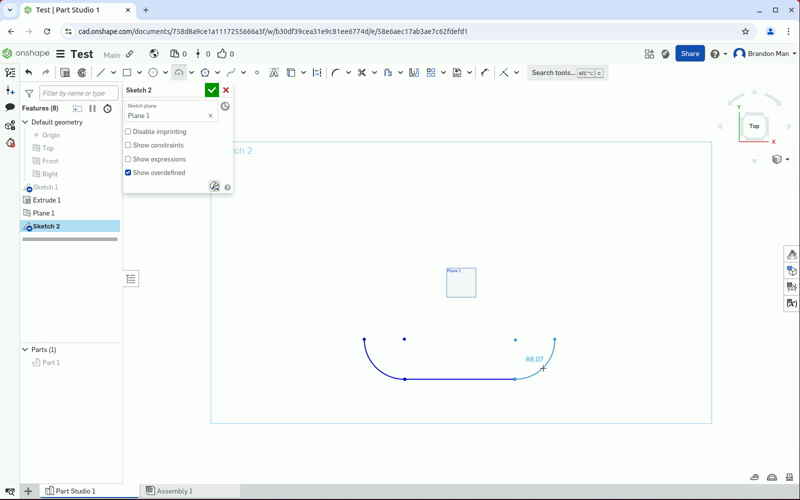
key_up(shift)
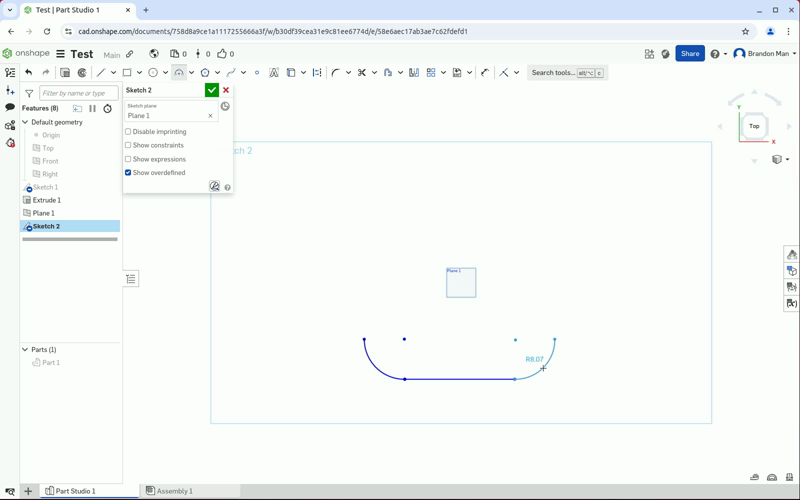
key(esc)
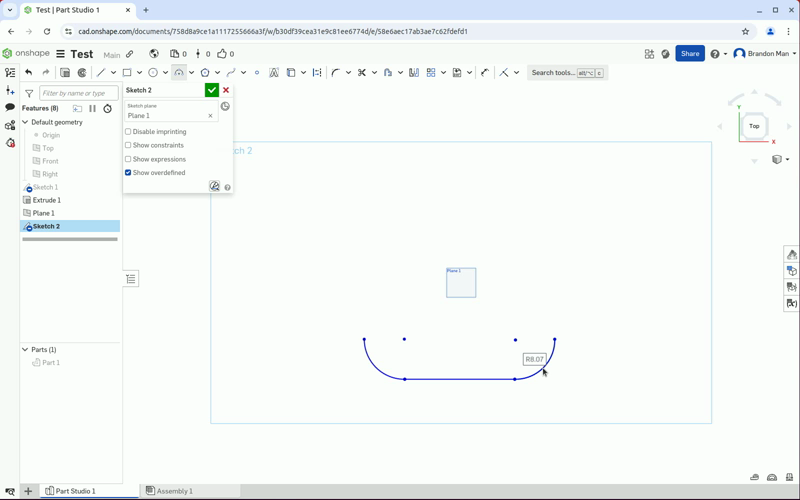
key(l)
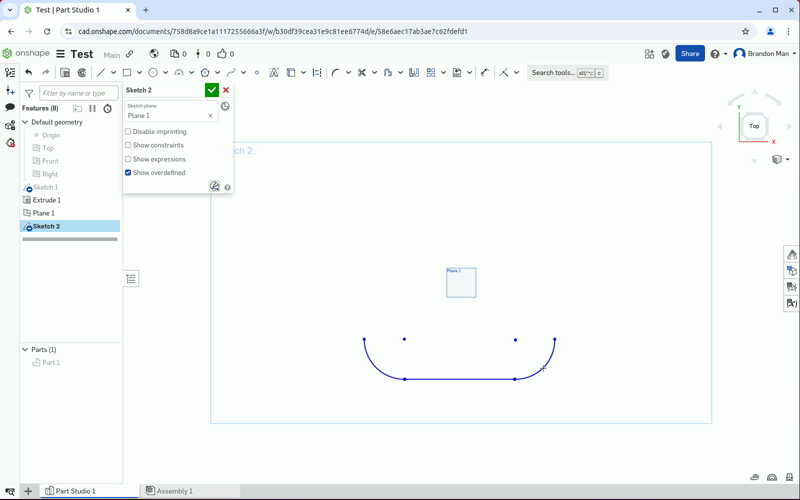
mouse_move(554, 339)
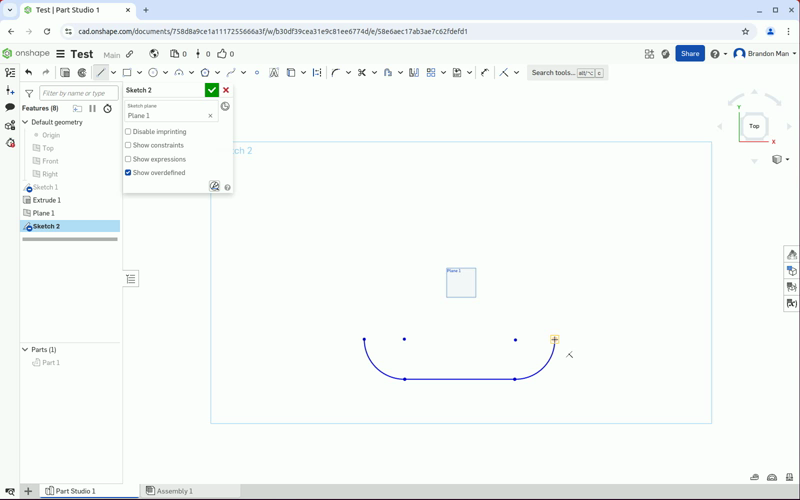
click(554, 339)
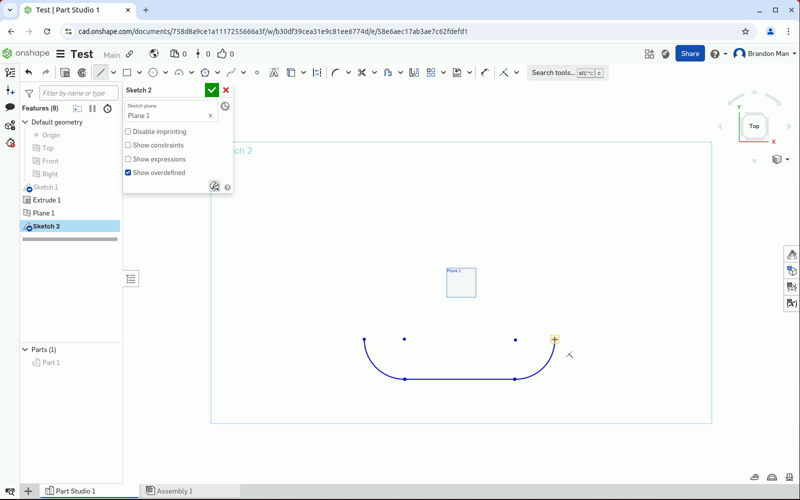
key_down(shift)
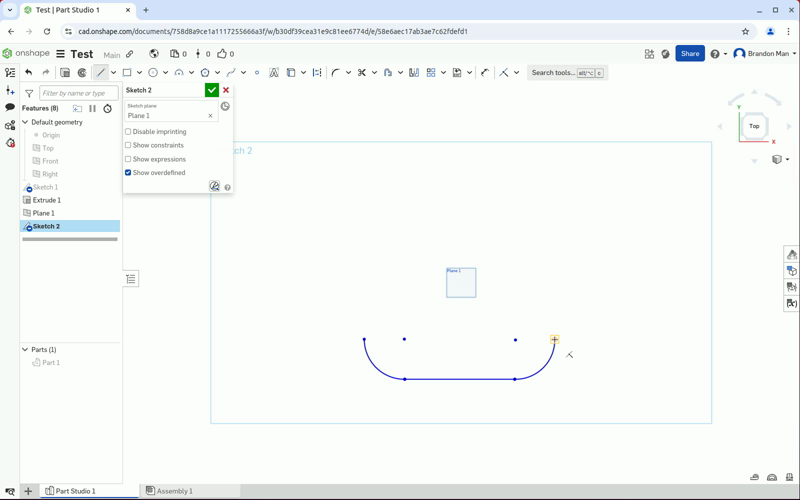
mouse_move(554, 227)
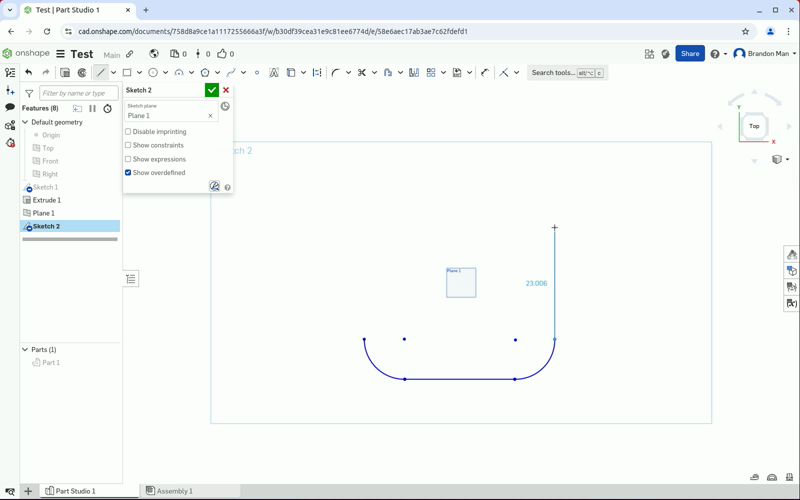
click(554, 227)
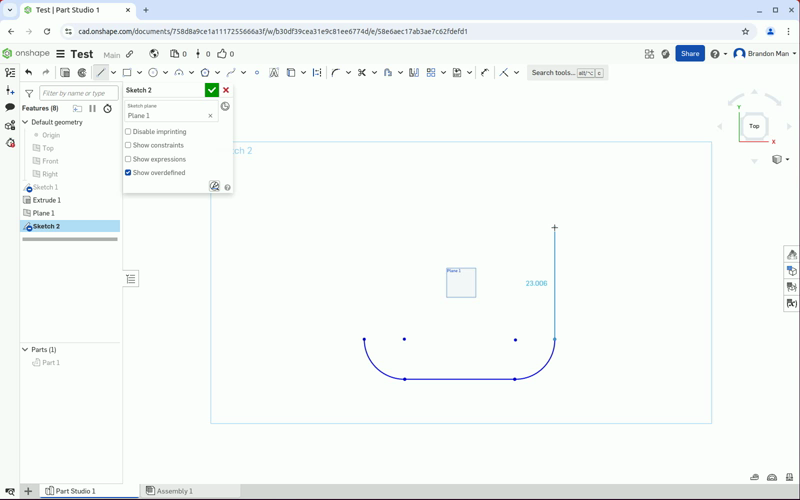
key_up(shift)
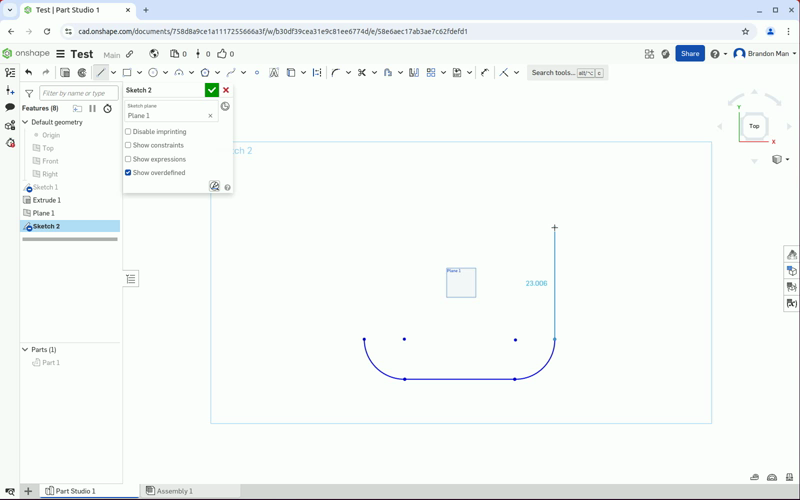
key(esc)
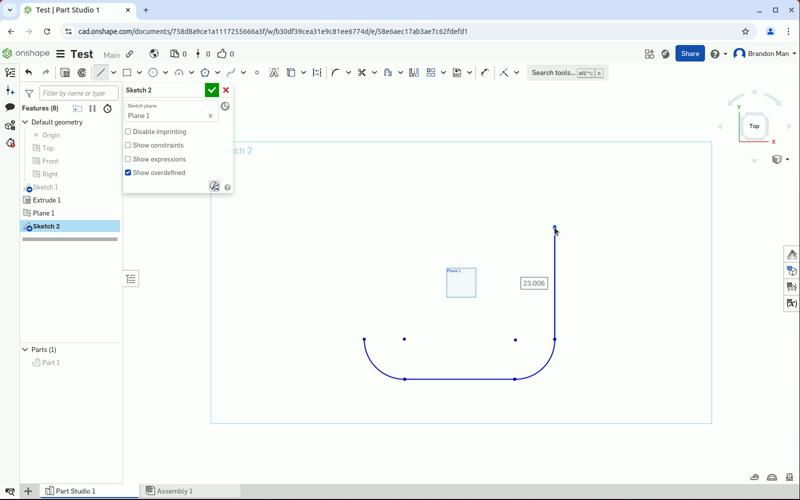
key(a)
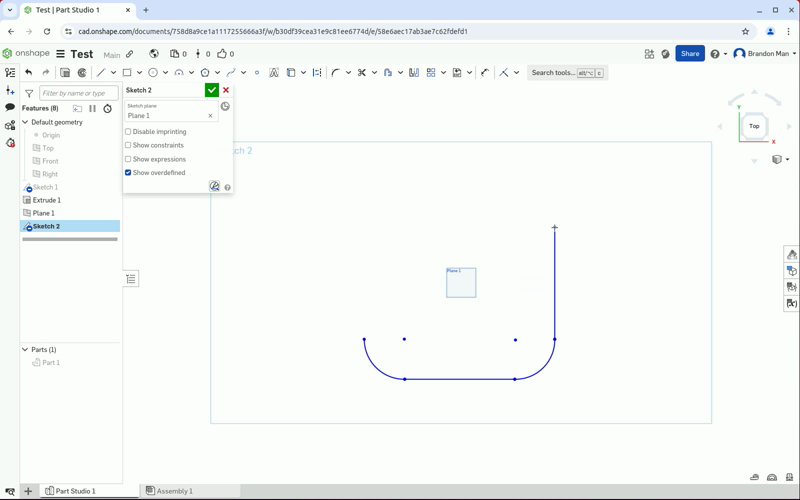
mouse_move(554, 227)
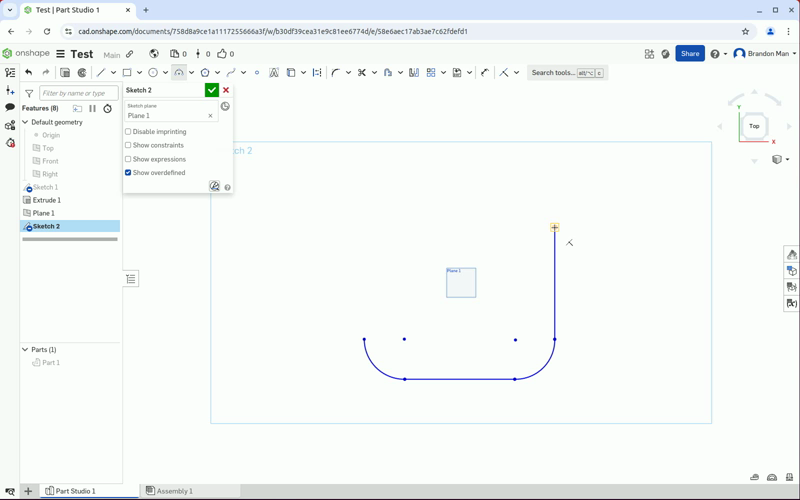
click(554, 227)
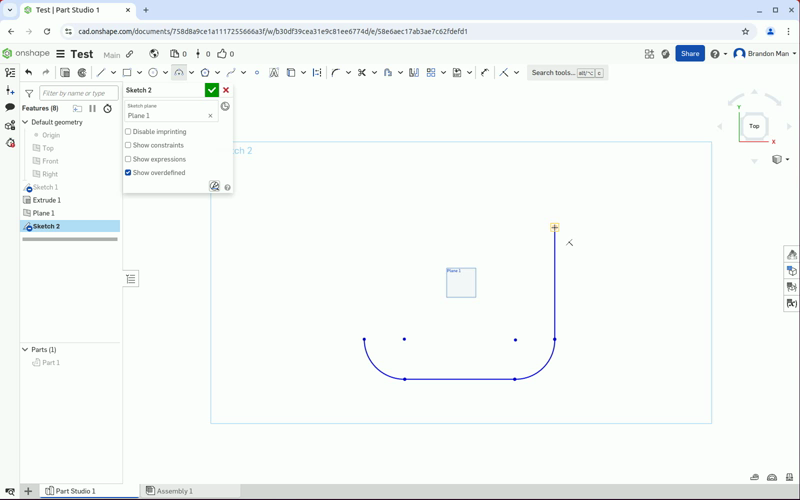
key_down(shift)
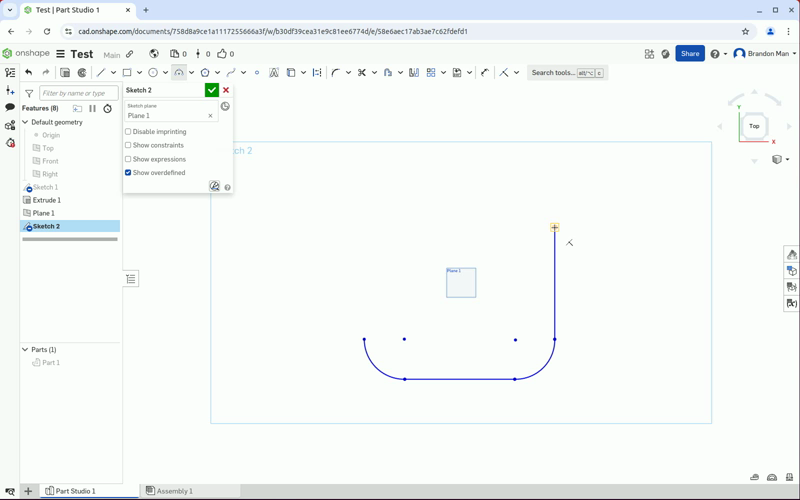
mouse_move(514, 189)
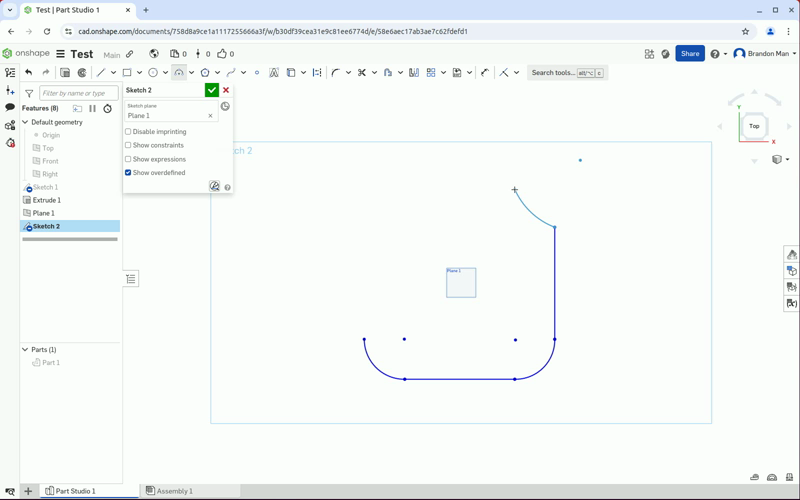
click(514, 189)
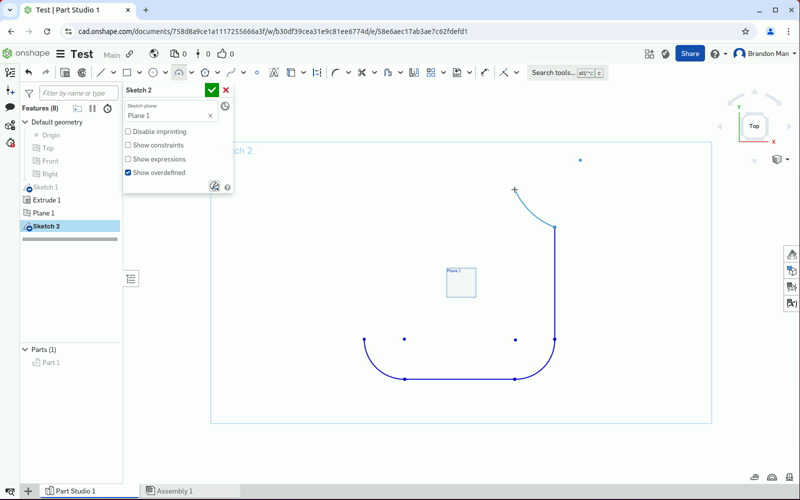
mouse_move(542, 199)
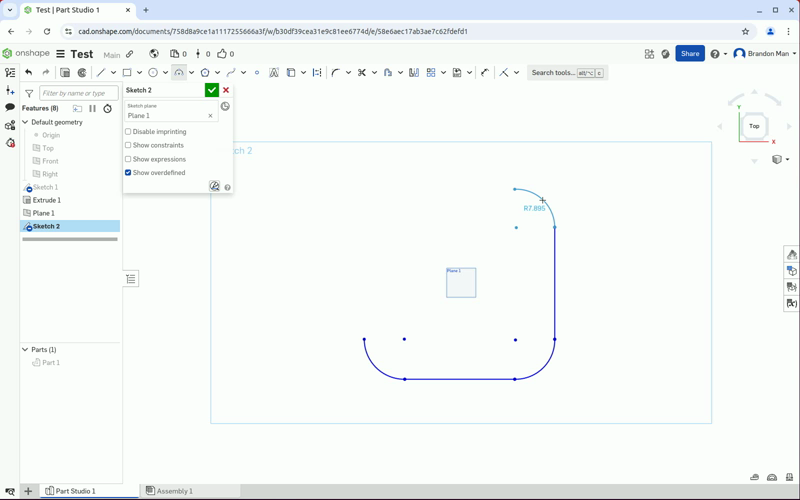
click(542, 199)
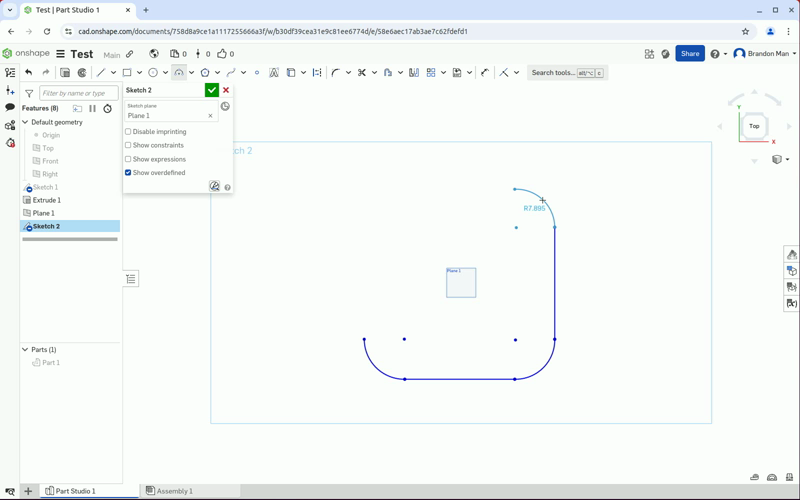
key_up(shift)
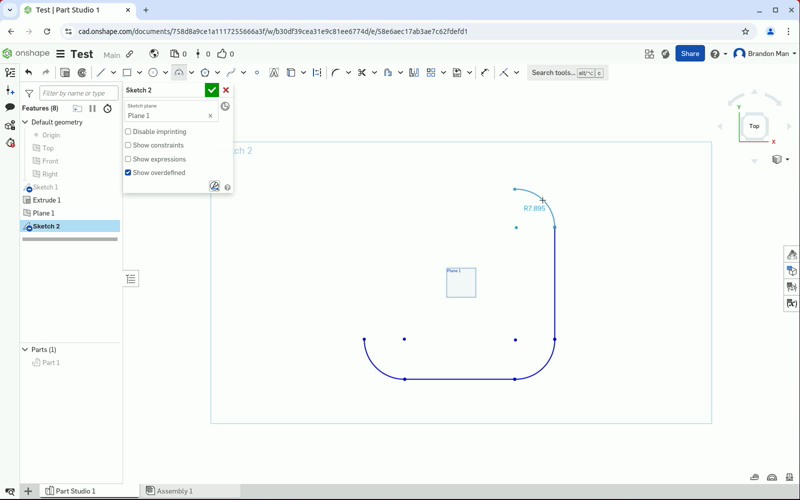
key(esc)
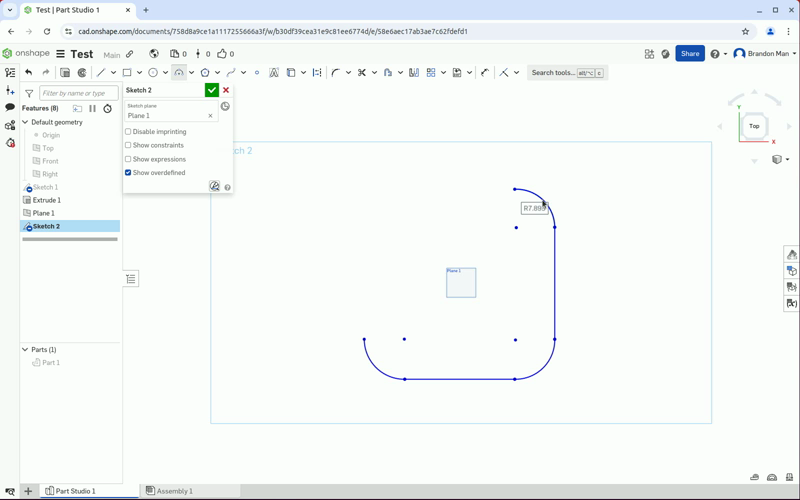
key(l)
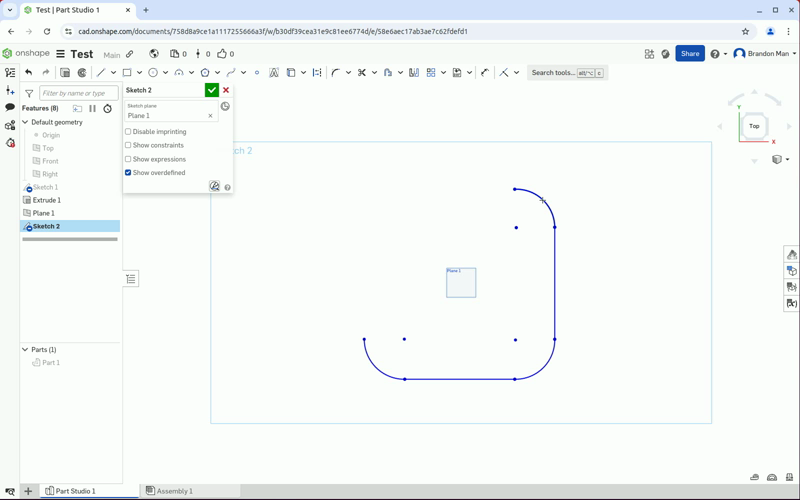
mouse_move(514, 189)
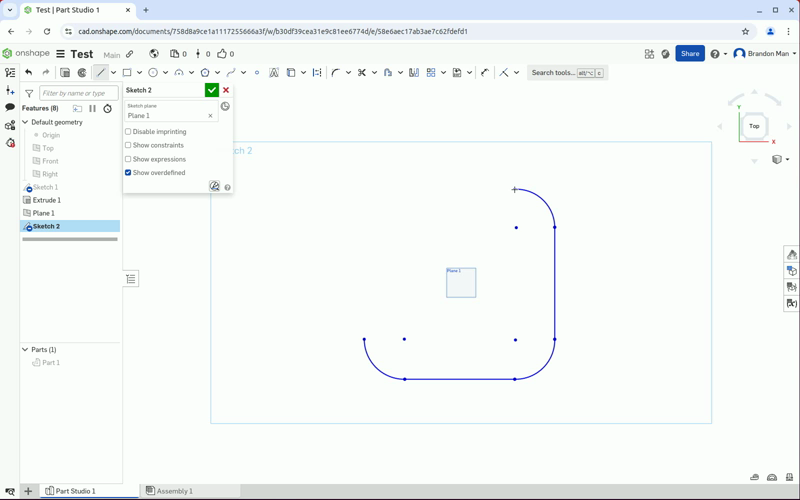
click(514, 189)
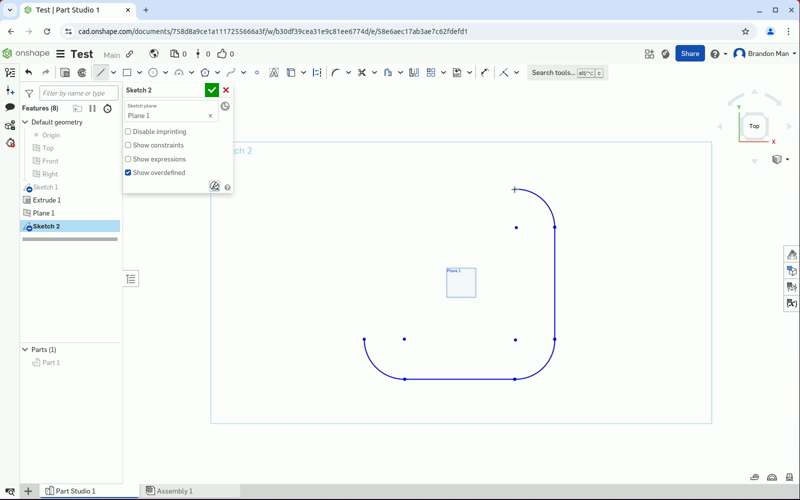
key_down(shift)
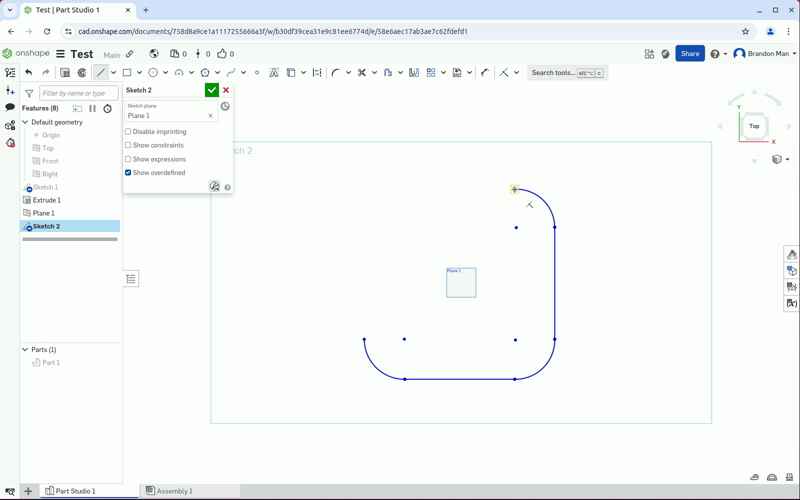
mouse_move(404, 189)
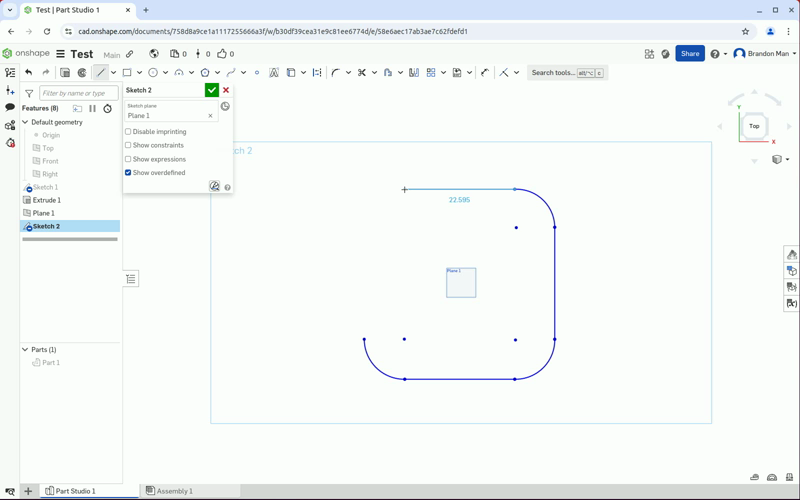
click(404, 189)
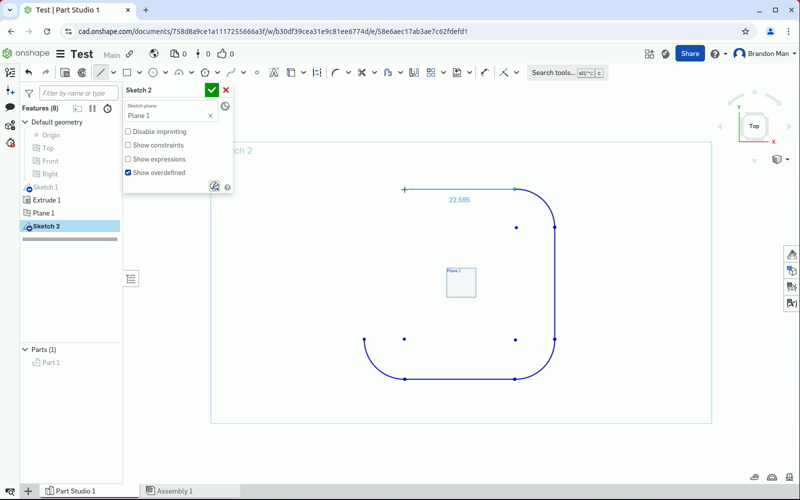
key_up(shift)
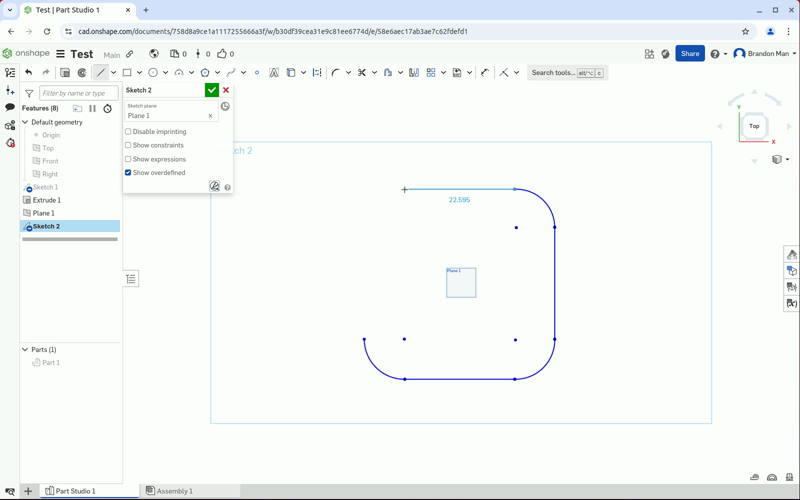
key(esc)
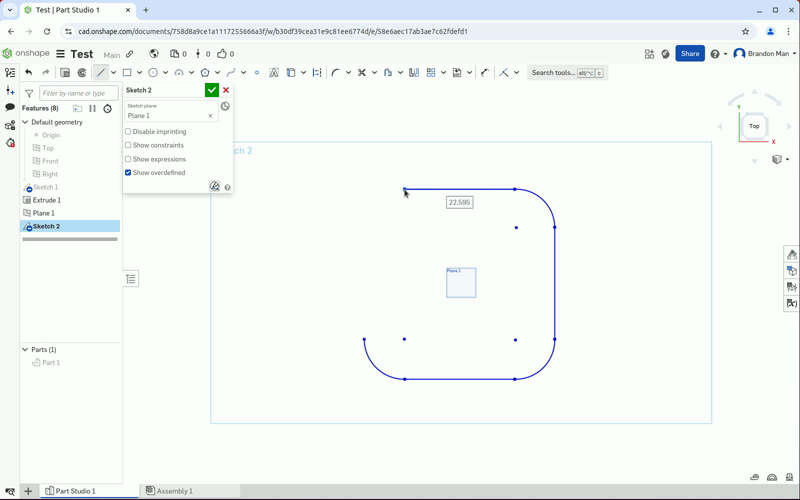
key(a)
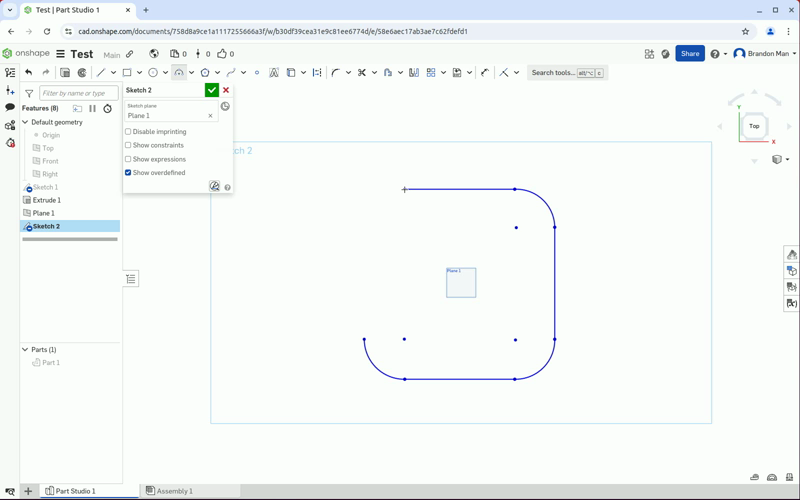
mouse_move(404, 189)
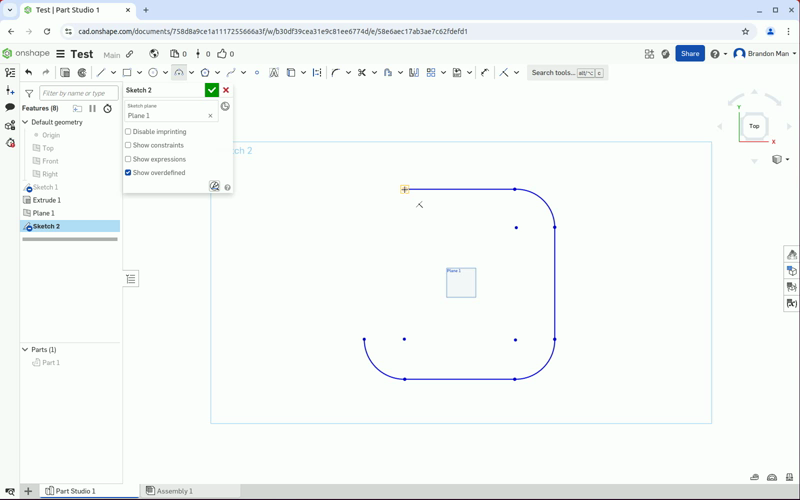
click(404, 189)
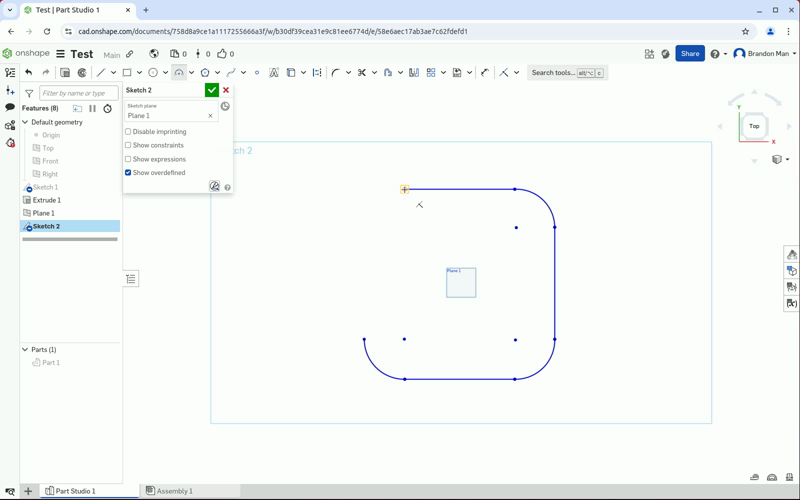
key_down(shift)
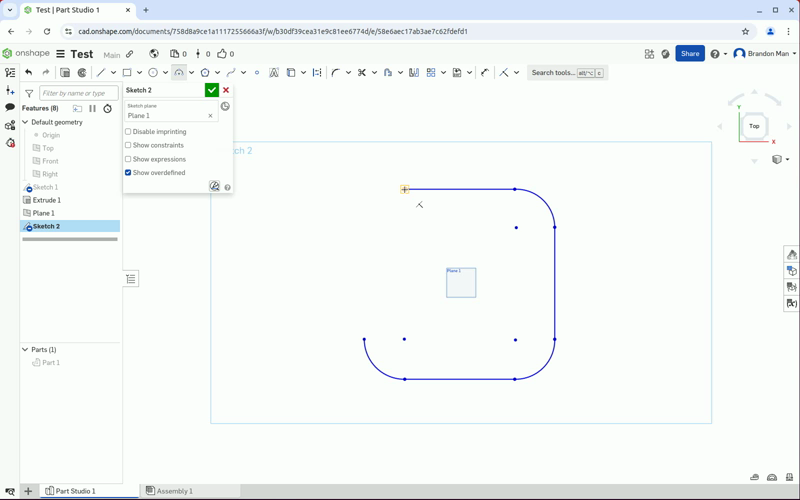
mouse_move(364, 227)
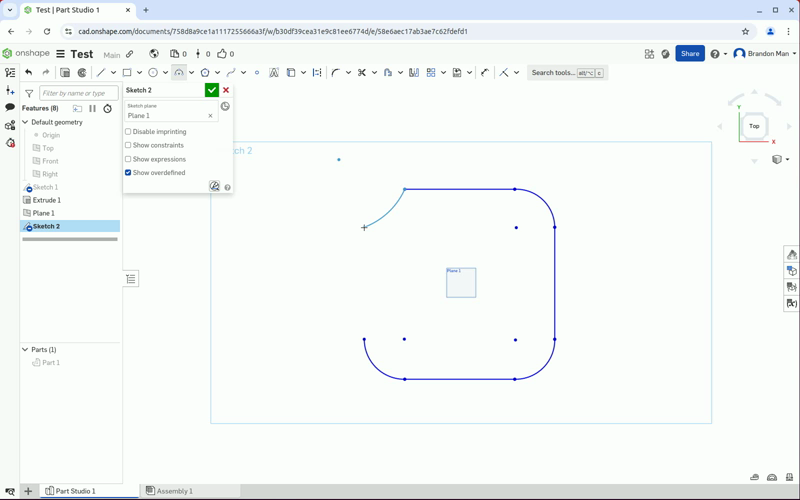
click(364, 227)
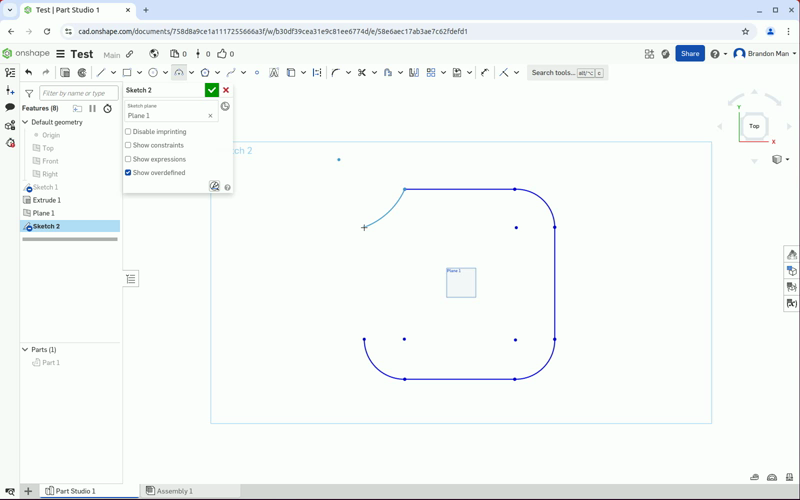
mouse_move(376, 199)
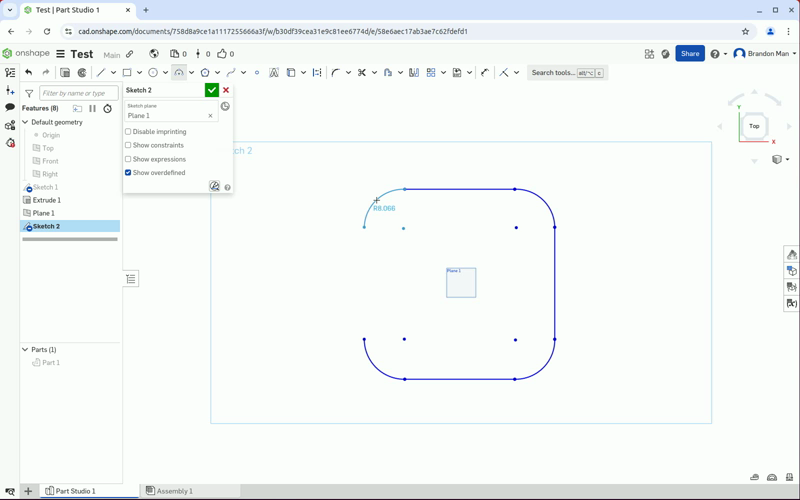
click(376, 199)
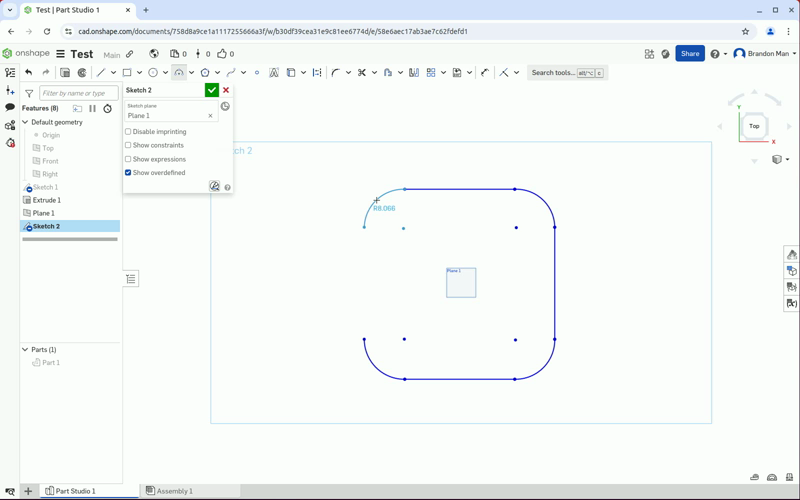
key_up(shift)
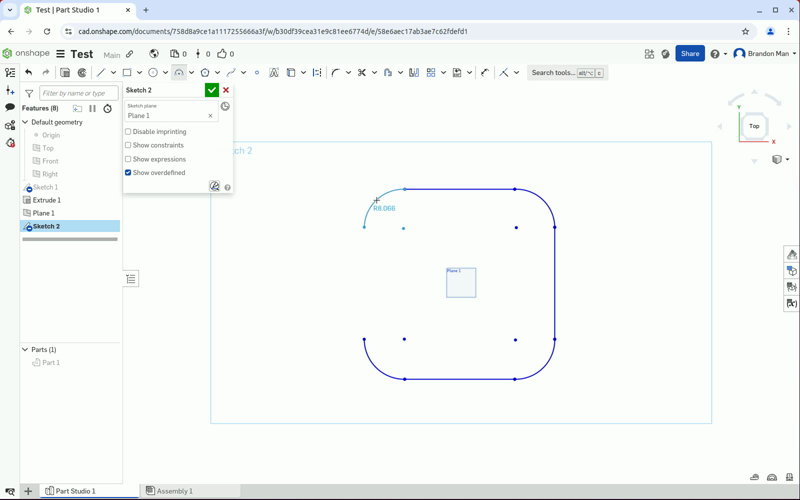
key(esc)
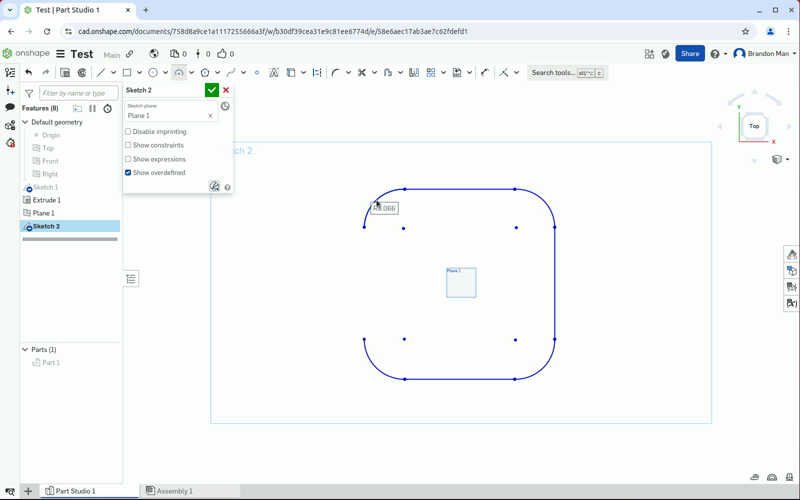
key(l)
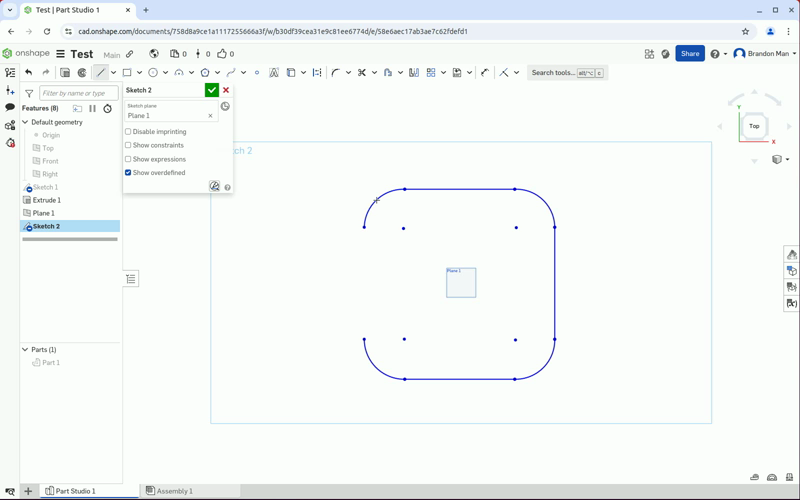
mouse_move(364, 227)
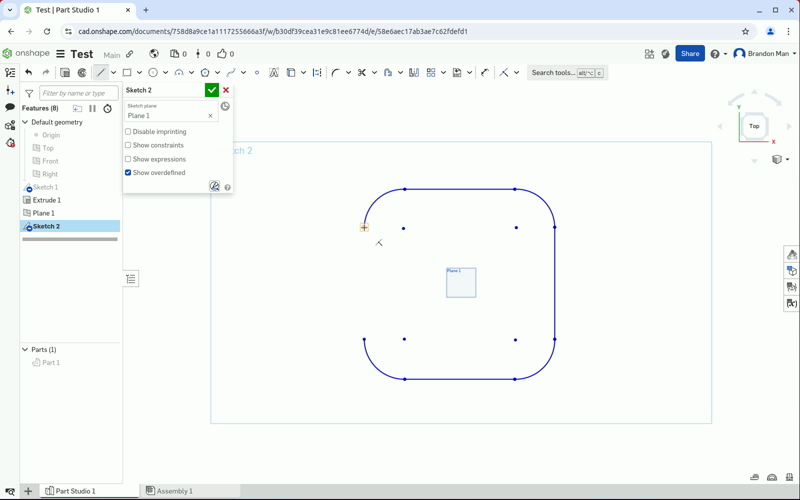
click(364, 227)
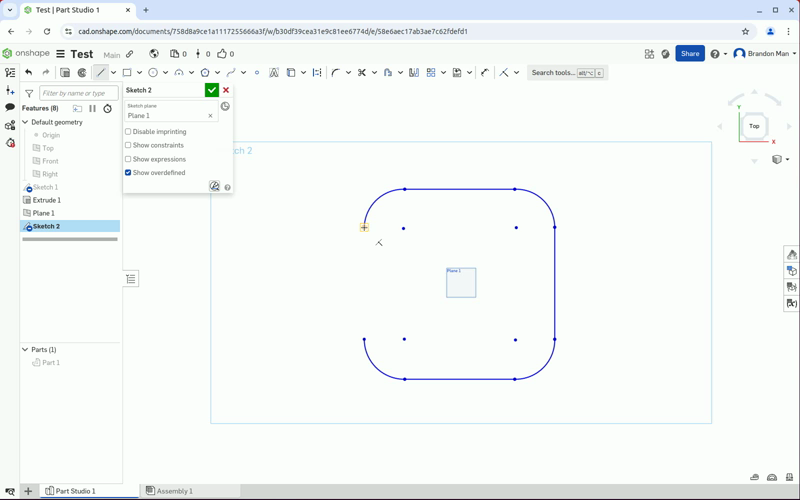
key_down(shift)
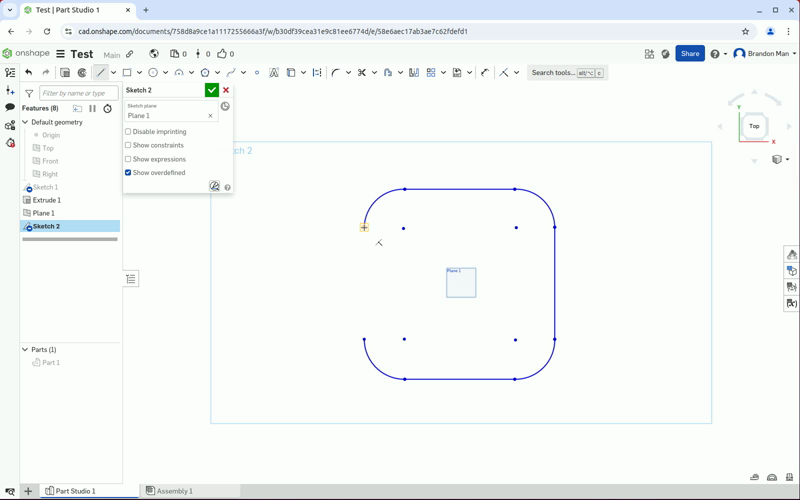
mouse_move(364, 339)
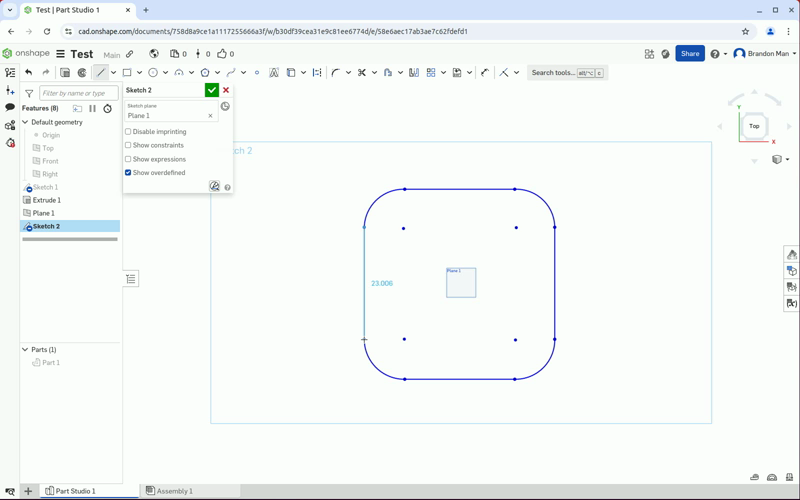
key_up(shift)
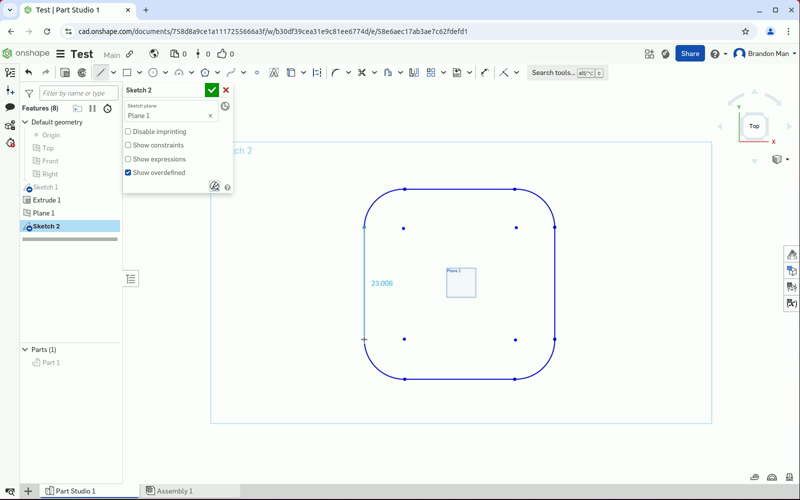
click(364, 339)
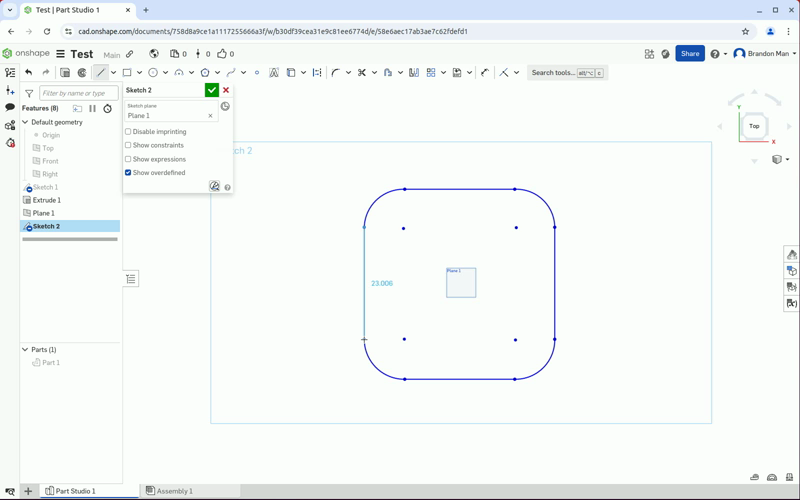
key(esc)
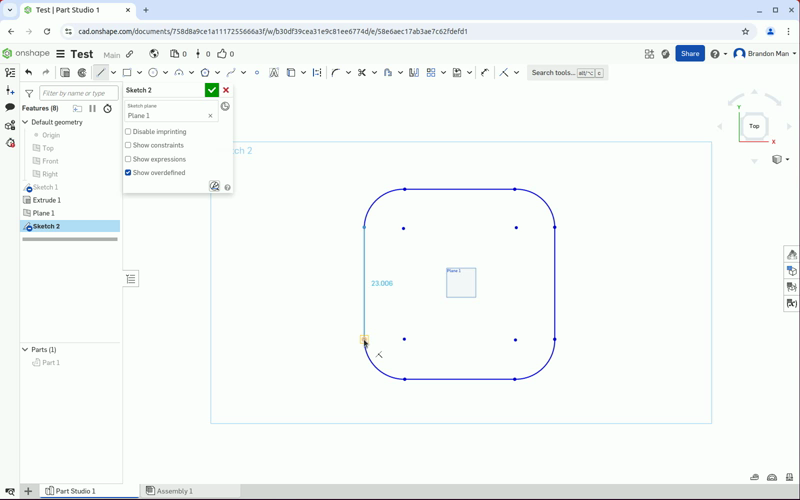
key(a)
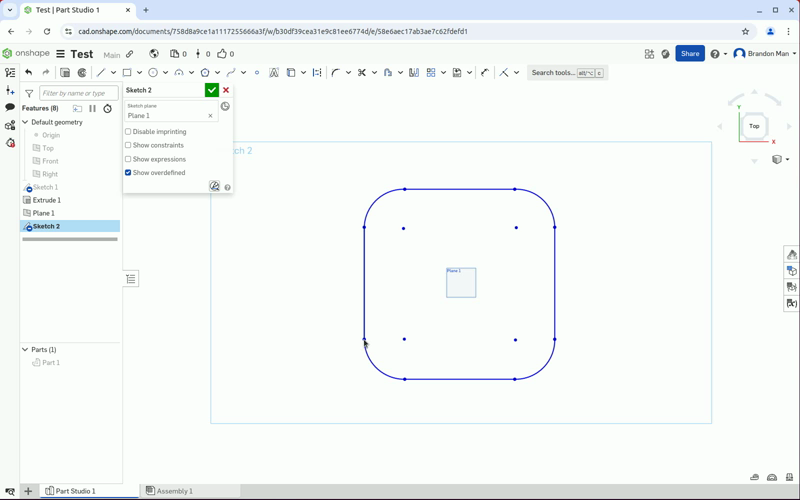
key_down(shift)
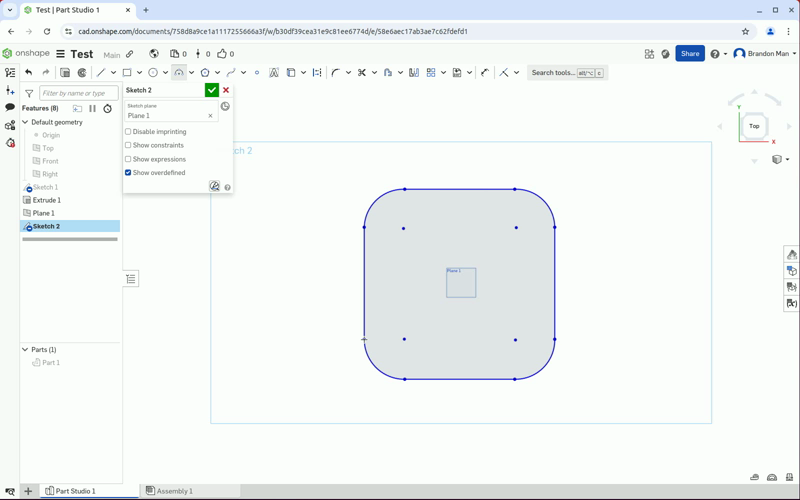
mouse_move(372, 339)
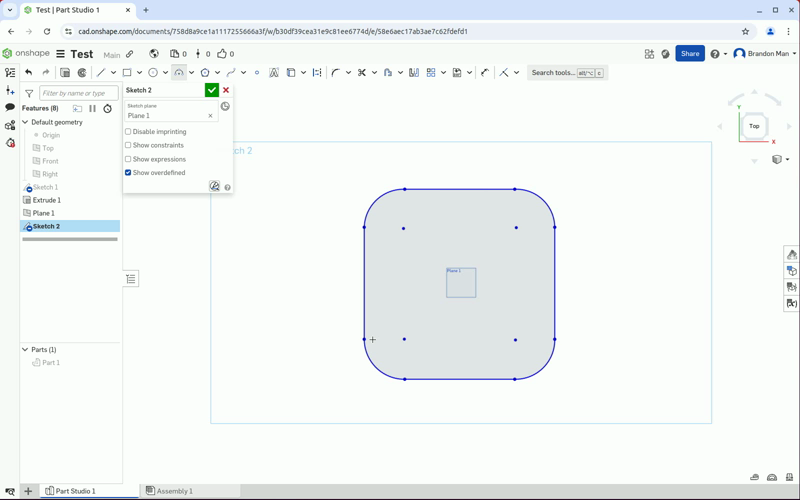
click(372, 339)
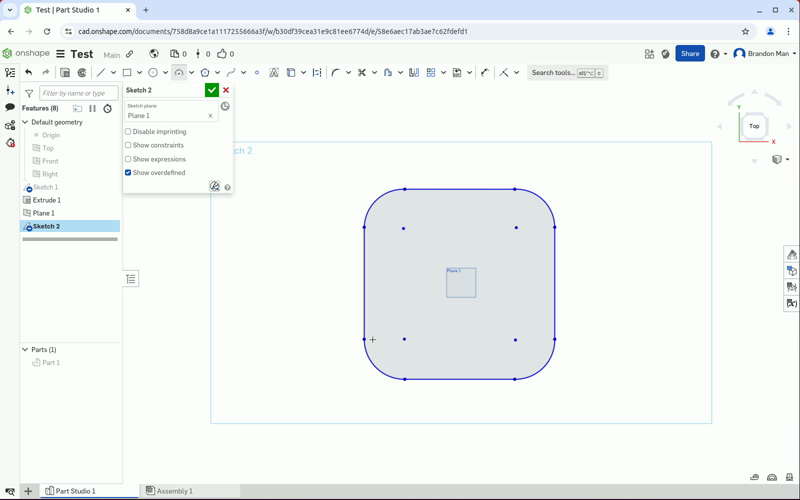
key_up(shift)
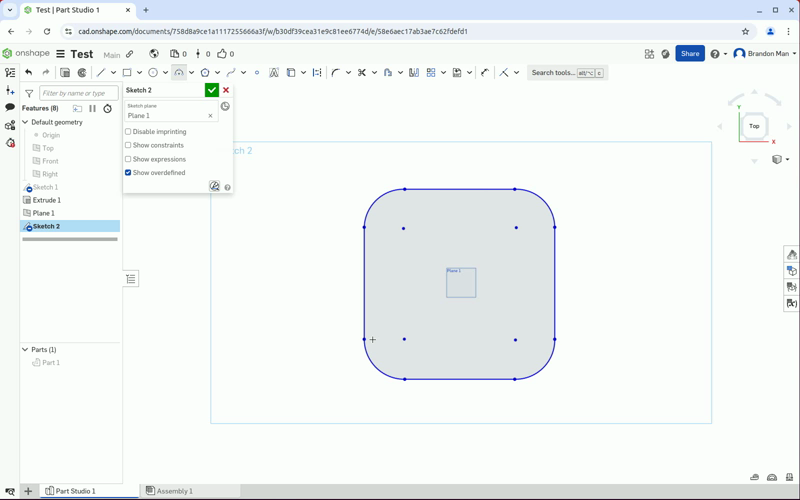
key_down(shift)
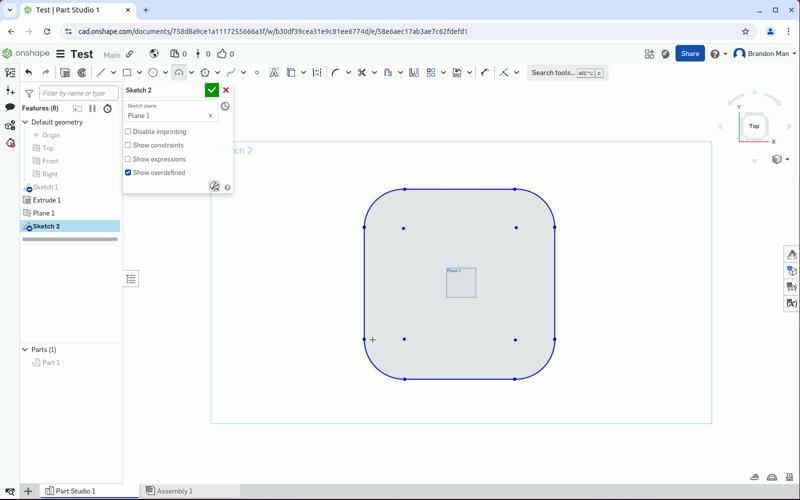
mouse_move(404, 369)
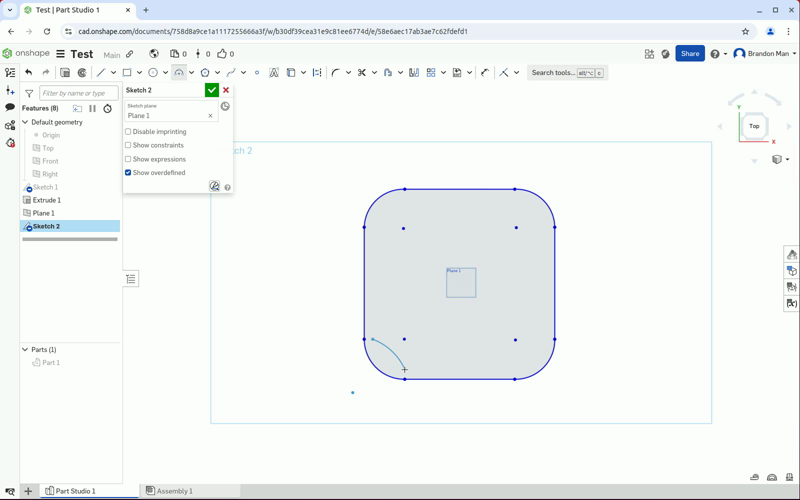
click(404, 369)
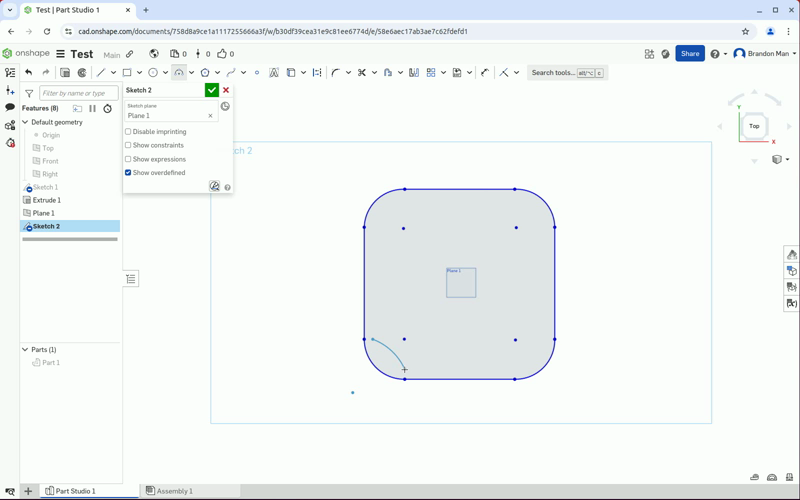
mouse_move(382, 360)
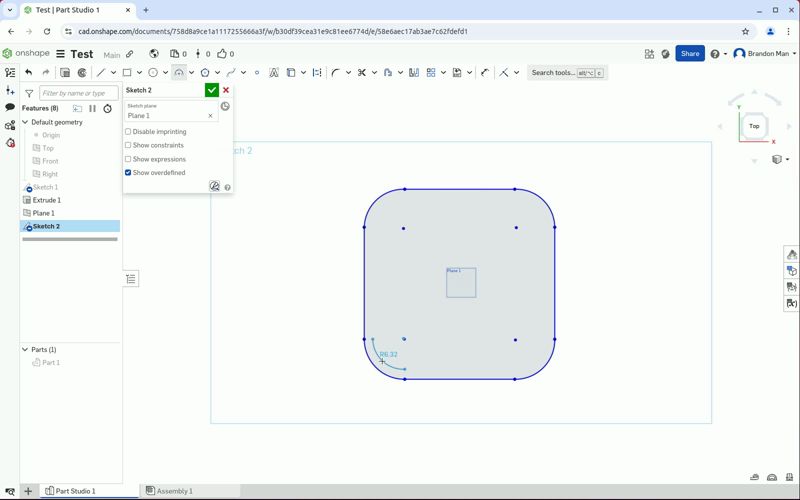
click(382, 360)
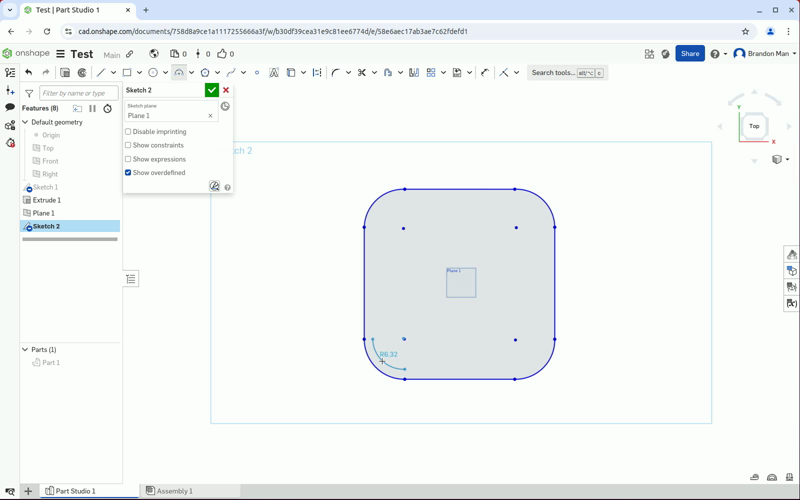
key_up(shift)
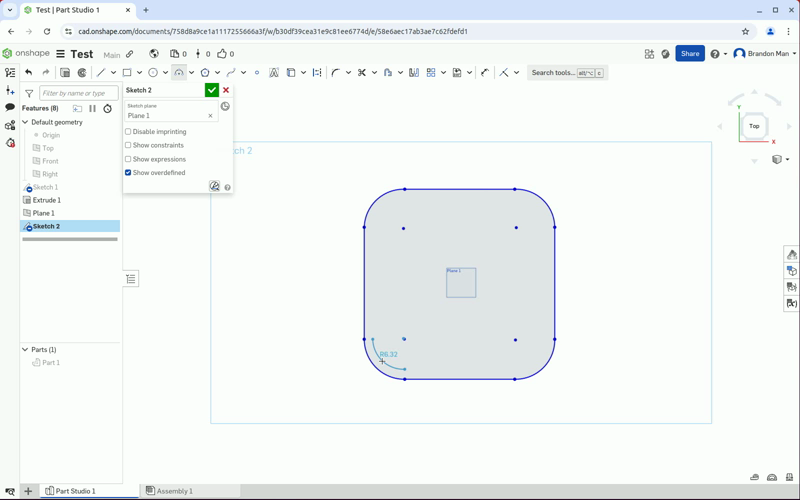
key(esc)
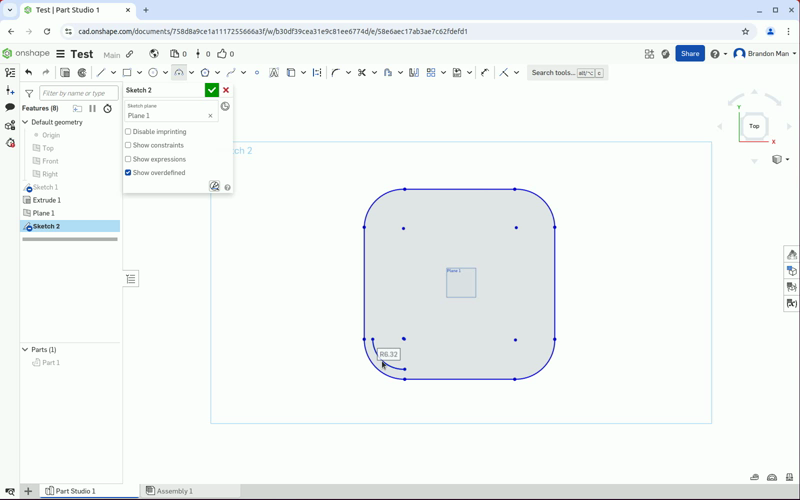
key(l)
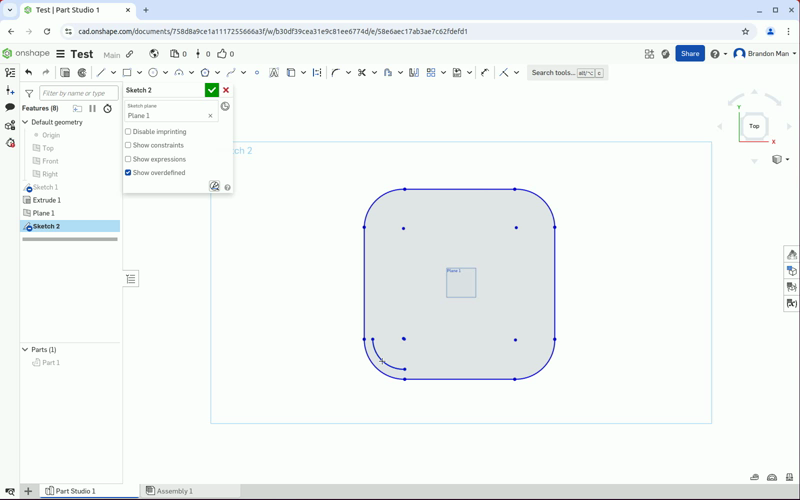
mouse_move(404, 369)
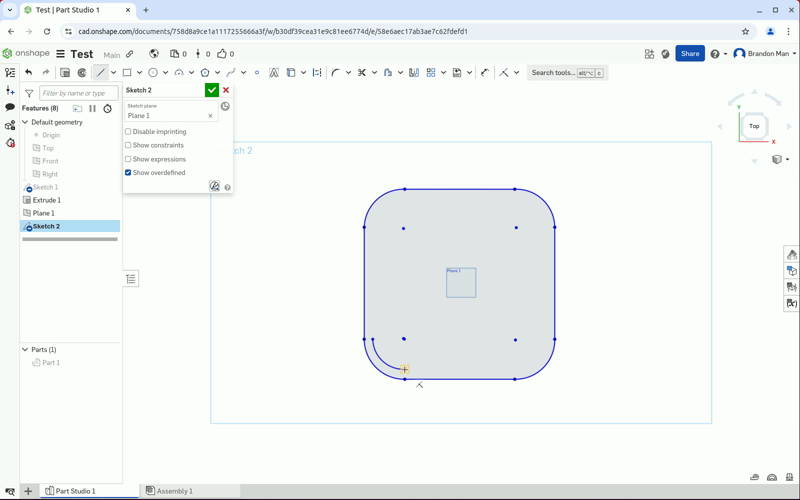
click(404, 369)
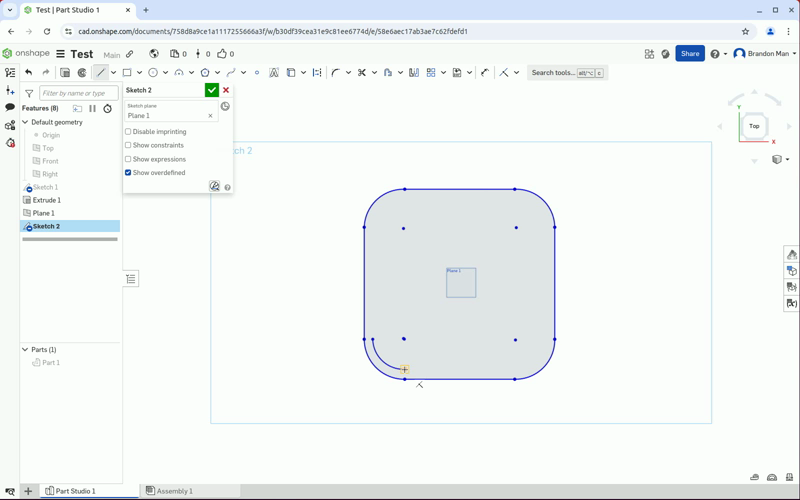
key_down(shift)
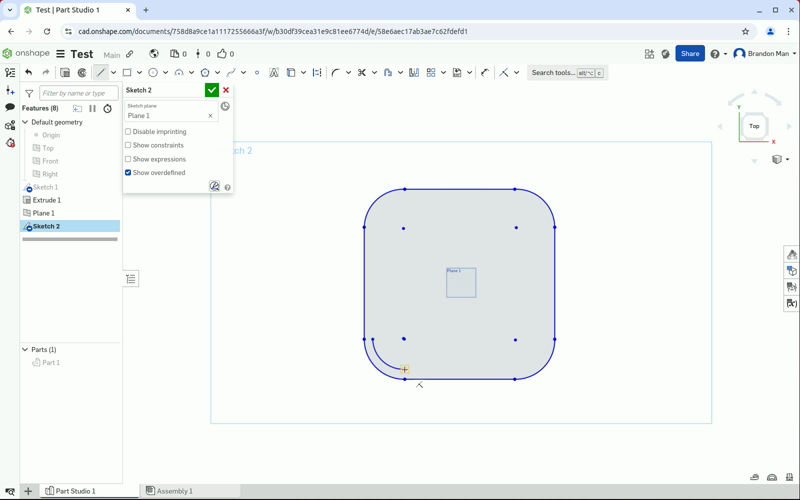
mouse_move(514, 369)
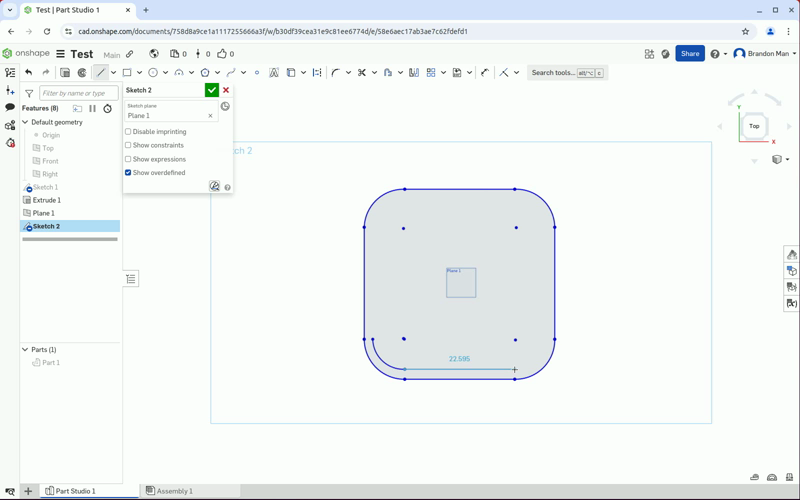
click(514, 369)
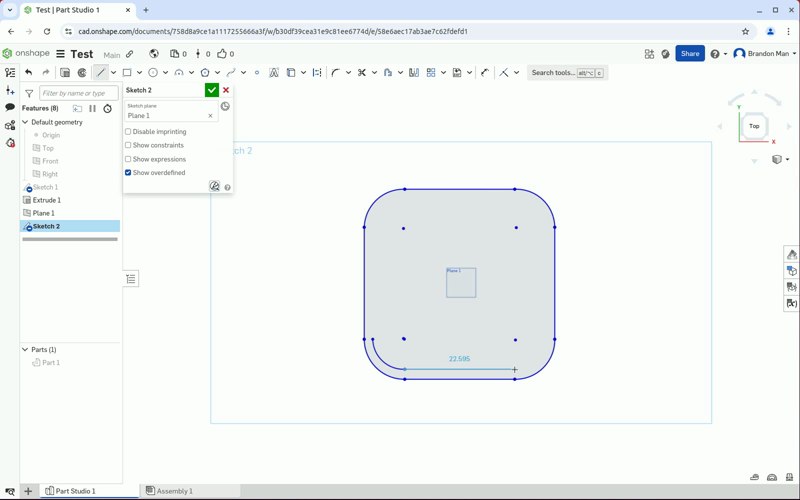
key_up(shift)
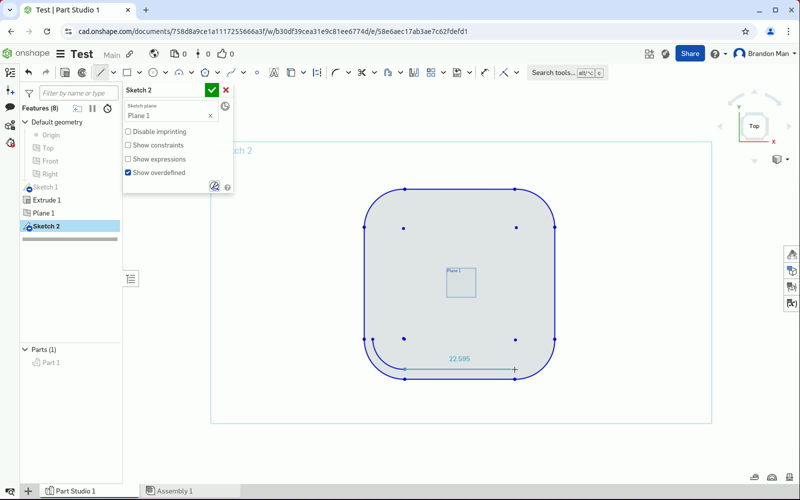
key(esc)
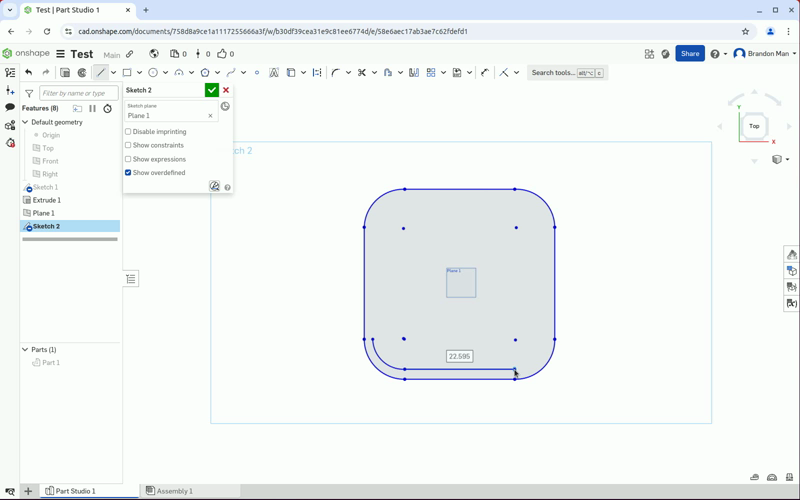
key(a)
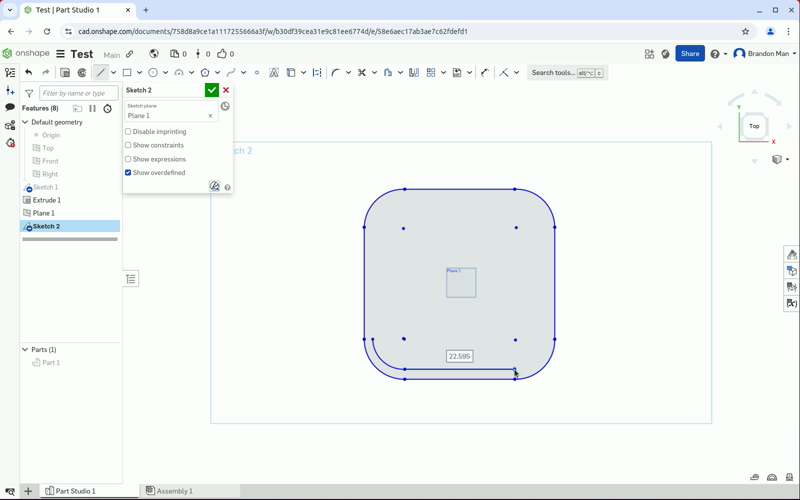
mouse_move(514, 369)
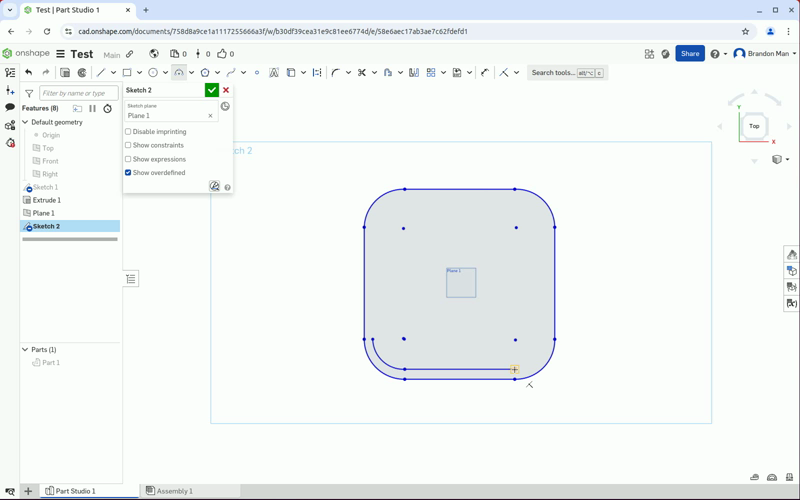
click(514, 369)
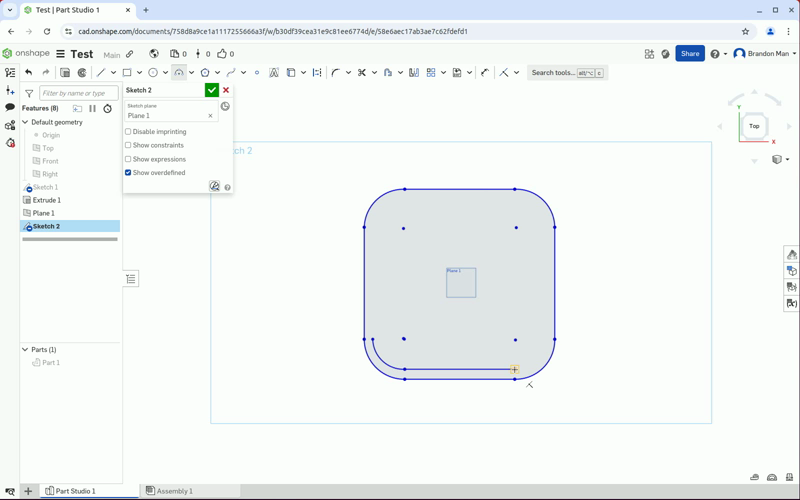
key_down(shift)
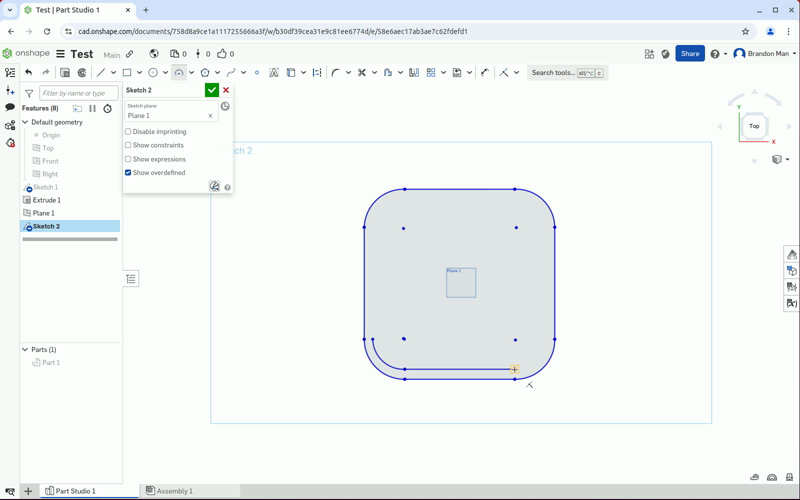
mouse_move(546, 339)
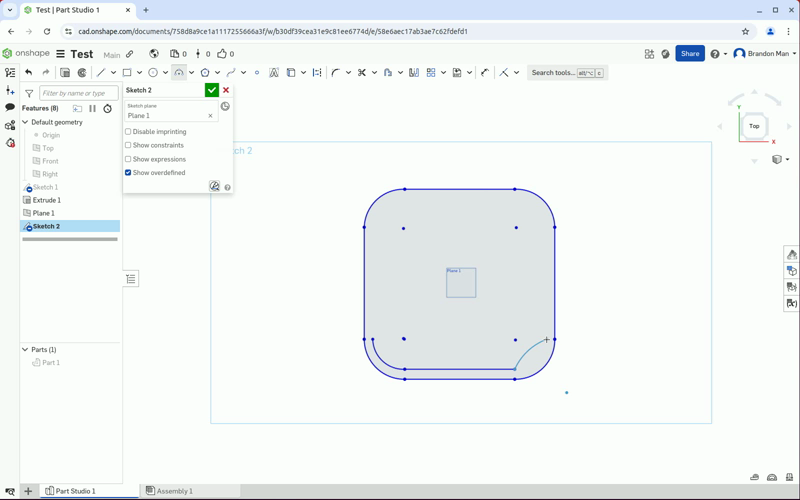
click(546, 339)
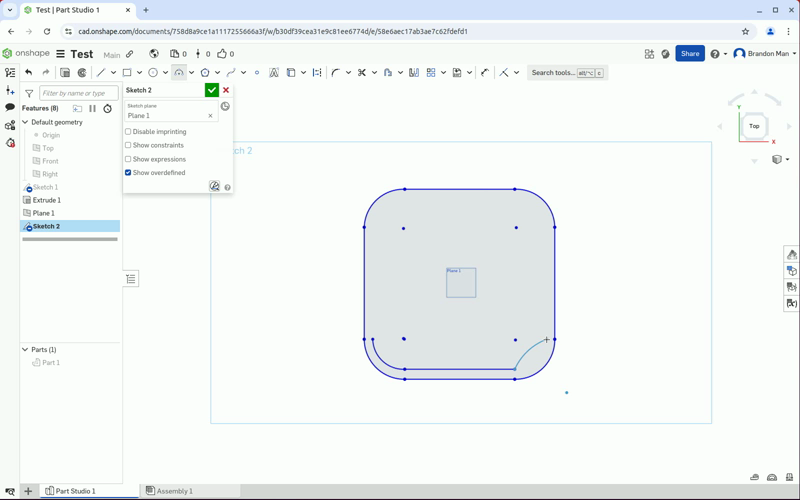
mouse_move(537, 360)
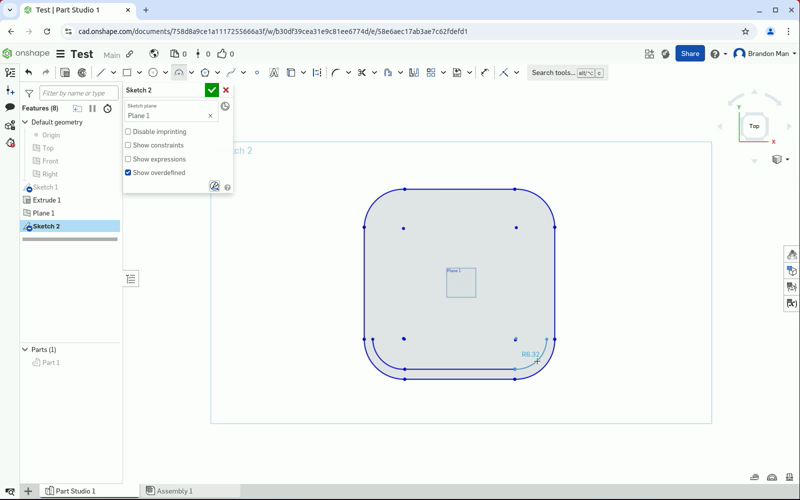
click(537, 360)
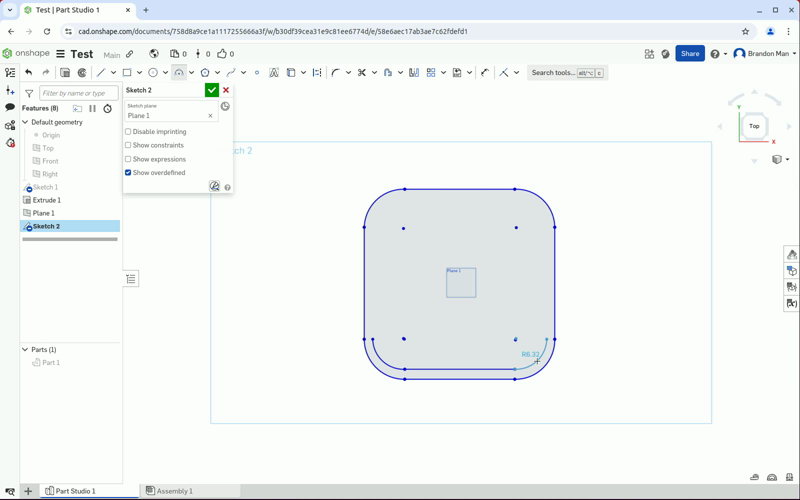
key_up(shift)
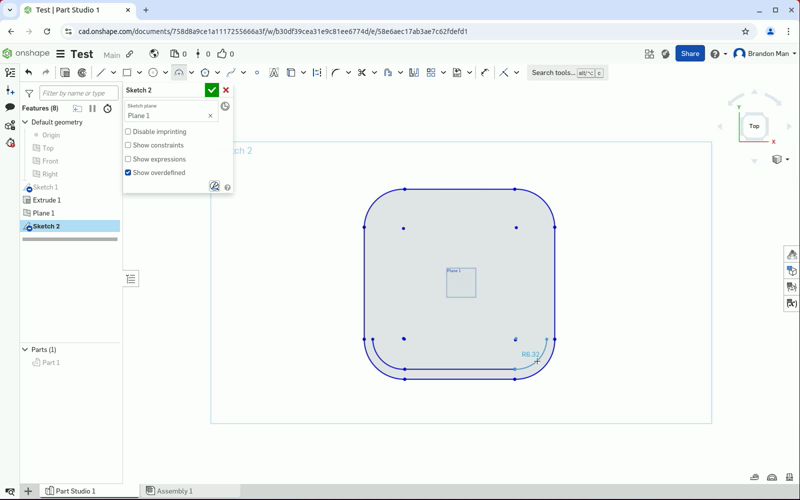
key(esc)
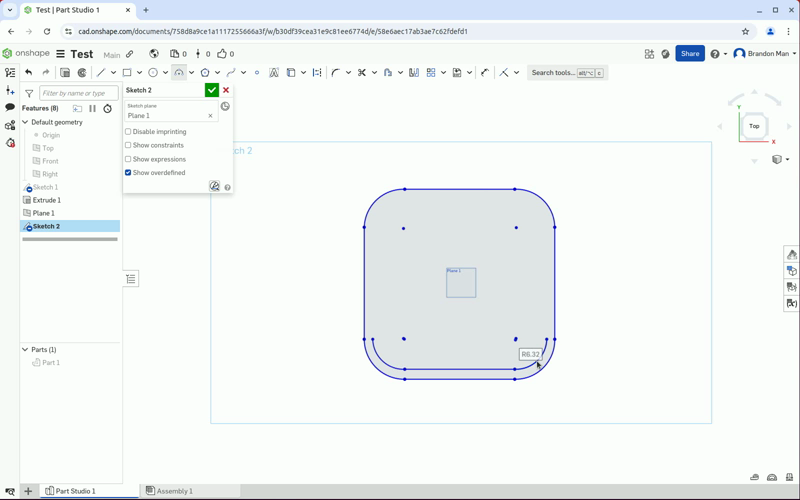
key(l)
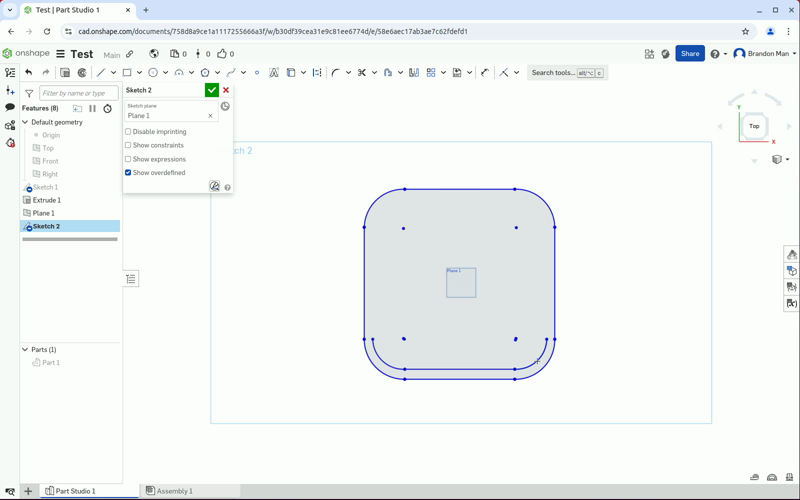
mouse_move(546, 339)
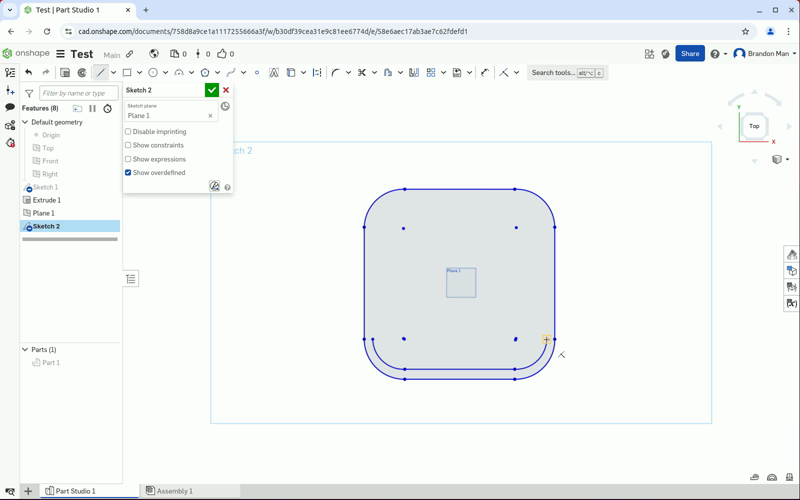
click(546, 339)
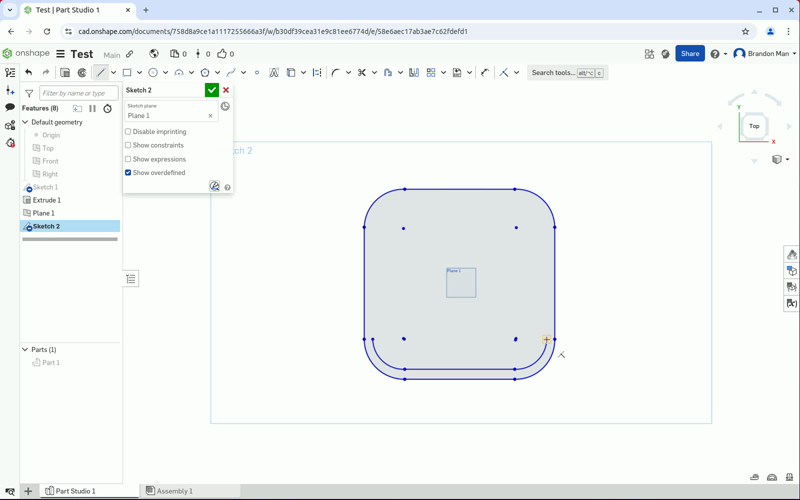
key_down(shift)
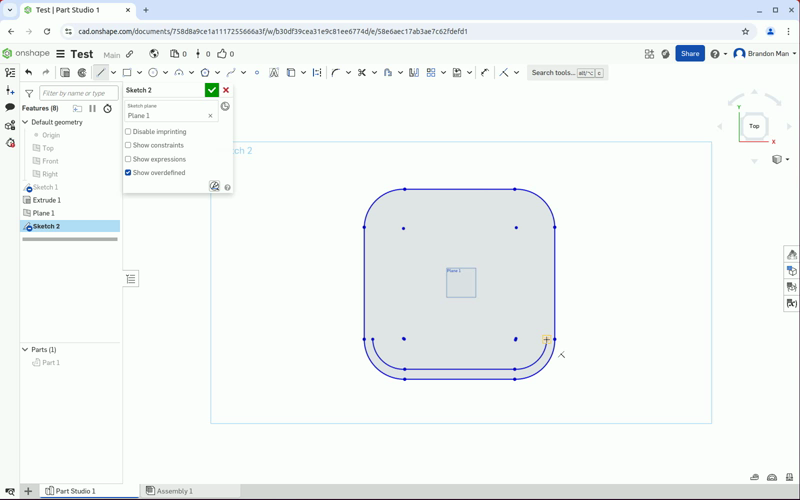
mouse_move(546, 227)
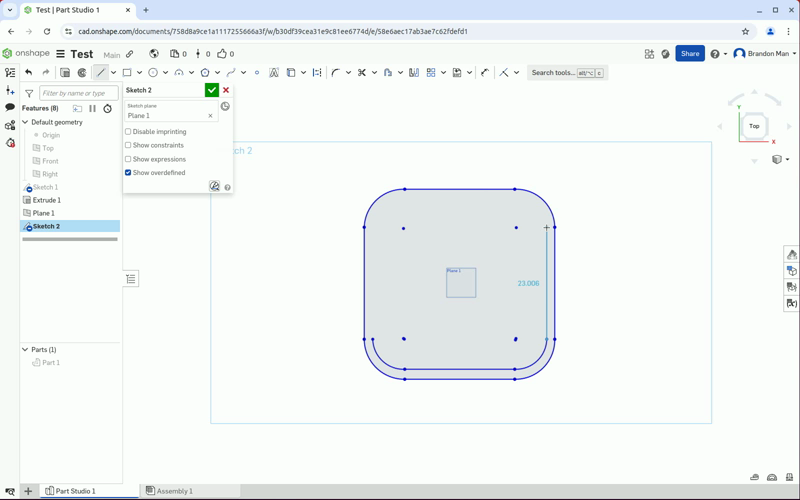
click(546, 227)
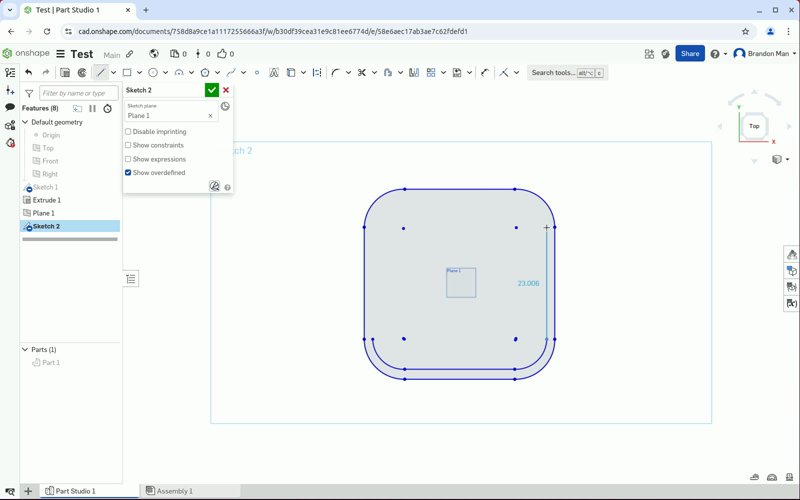
key_up(shift)
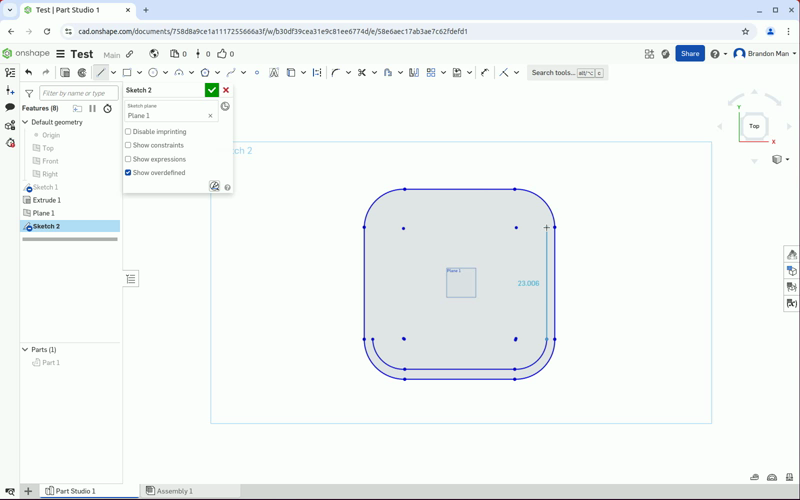
key(esc)
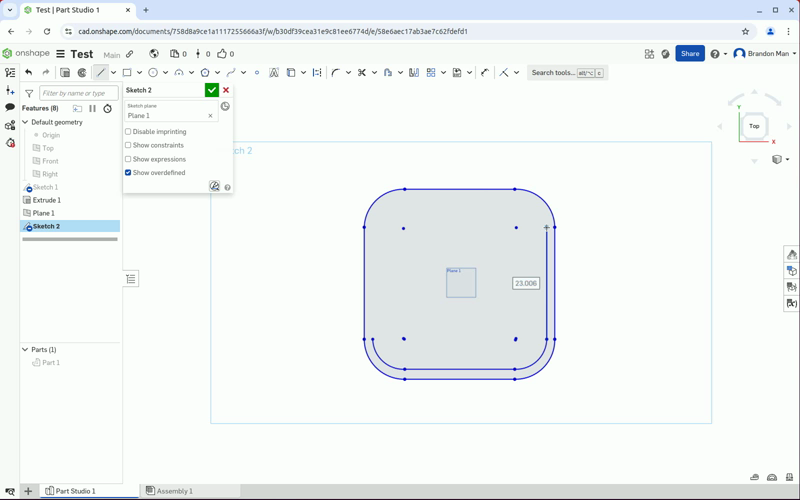
key(a)
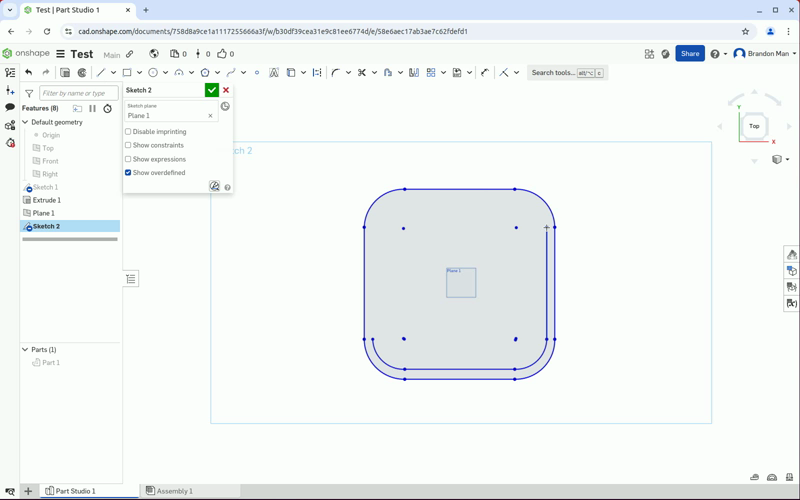
mouse_move(546, 227)
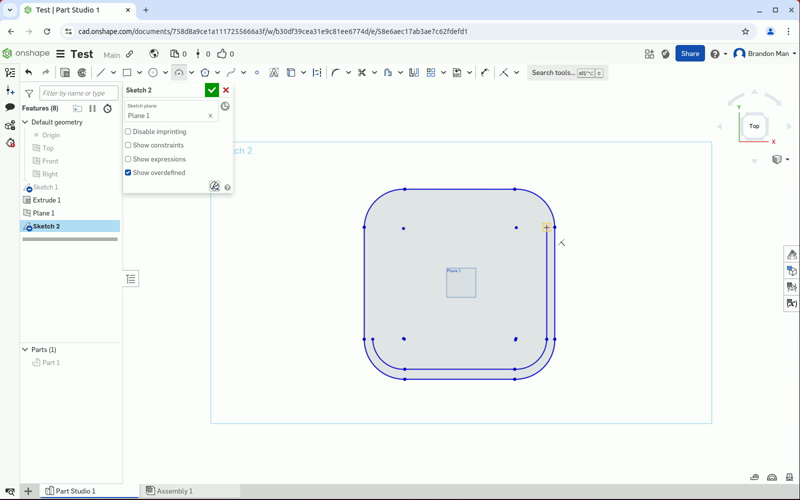
click(546, 227)
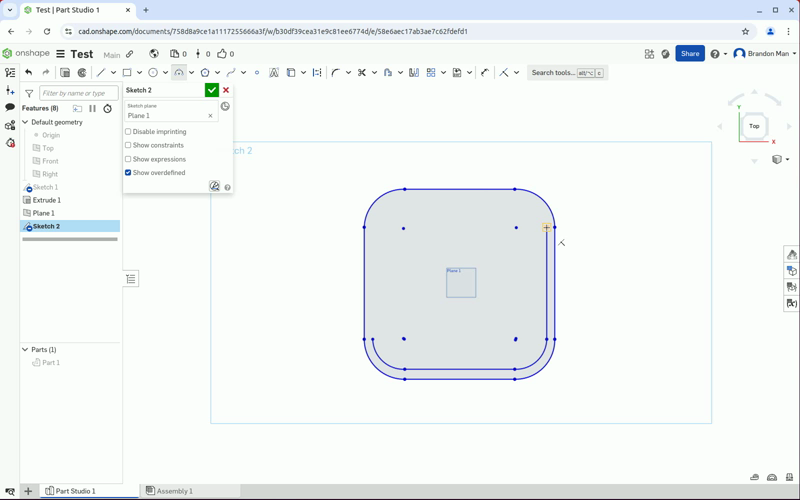
key_down(shift)
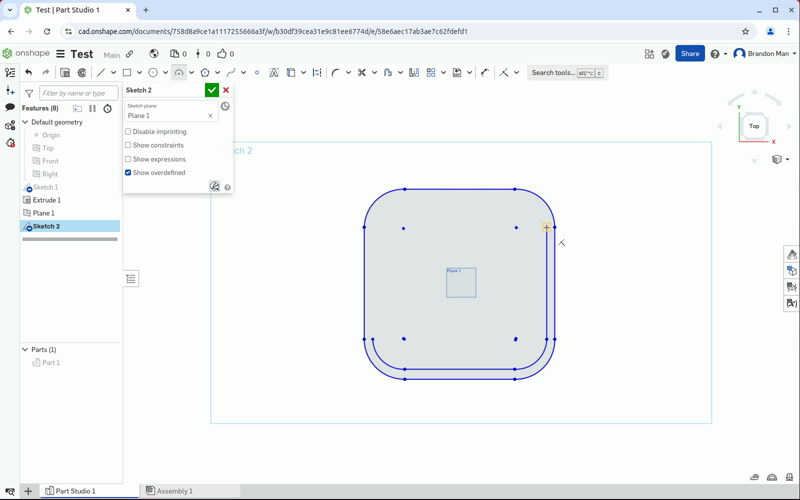
mouse_move(514, 197)
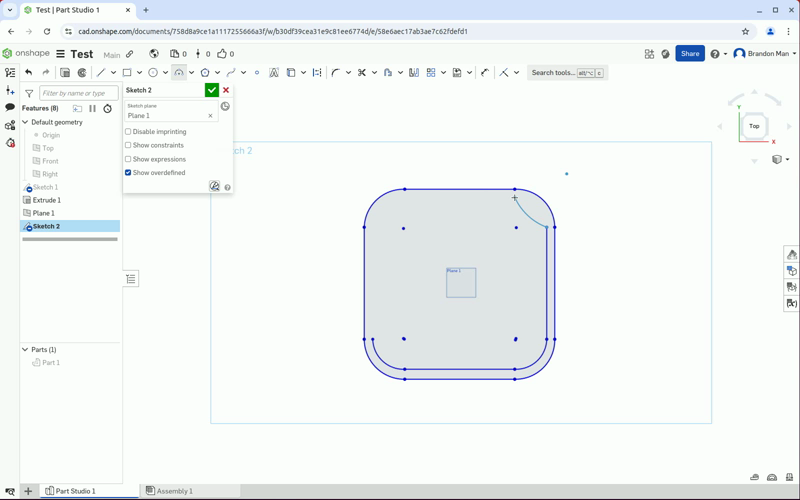
click(514, 197)
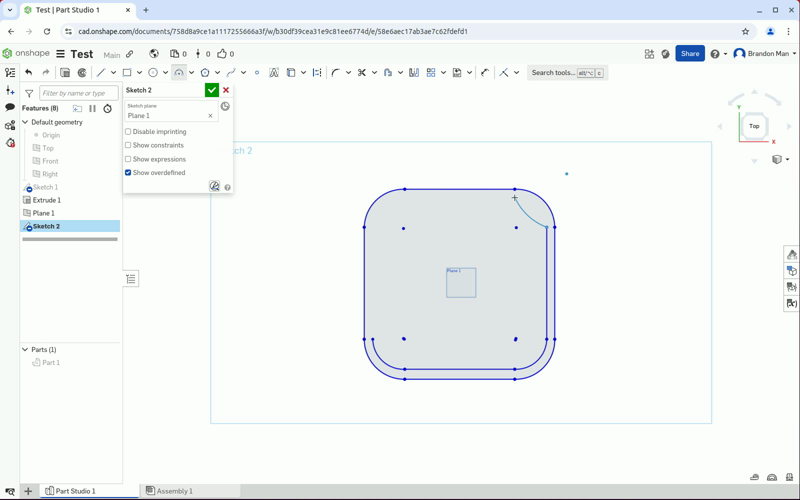
mouse_move(537, 205)
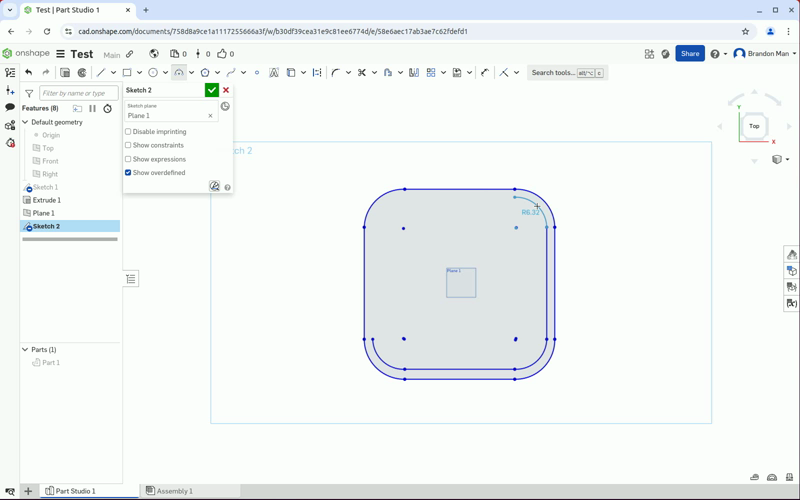
click(537, 205)
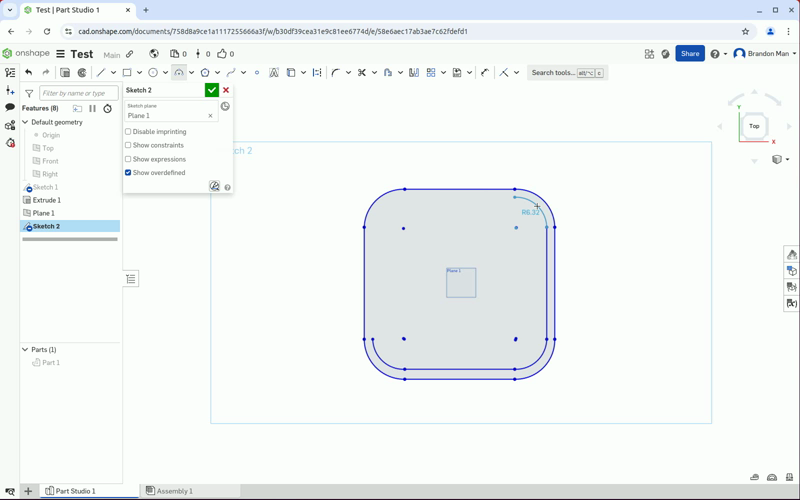
key_up(shift)
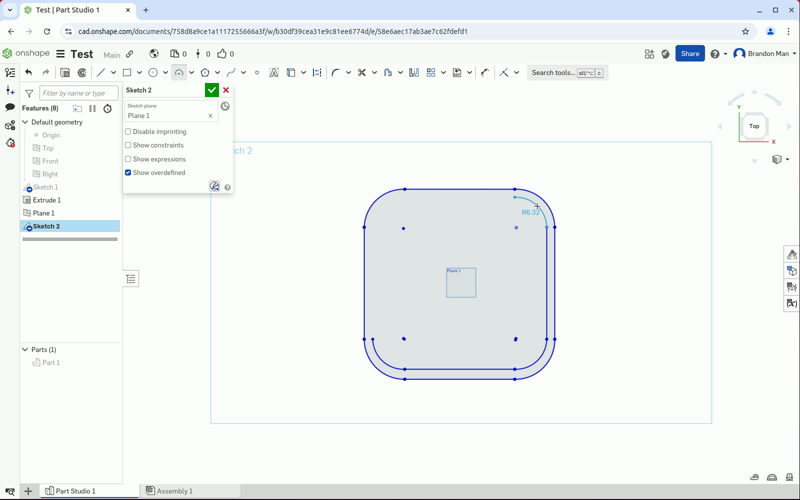
key(esc)
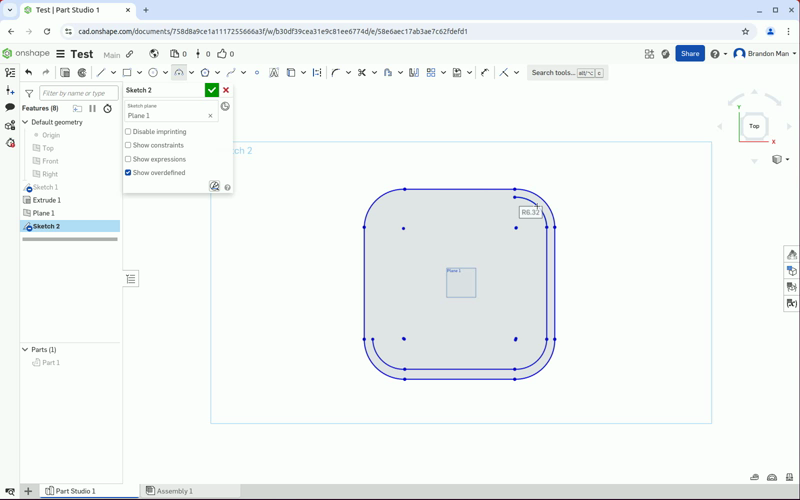
key(l)
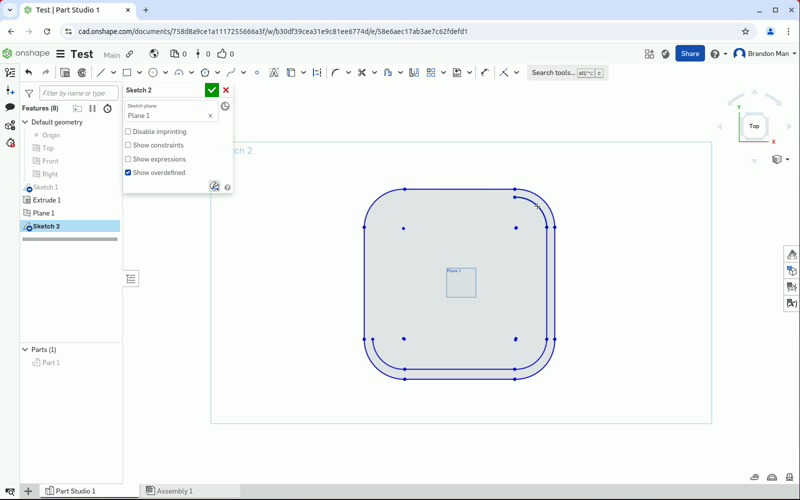
mouse_move(514, 197)
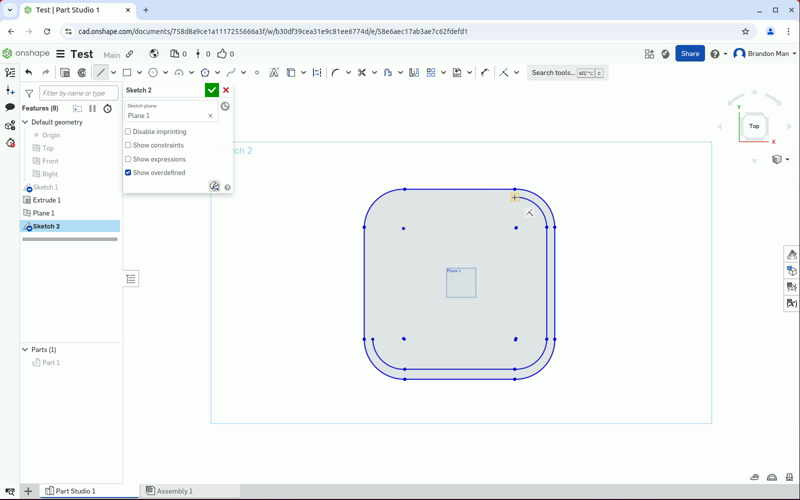
click(514, 197)
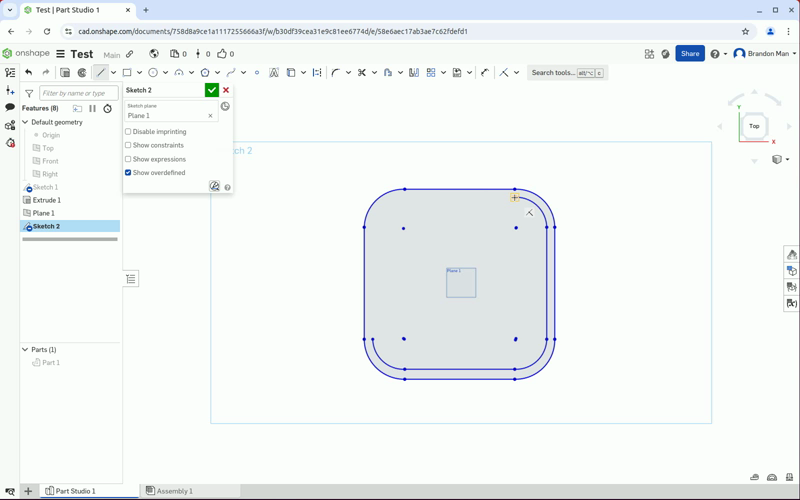
key_down(shift)
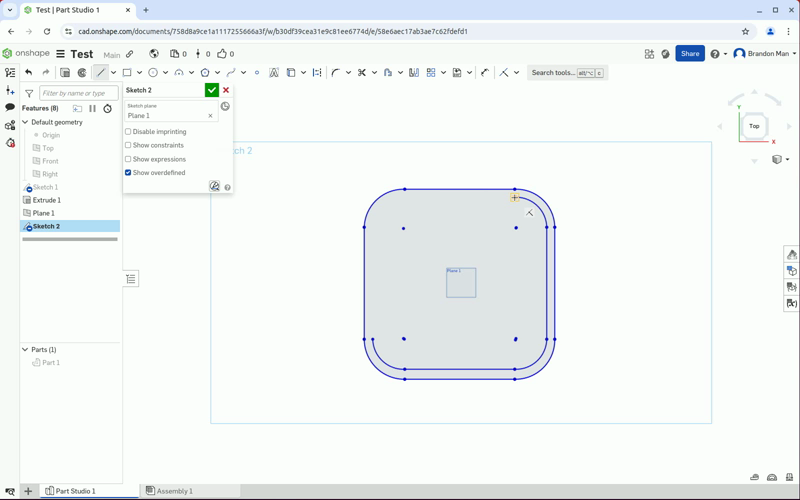
mouse_move(404, 197)
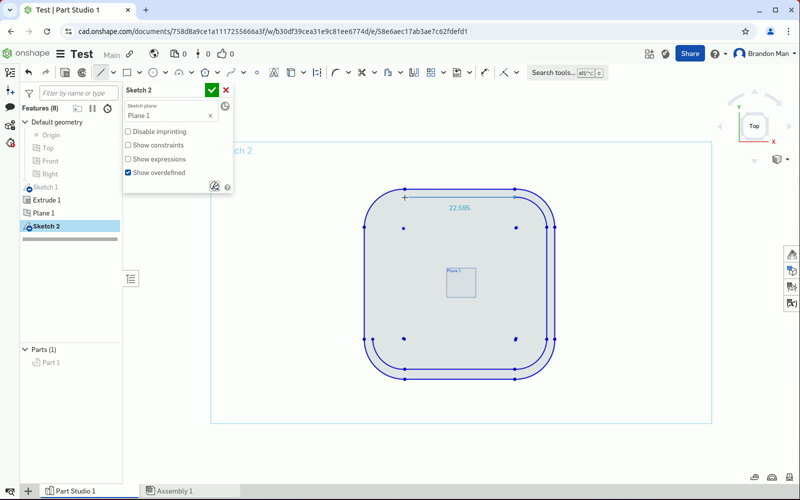
click(404, 197)
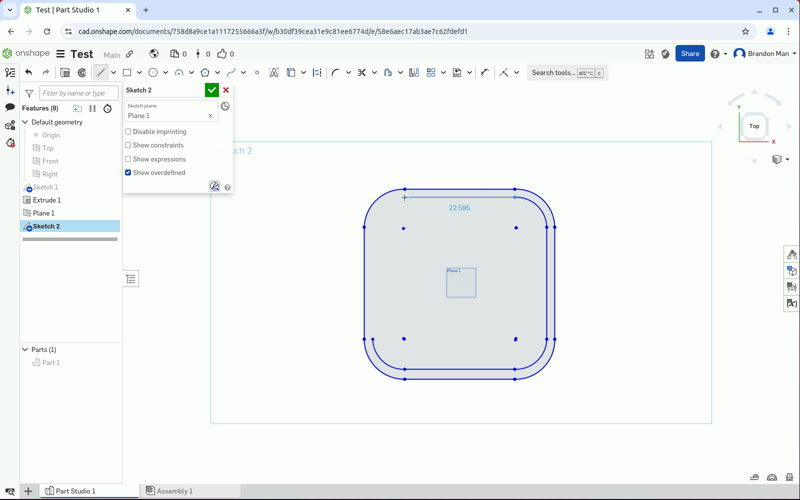
key_up(shift)
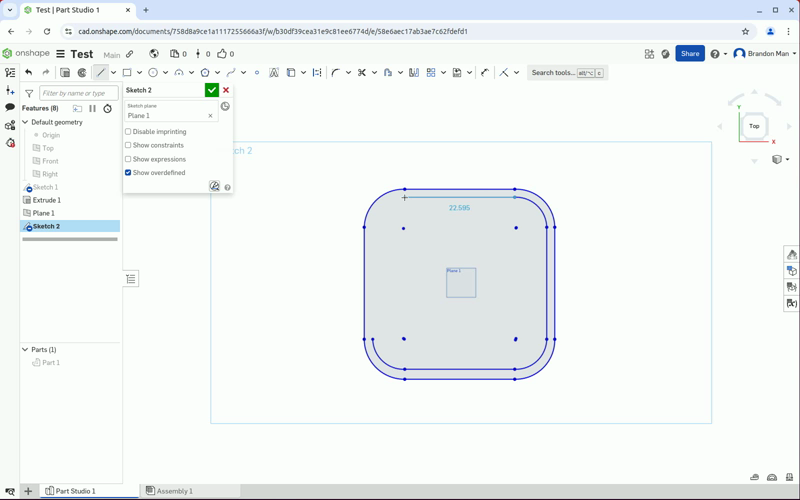
key(esc)
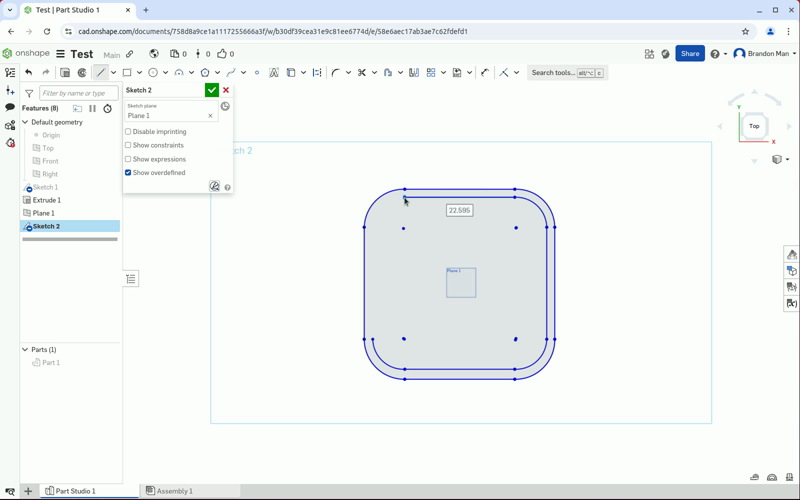
key(a)
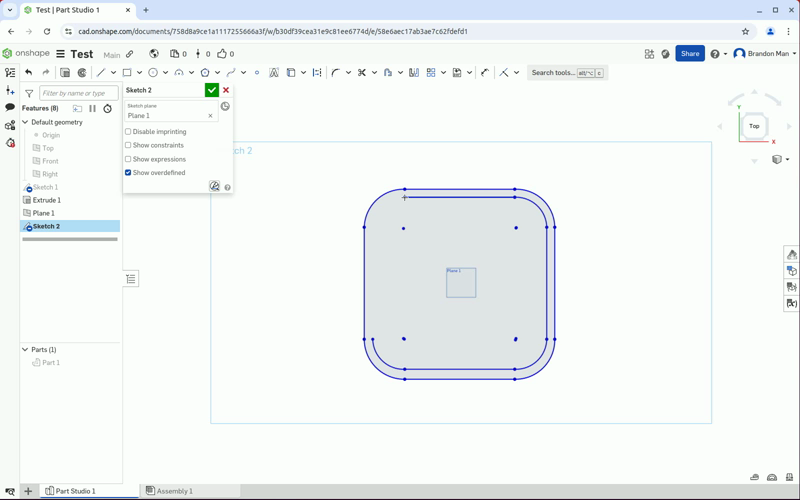
mouse_move(404, 197)
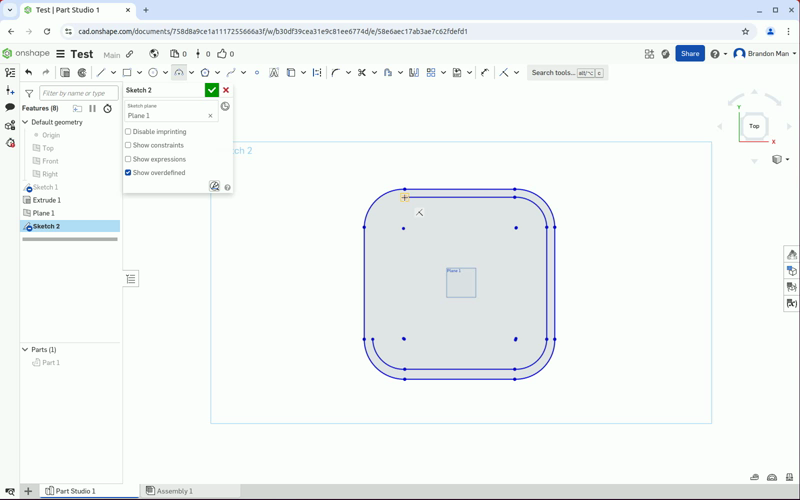
click(404, 197)
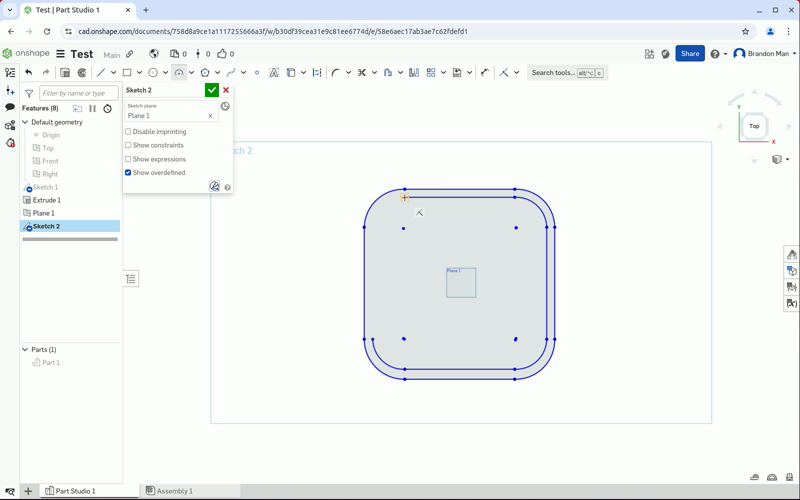
key_down(shift)
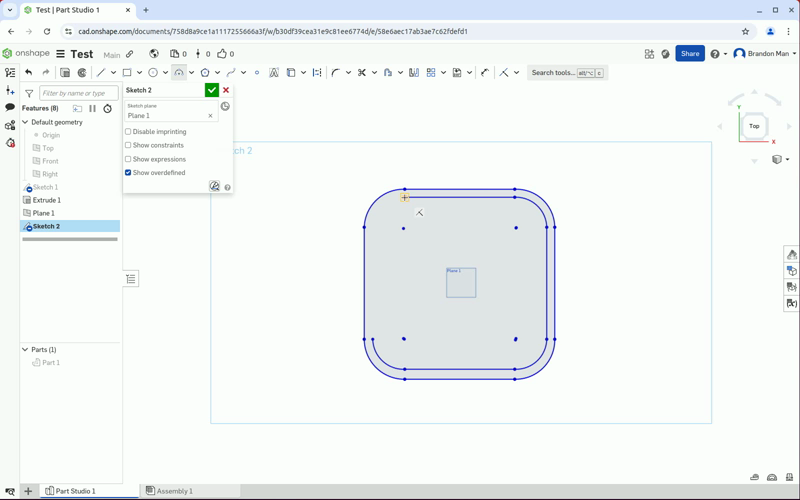
mouse_move(372, 227)
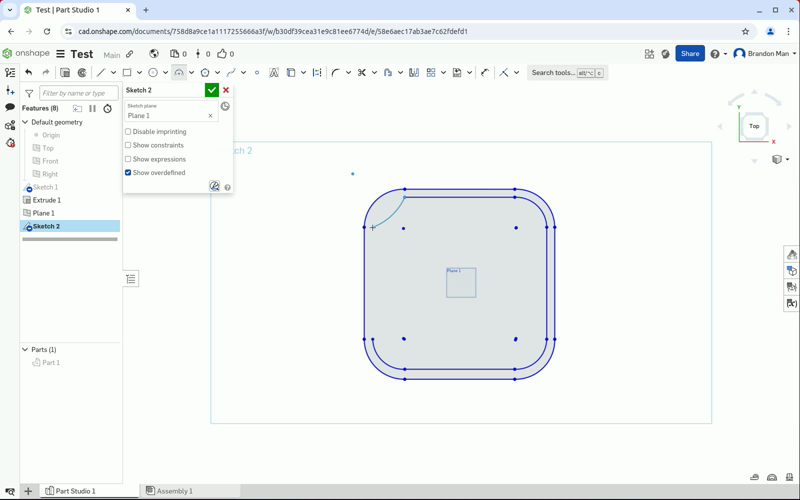
click(372, 227)
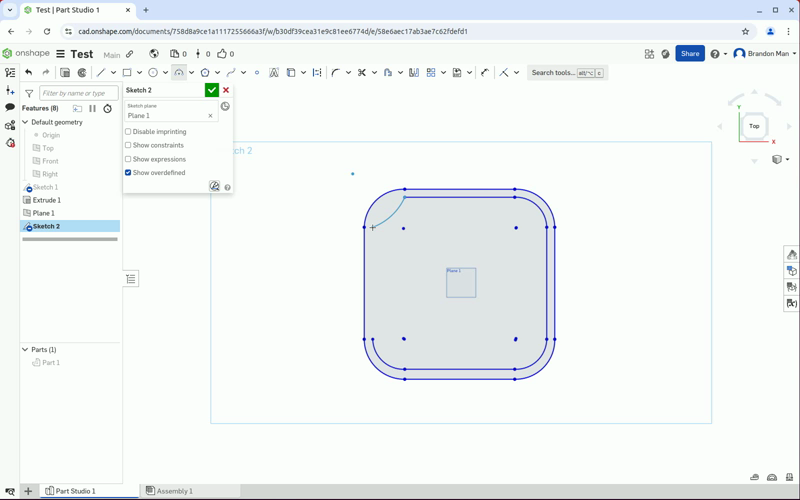
mouse_move(382, 205)
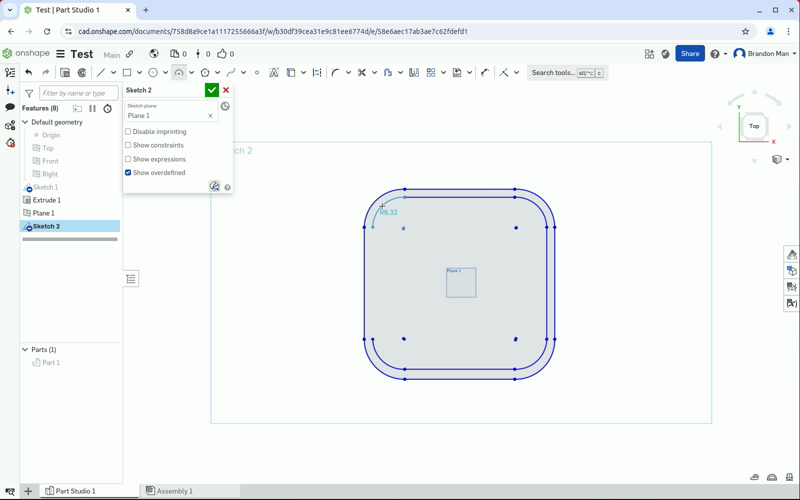
click(382, 205)
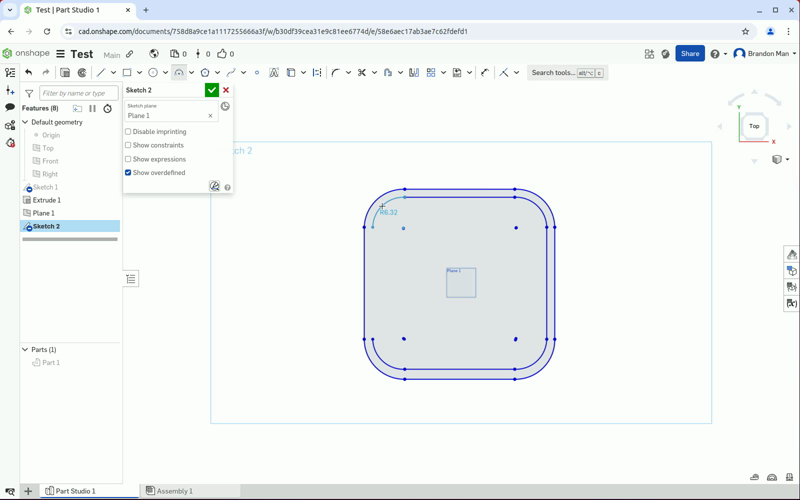
key_up(shift)
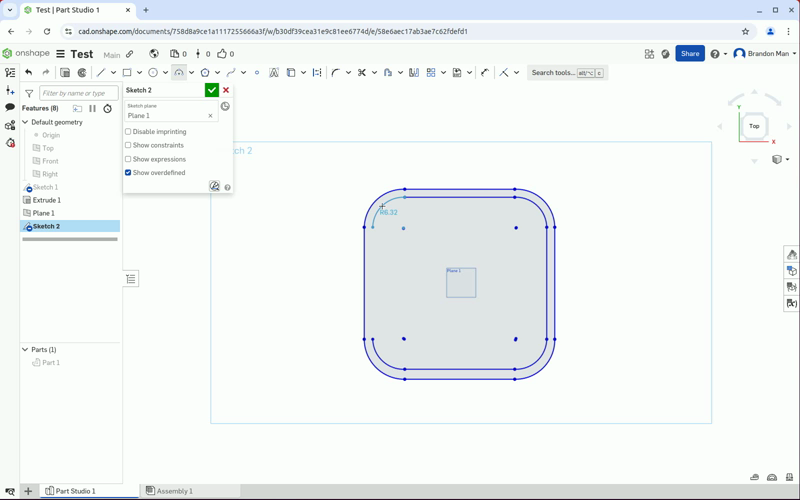
key(esc)
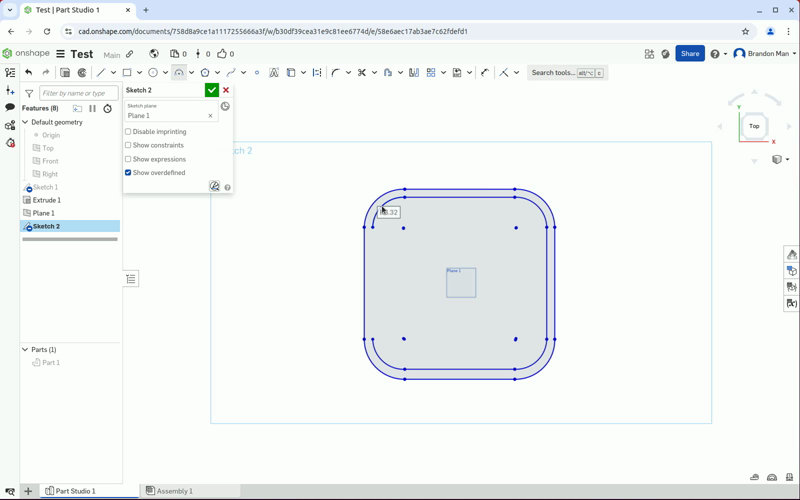
key(l)
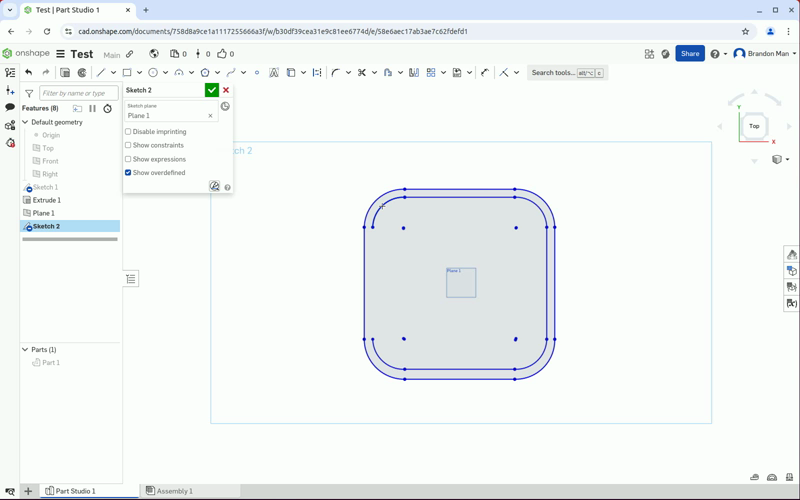
mouse_move(372, 227)
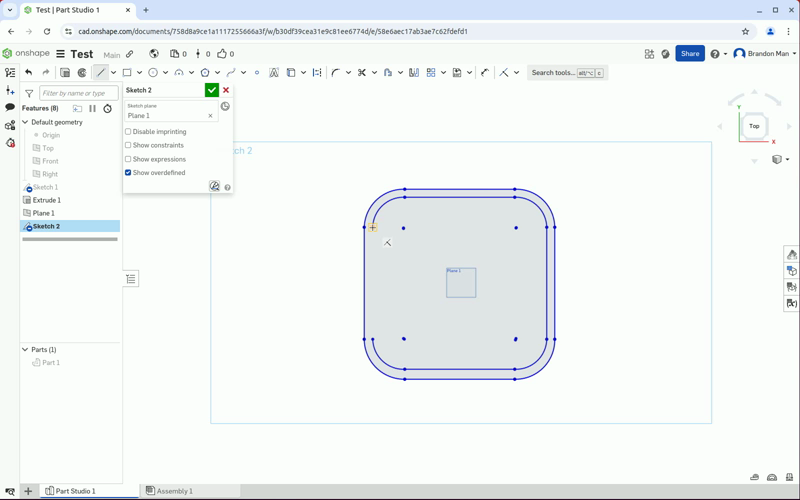
click(372, 227)
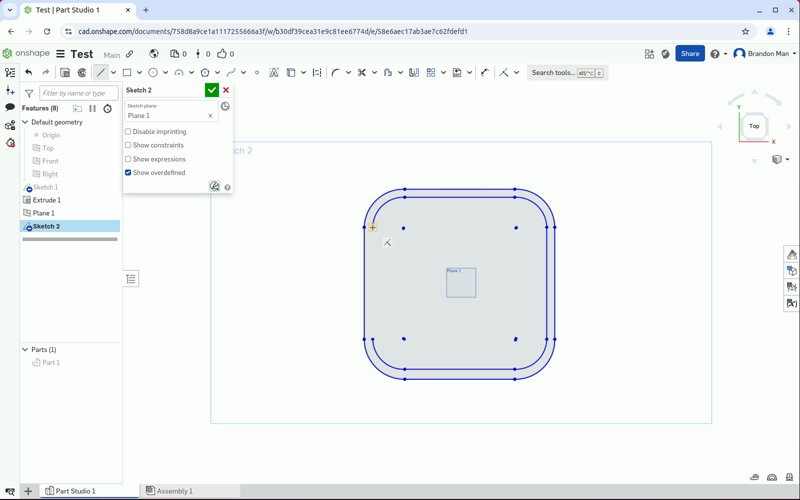
key_down(shift)
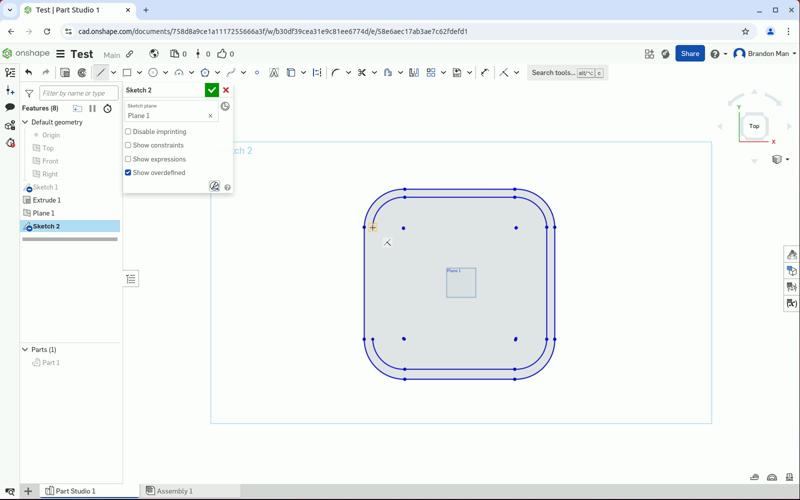
mouse_move(372, 339)
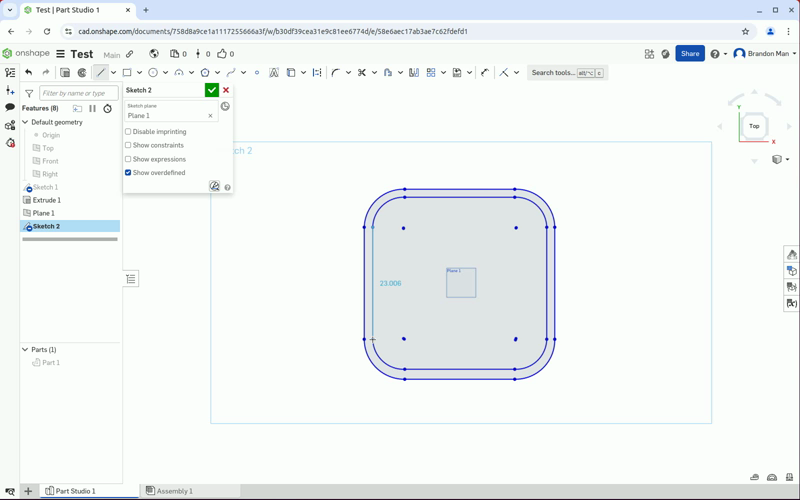
key_up(shift)
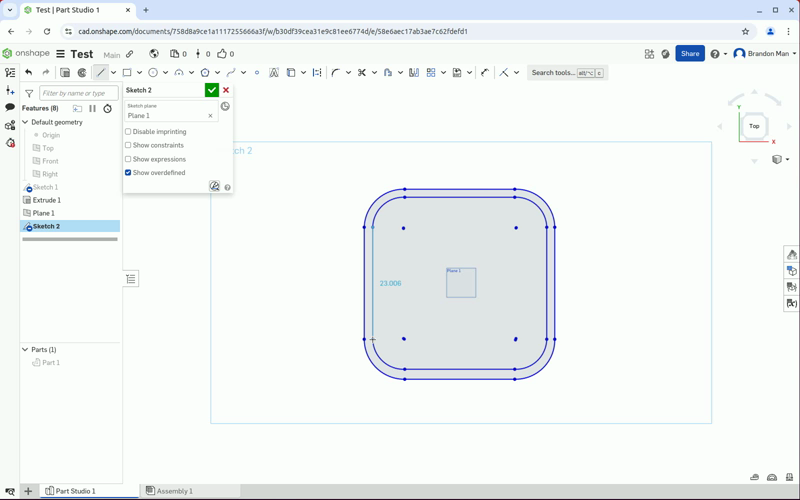
click(372, 339)
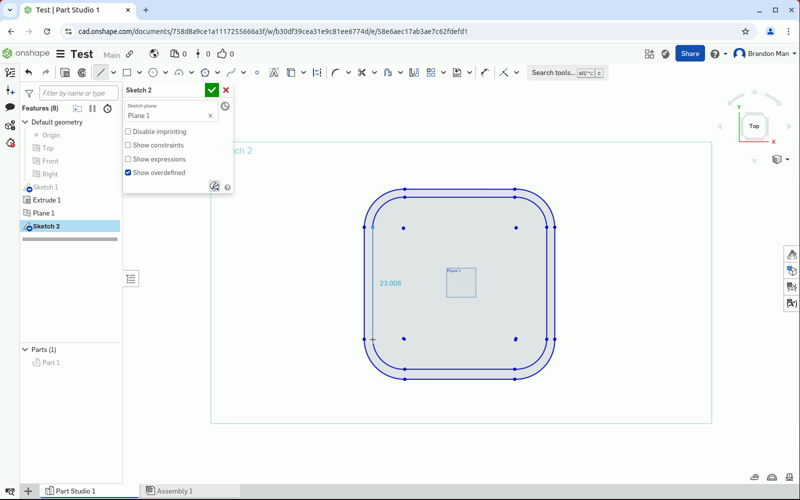
key(esc)
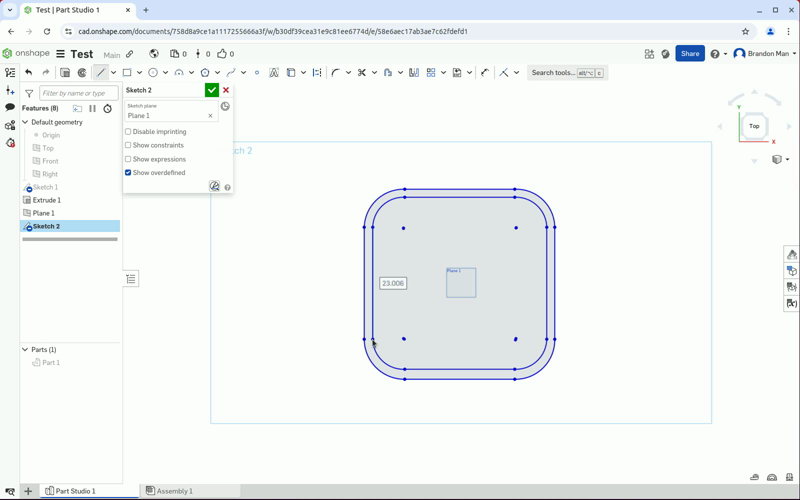
mouse_move(423, 375)
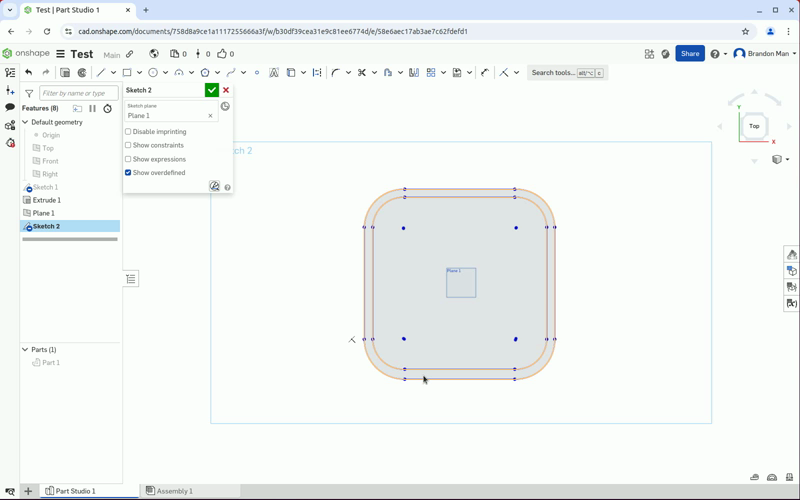
click(423, 375)
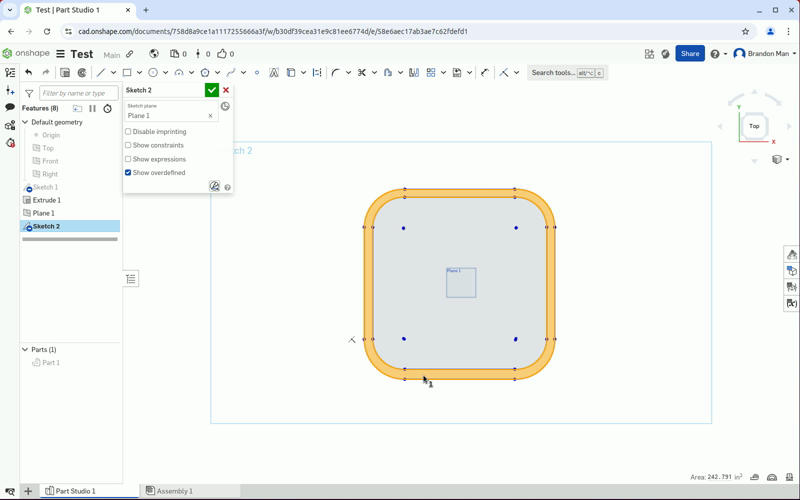
mouse_move(73, 352)
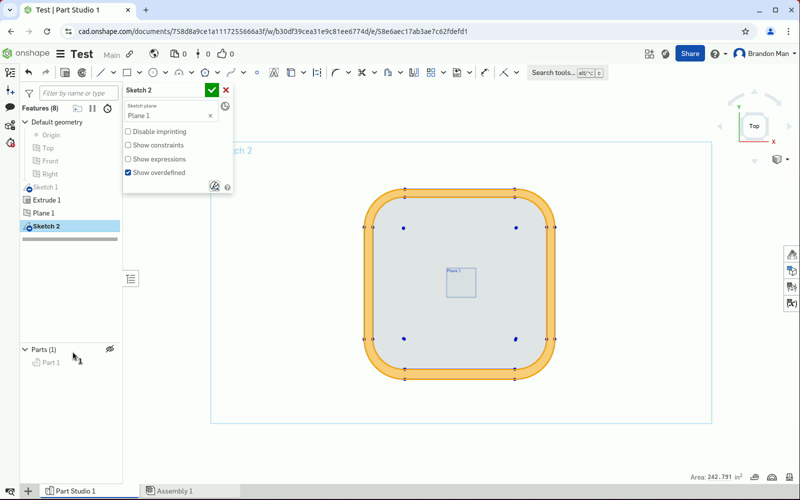
key(shift+y)
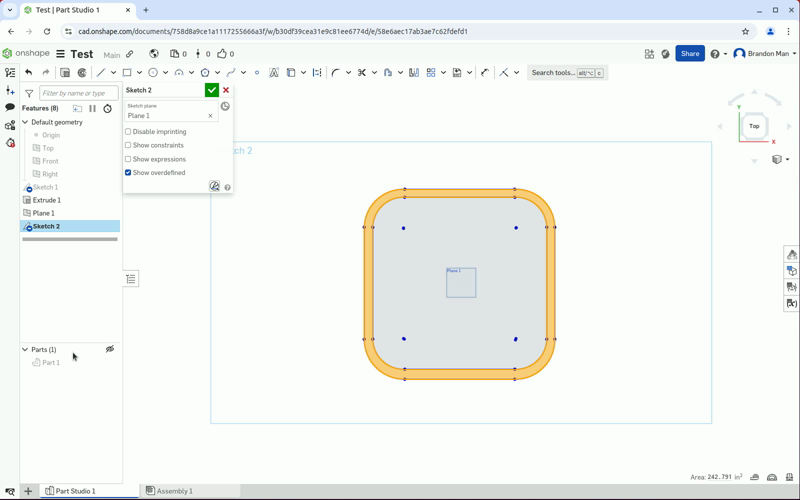
key(shift+e)
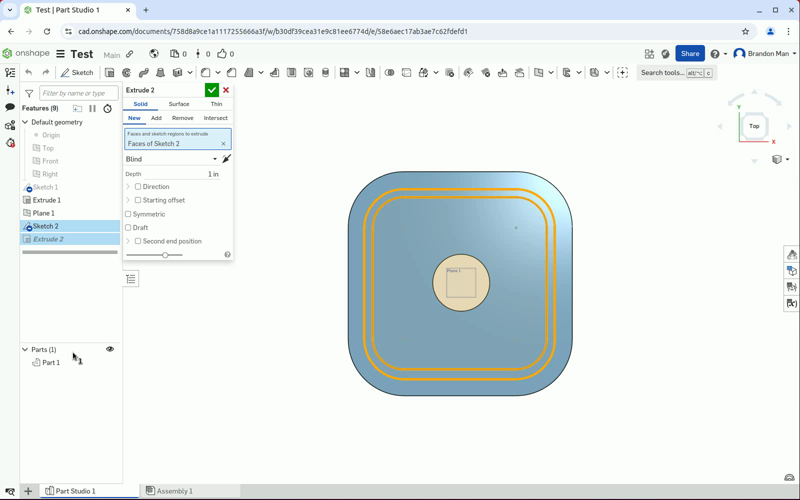
mouse_move(143, 106)
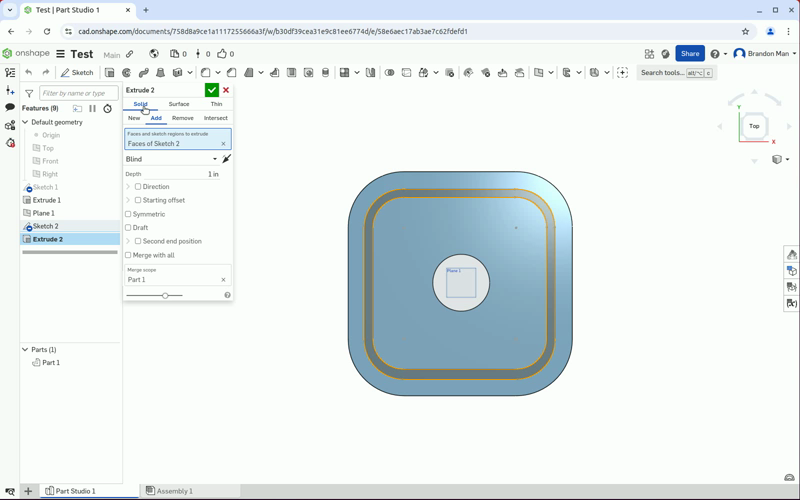
click(143, 106)
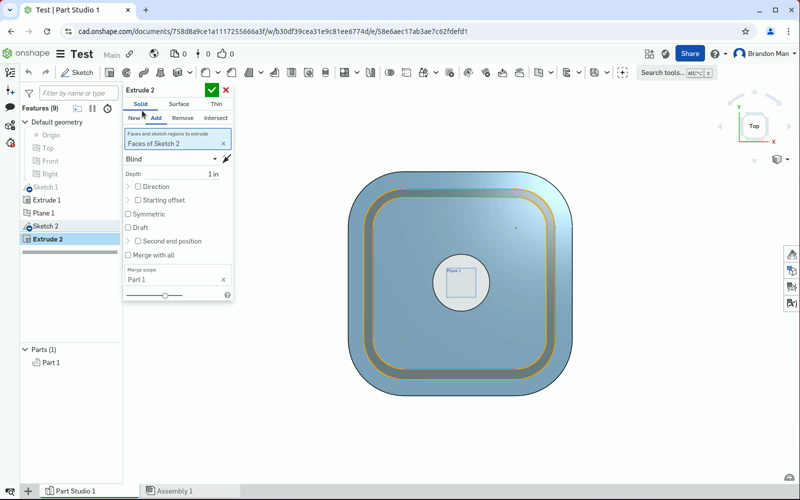
mouse_move(137, 120)
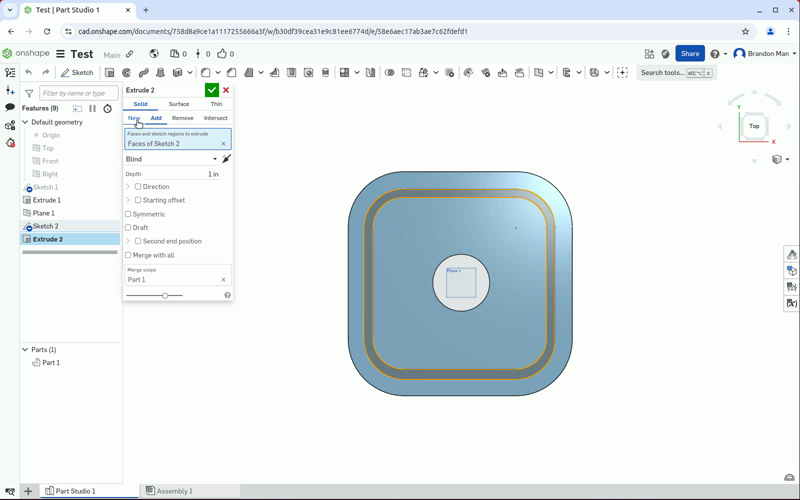
click(137, 120)
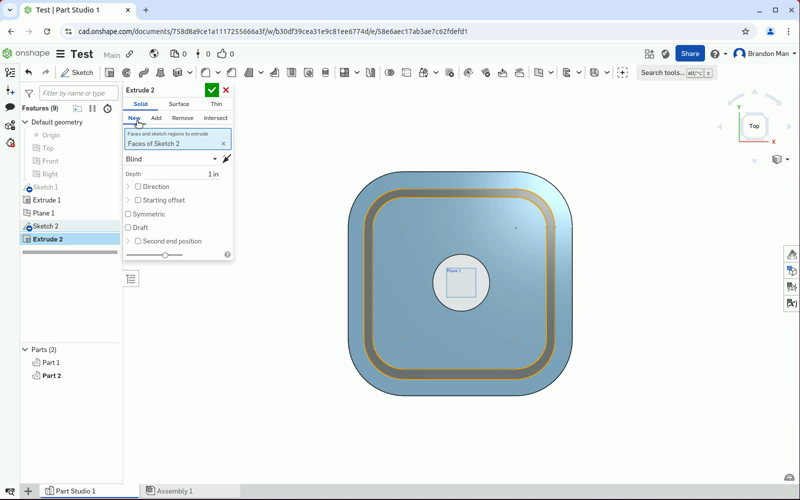
key(tab, 4)
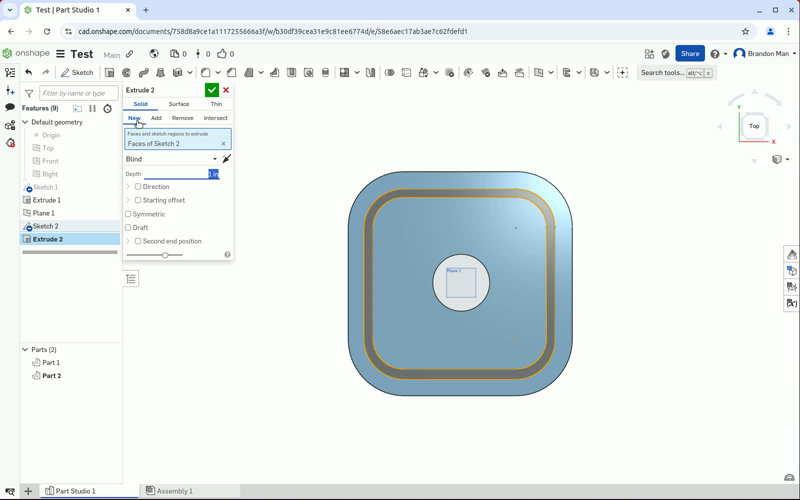
text(6.981)
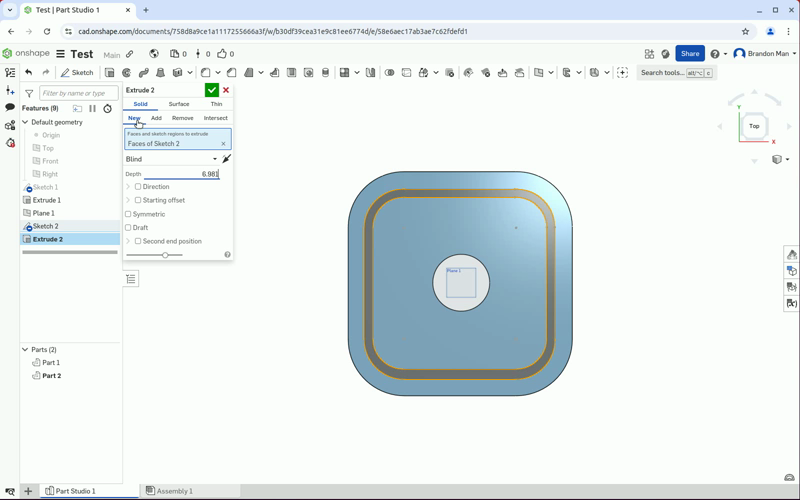
key(enter)
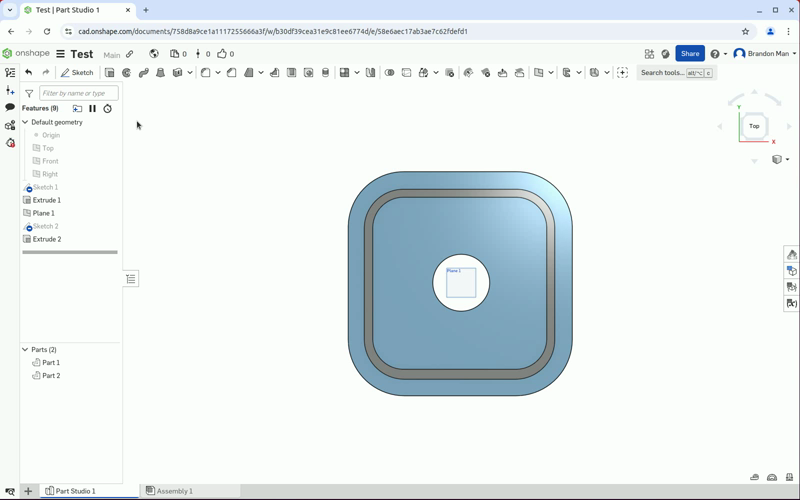
key(shift+h)
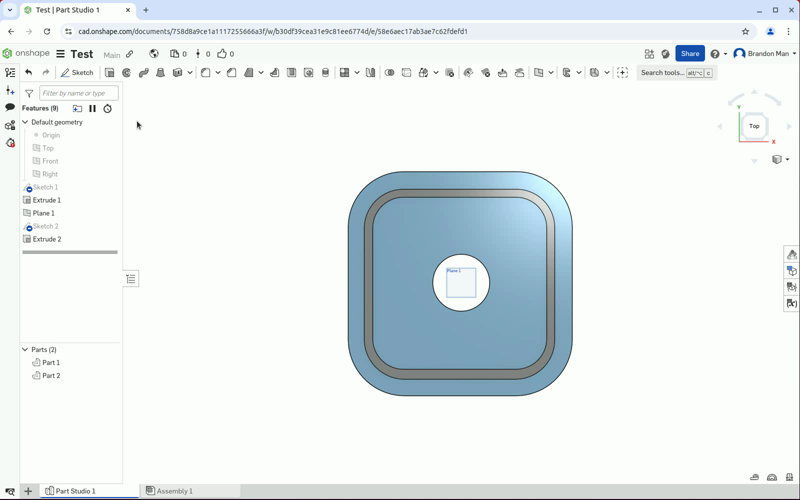
key(shift+h)
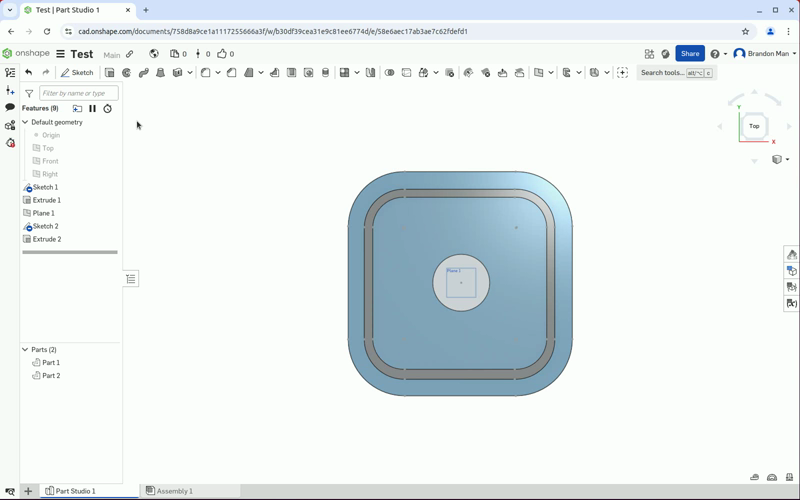
key(shift+7)
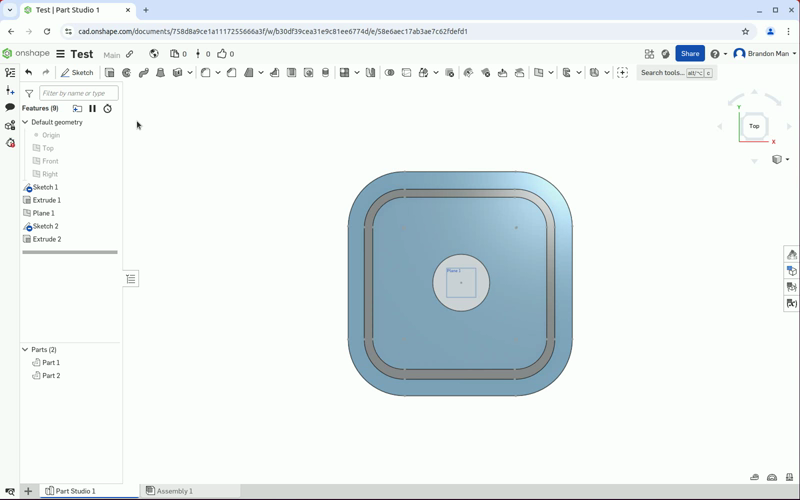
key(up, 3)
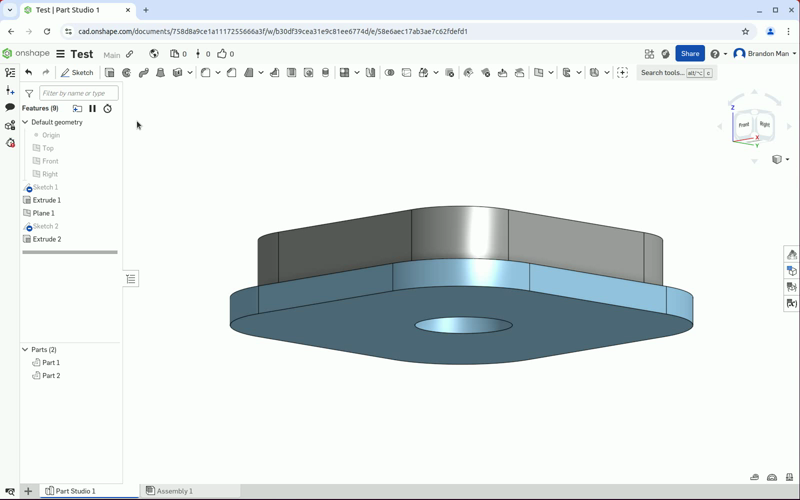
key(left, 3)
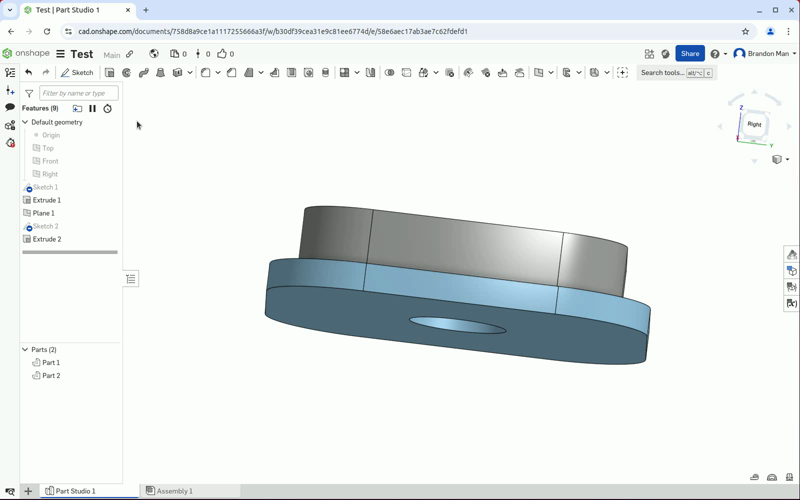
key(right, 3)
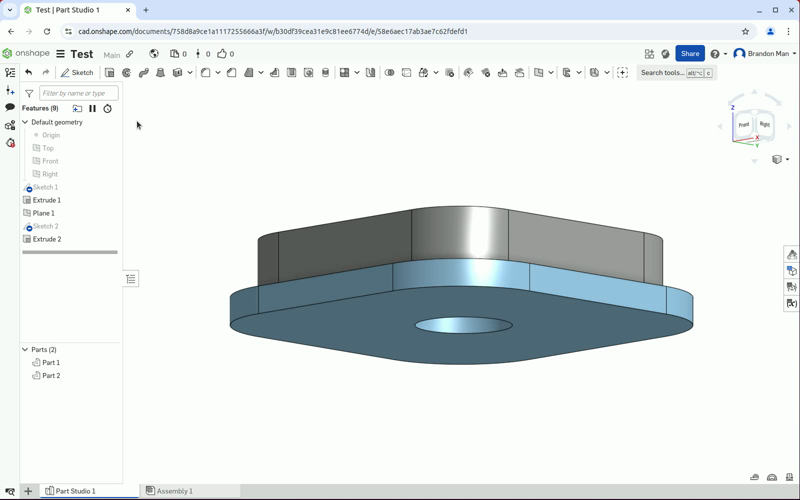
key(down, 3)
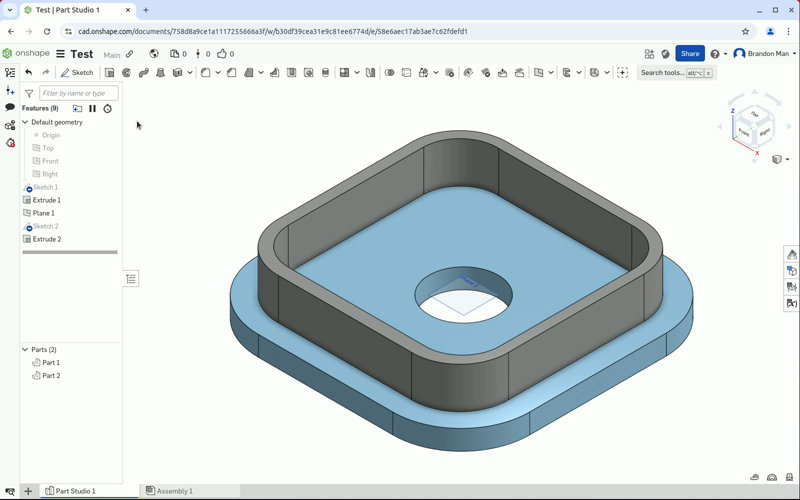
mouse_move(73, 189)
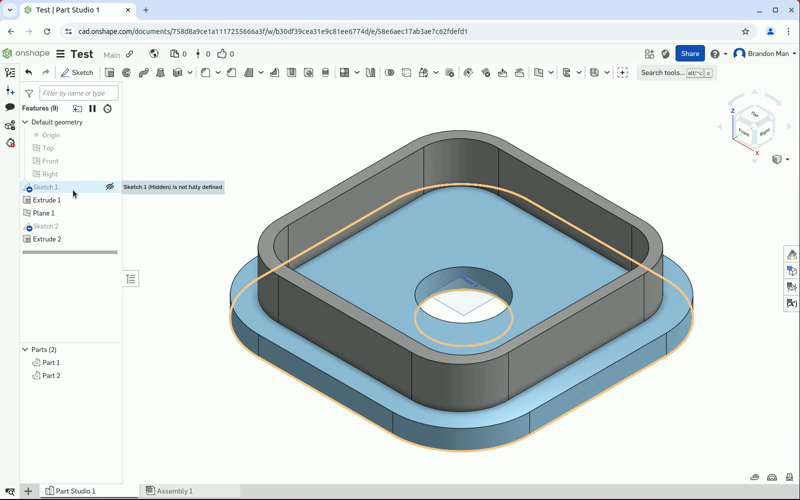
click(73, 189)